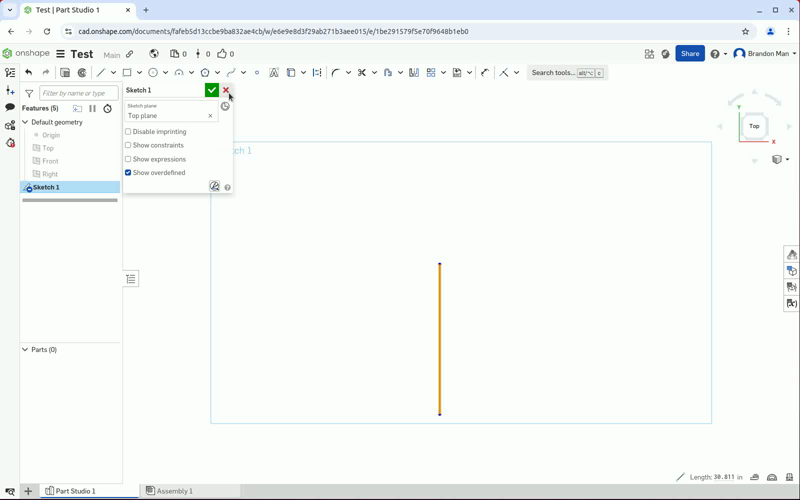
key(shift+h)
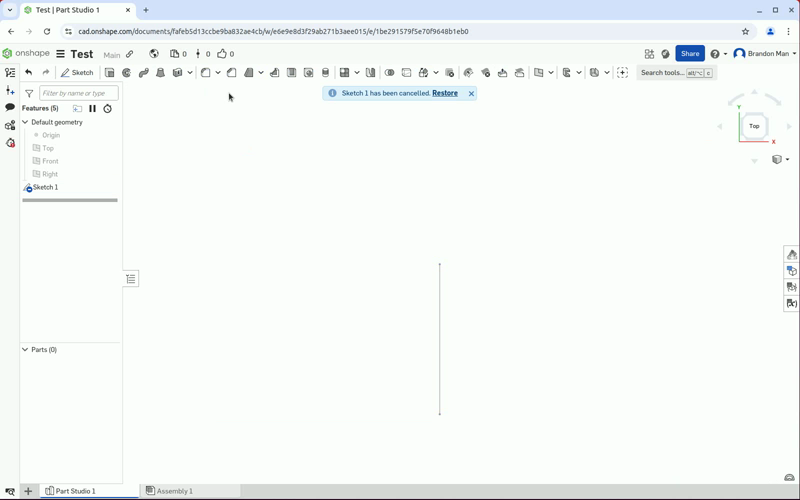
key(shift+s)
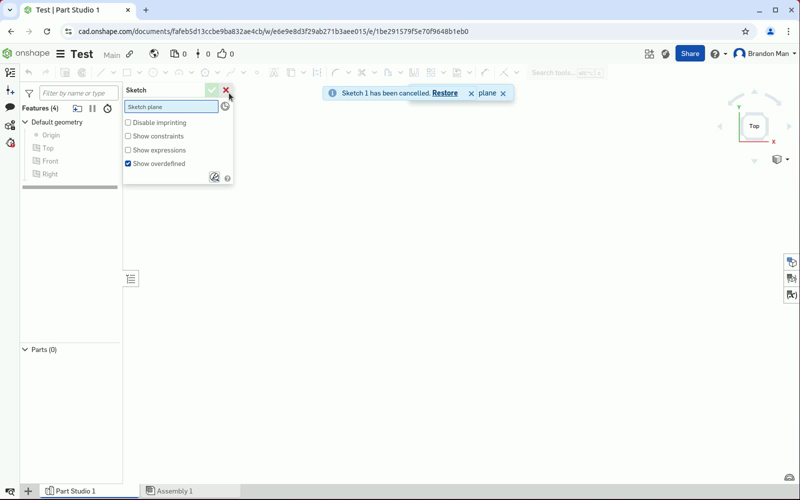
mouse_move(73, 150)
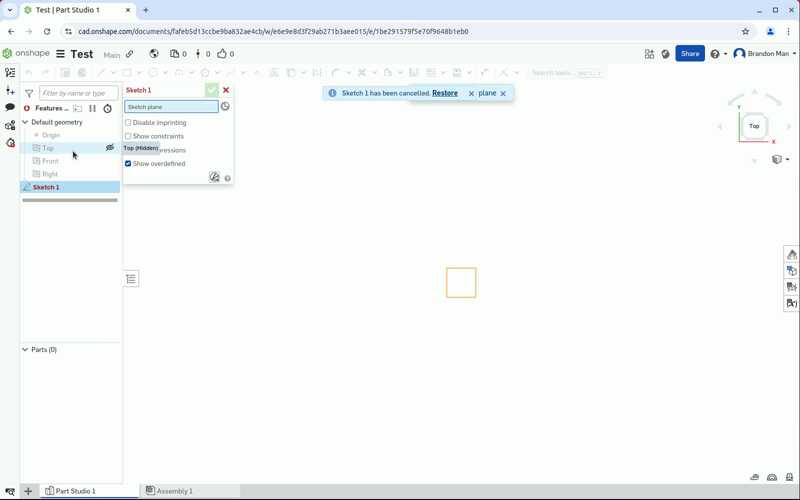
click(73, 150)
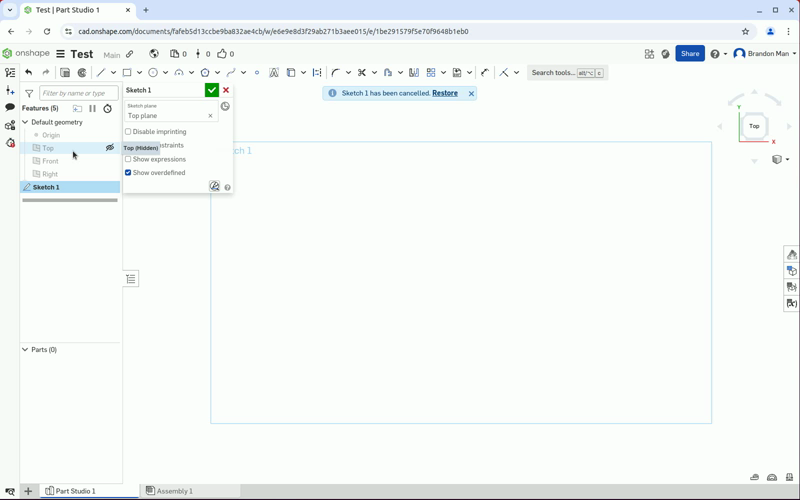
mouse_move(73, 352)
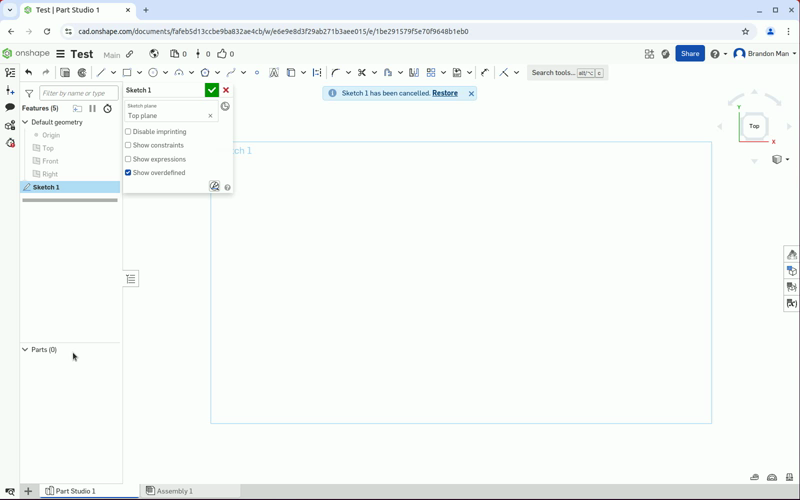
key(y)
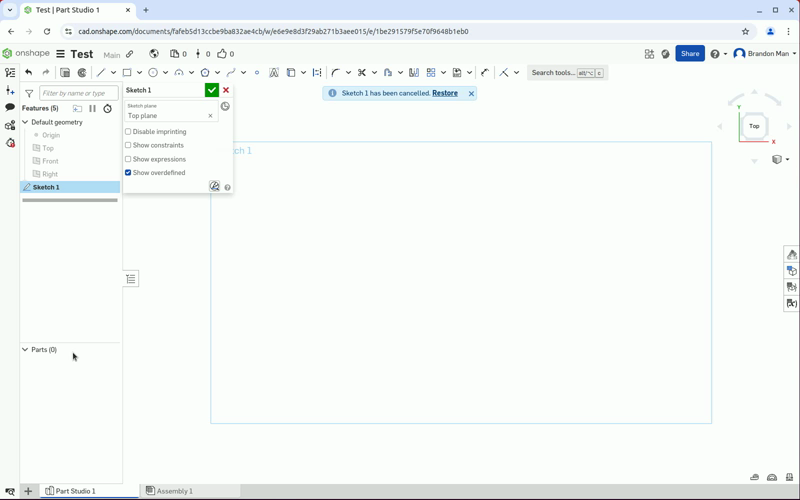
key(c)
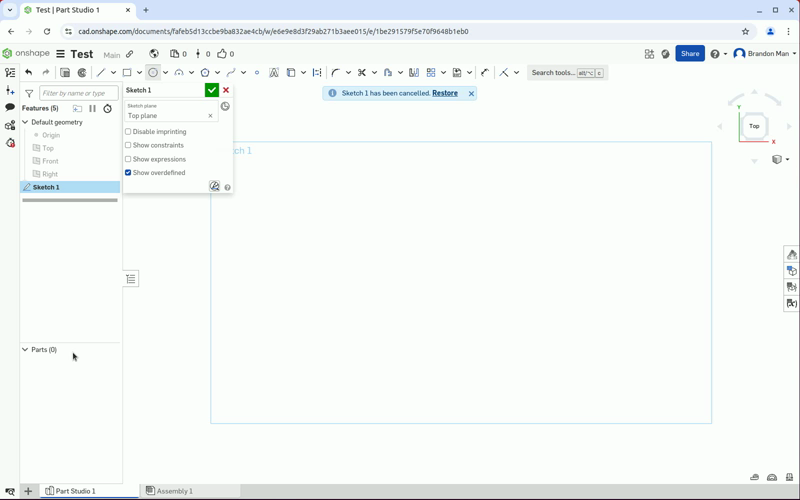
key_down(shift)
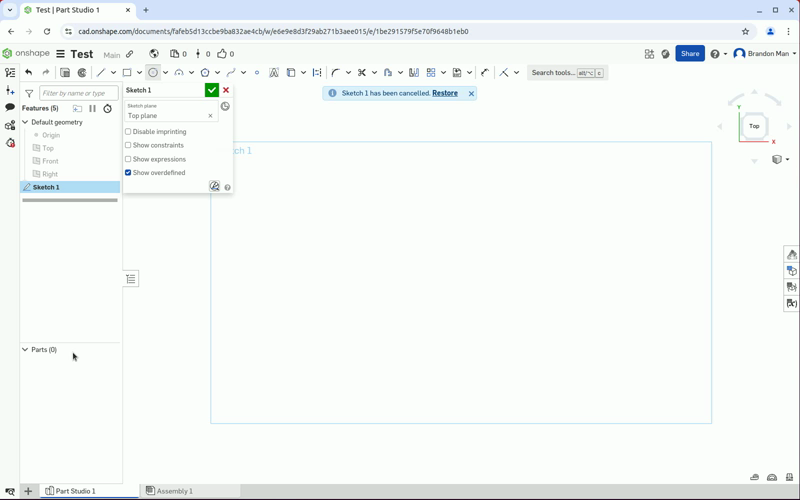
mouse_move(461, 282)
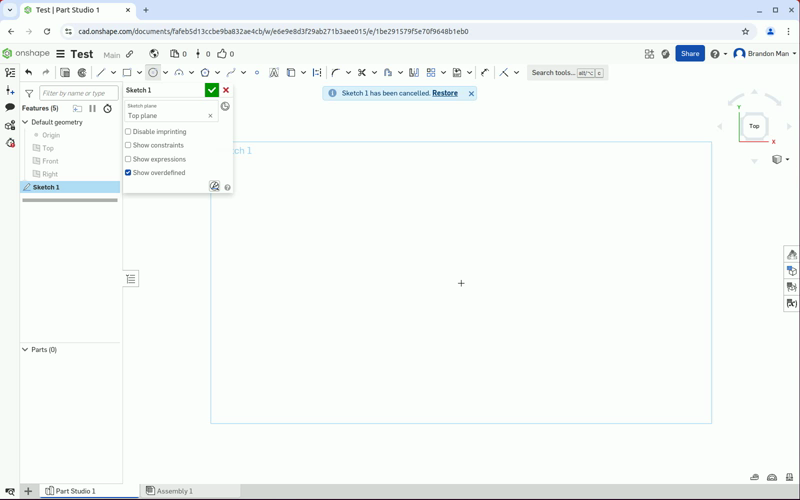
click(461, 282)
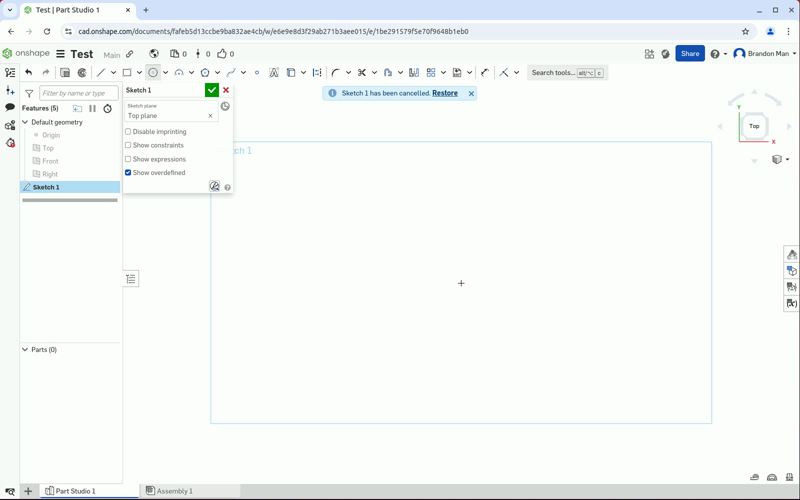
key_up(shift)
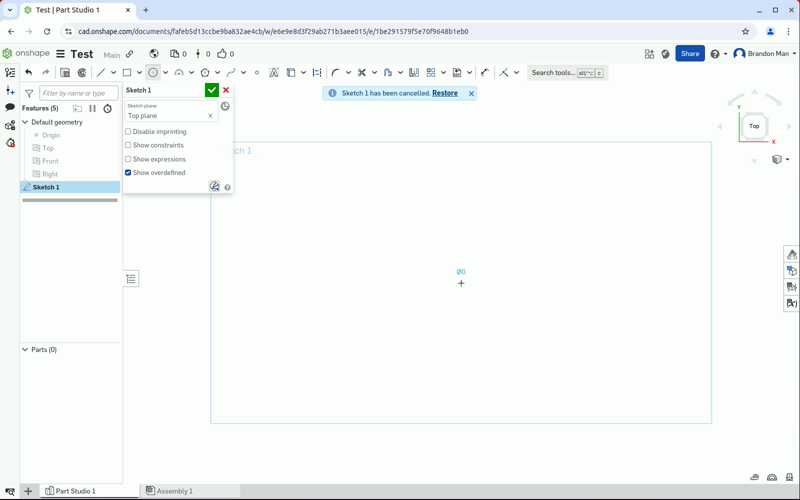
mouse_move(490, 282)
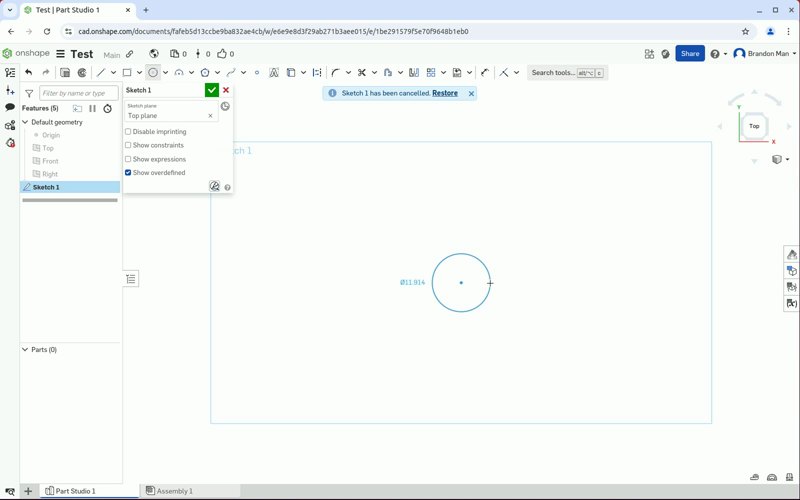
click(490, 282)
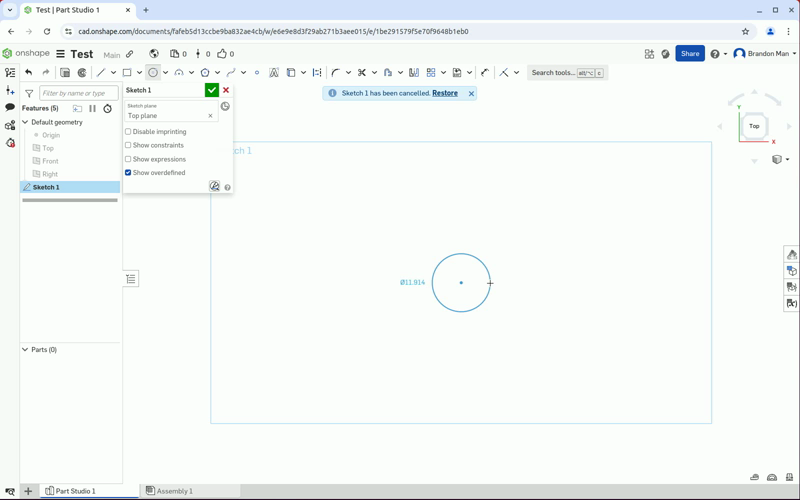
key(esc)
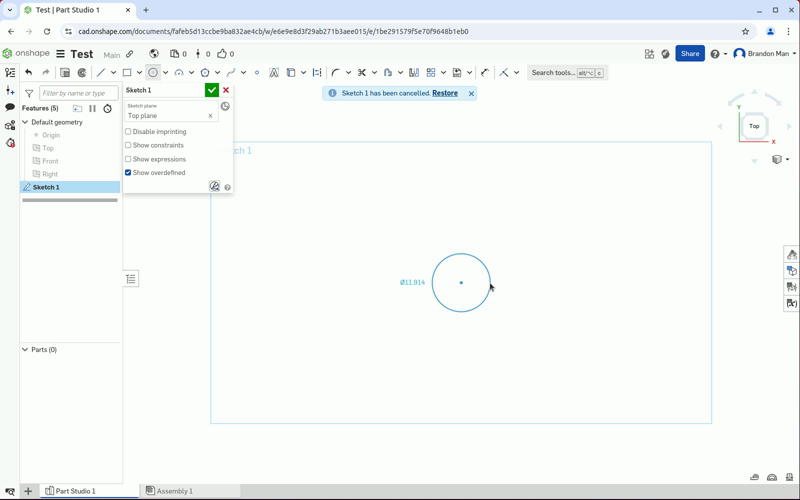
key(c)
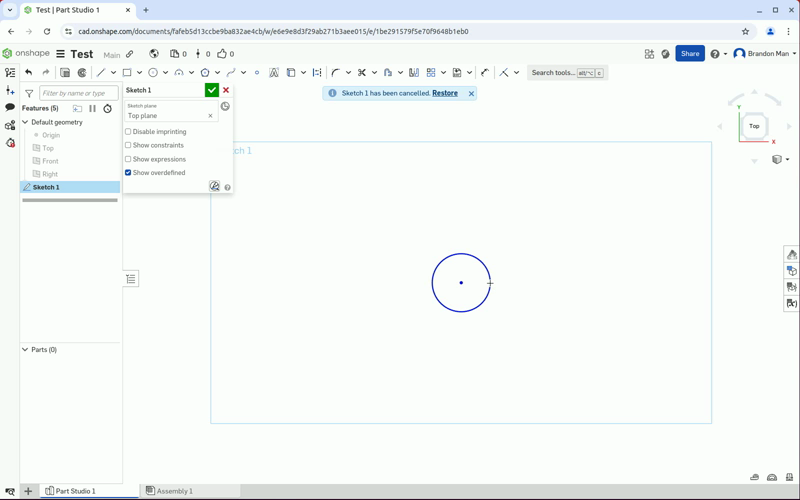
key_down(shift)
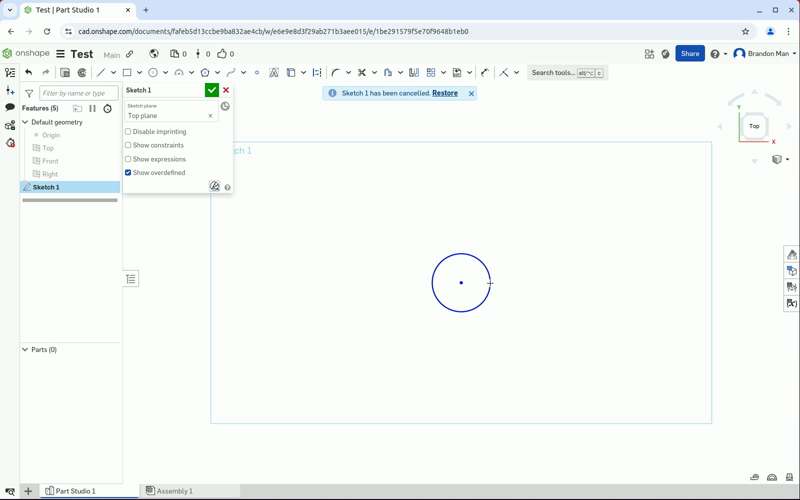
mouse_move(461, 282)
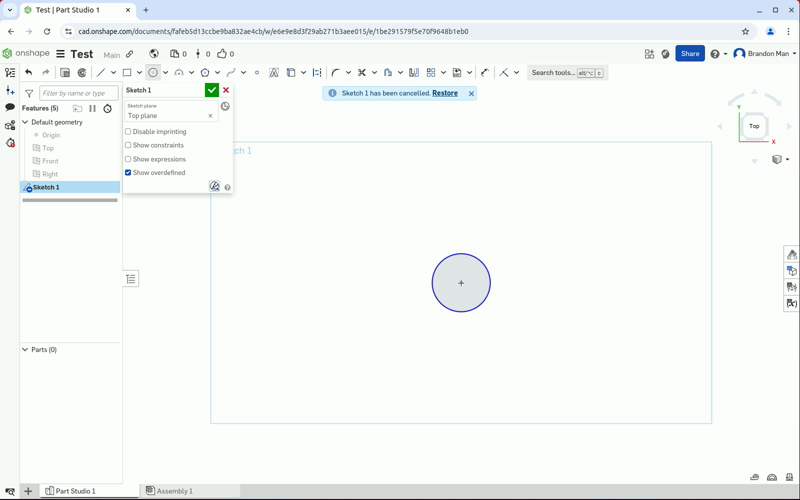
click(461, 282)
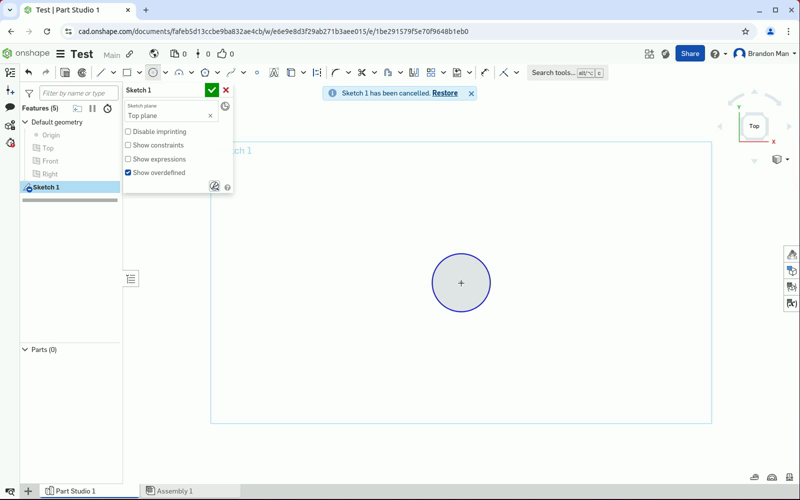
key_up(shift)
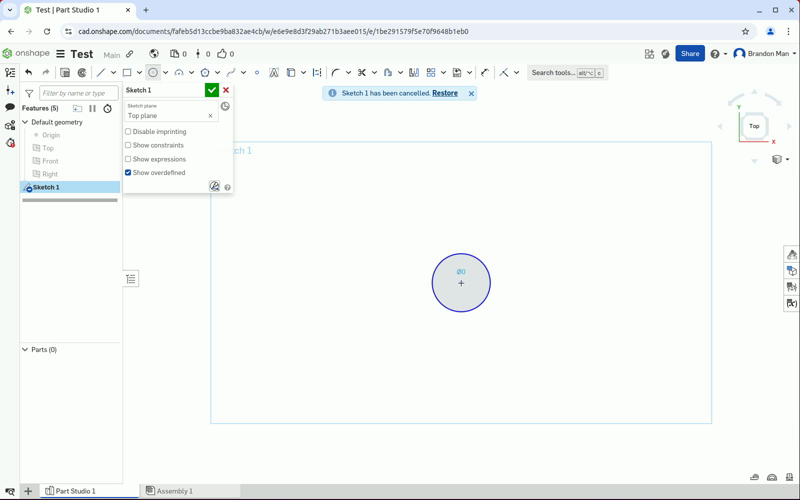
mouse_move(475, 282)
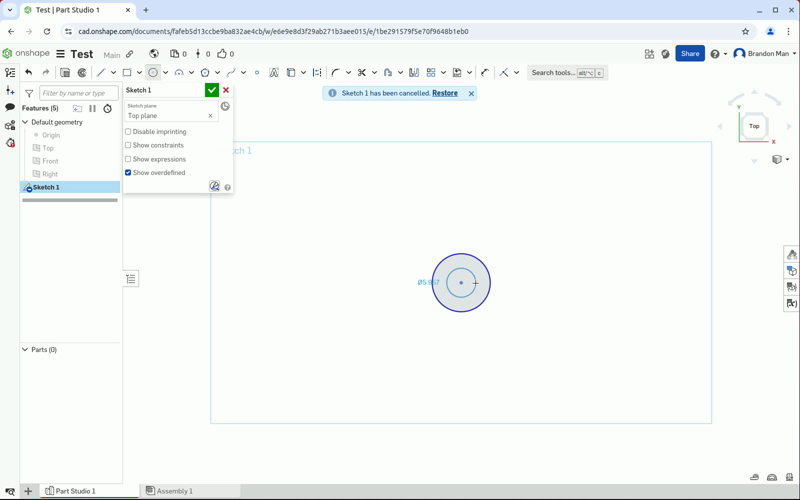
click(475, 282)
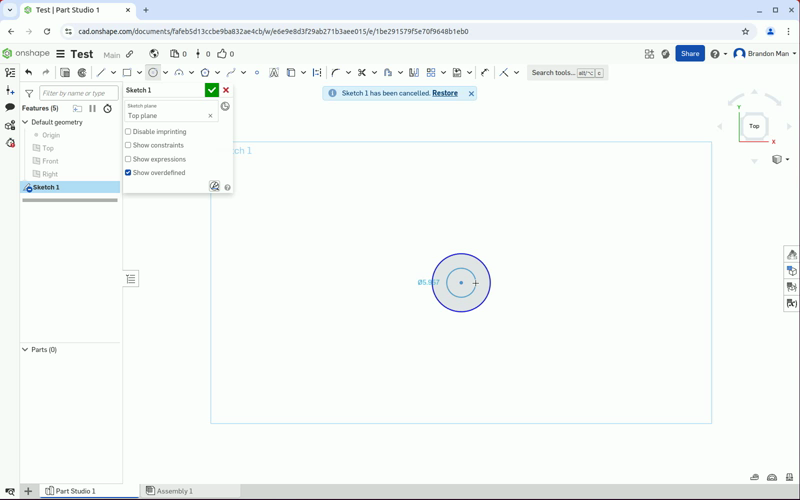
key(esc)
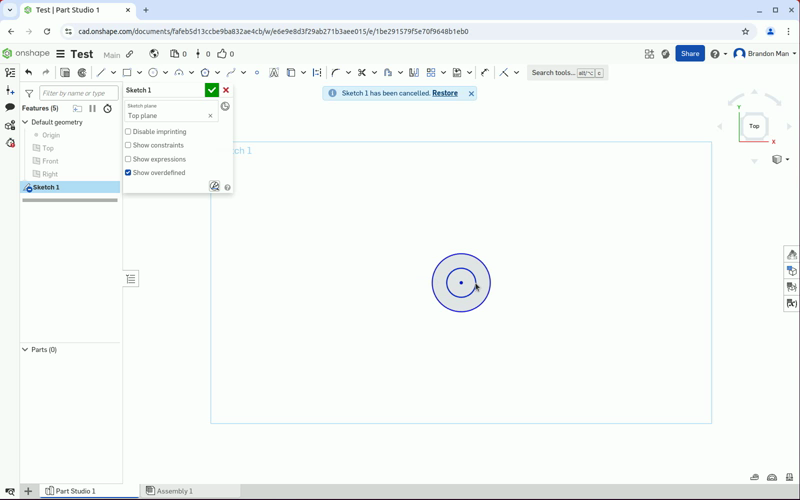
mouse_move(473, 302)
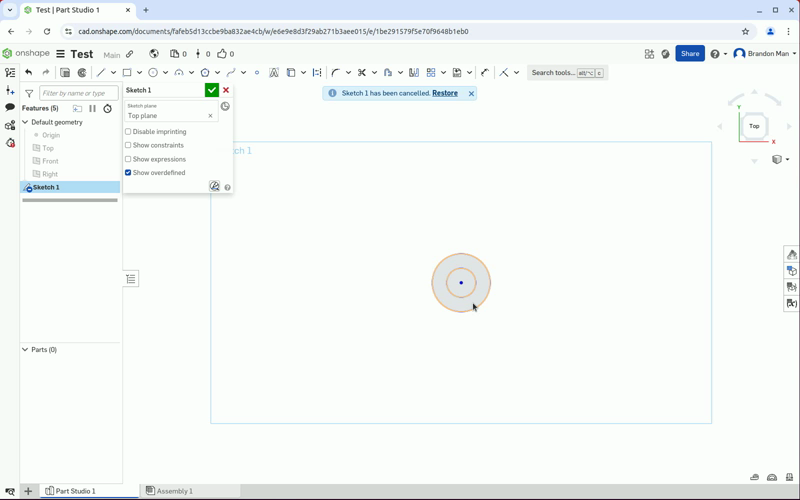
click(473, 302)
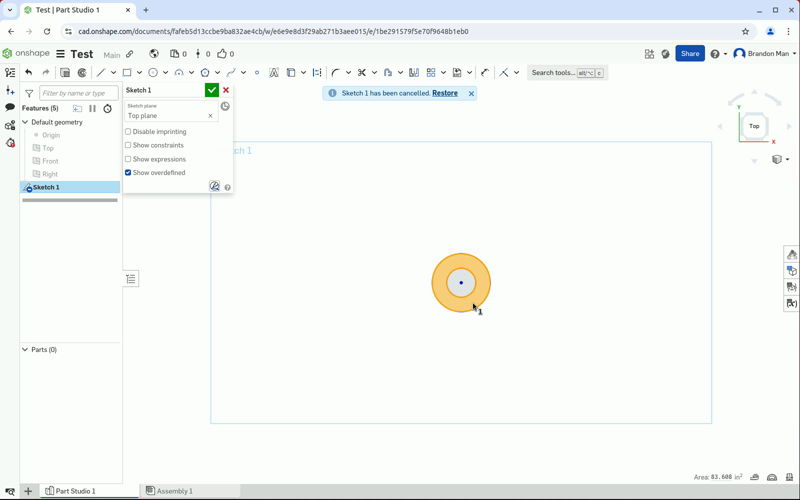
mouse_move(73, 352)
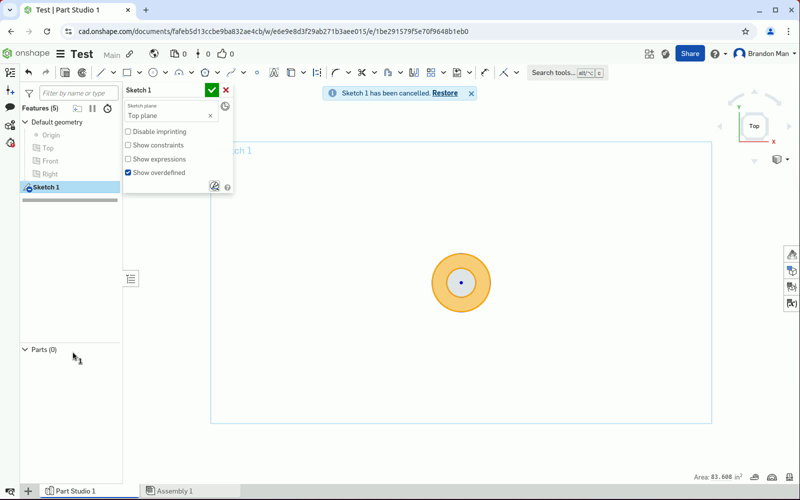
key(shift+y)
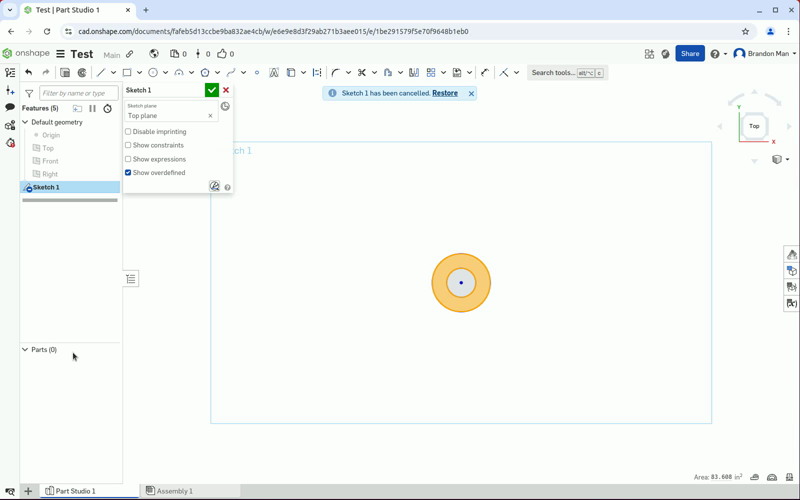
key(shift+e)
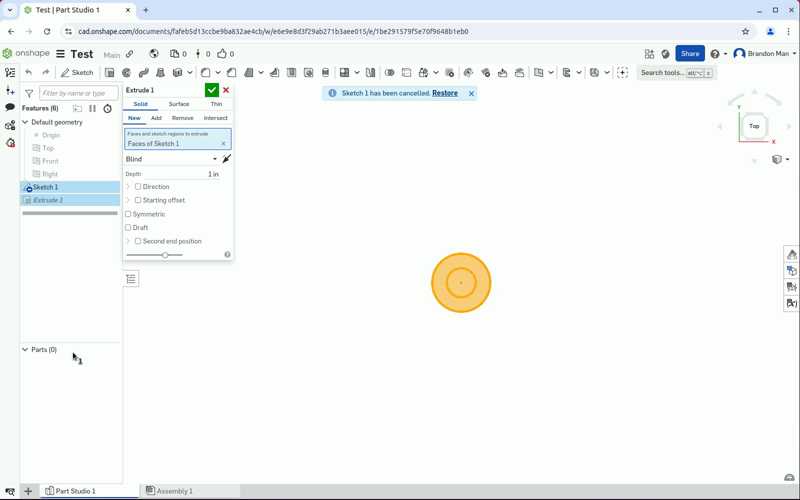
mouse_move(143, 106)
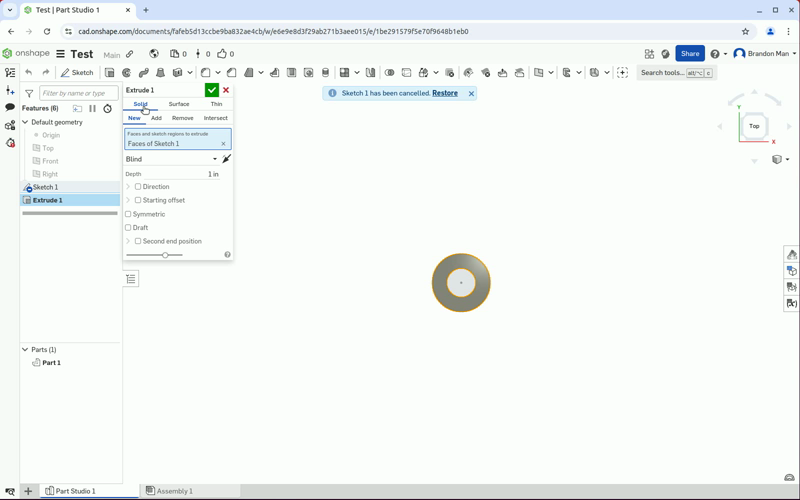
click(143, 106)
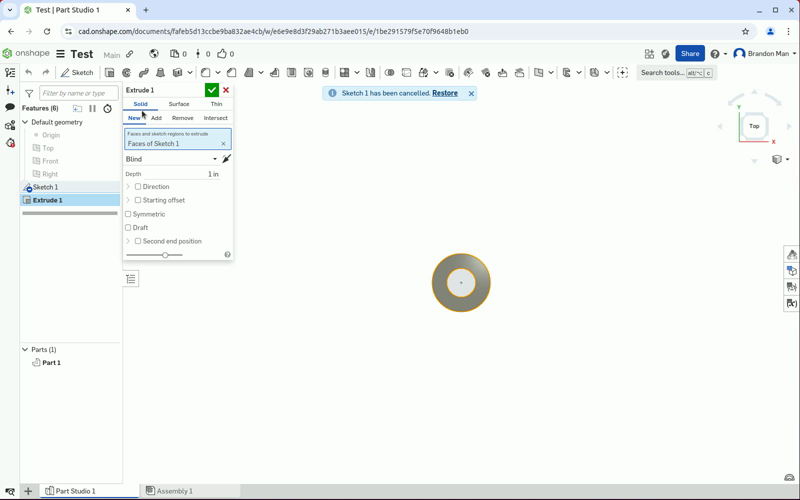
mouse_move(137, 120)
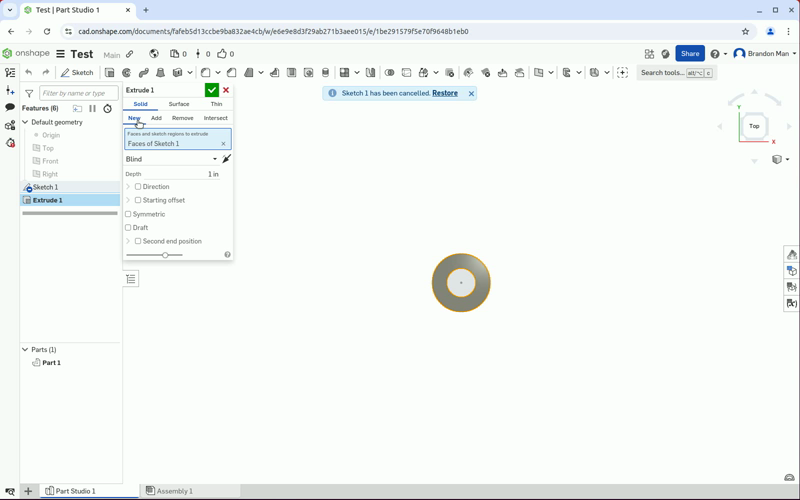
click(137, 120)
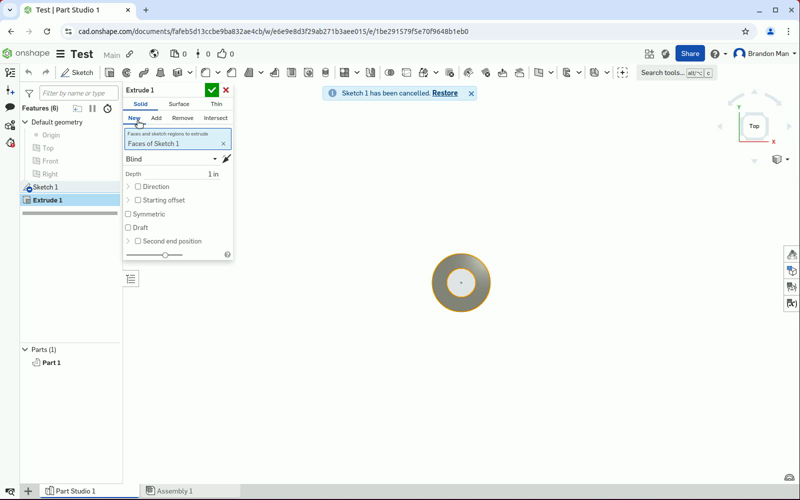
key(tab, 4)
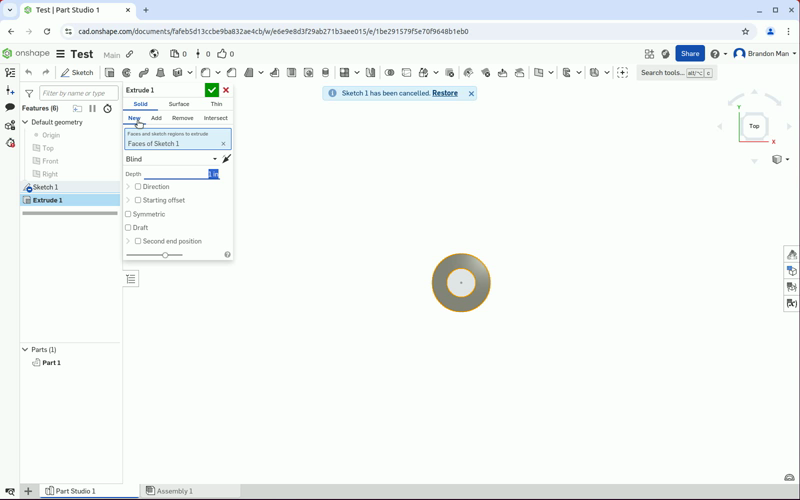
text(17.331)
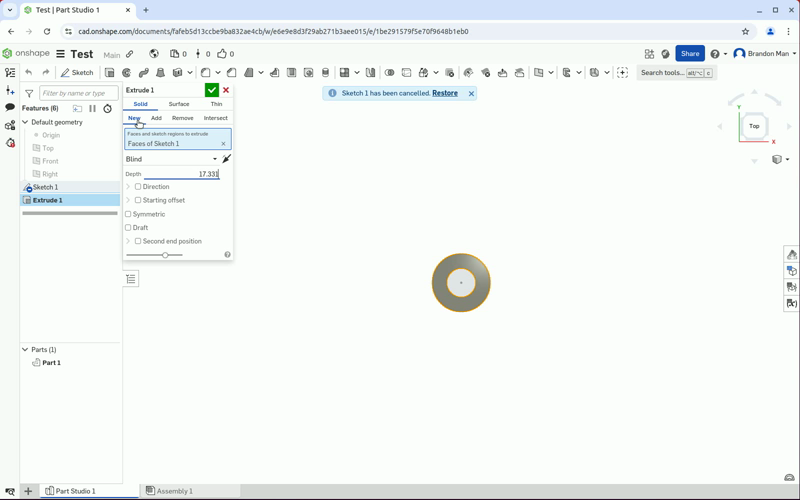
key(enter)
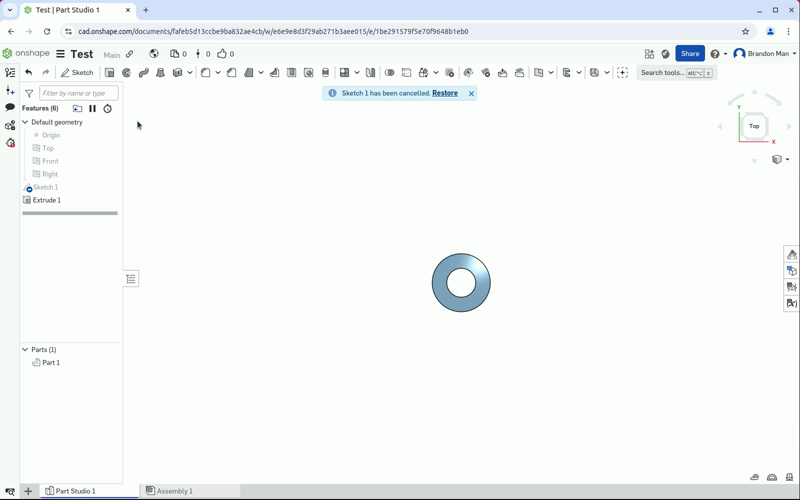
key(shift+h)
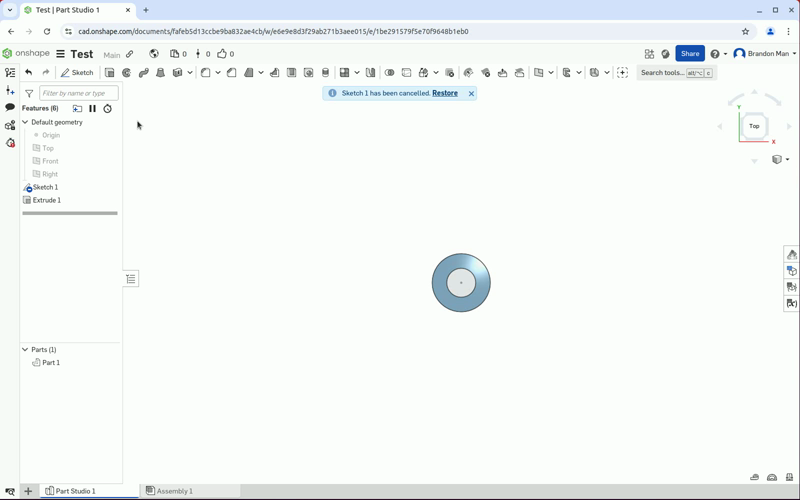
key(shift+h)
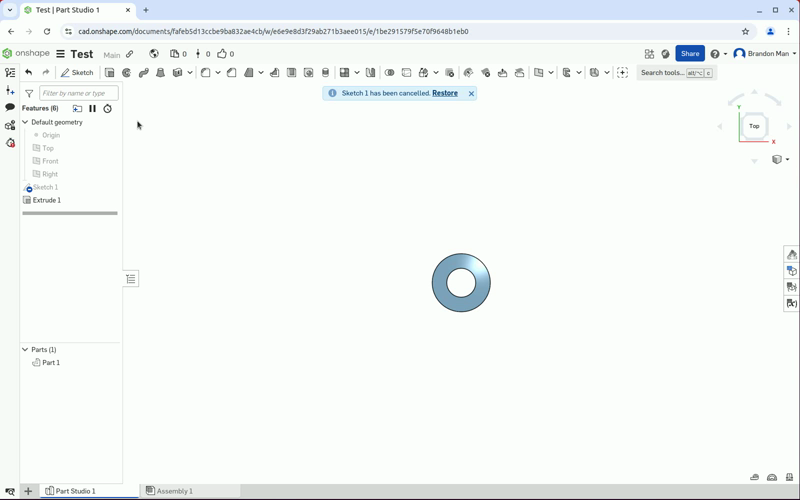
mouse_move(73, 189)
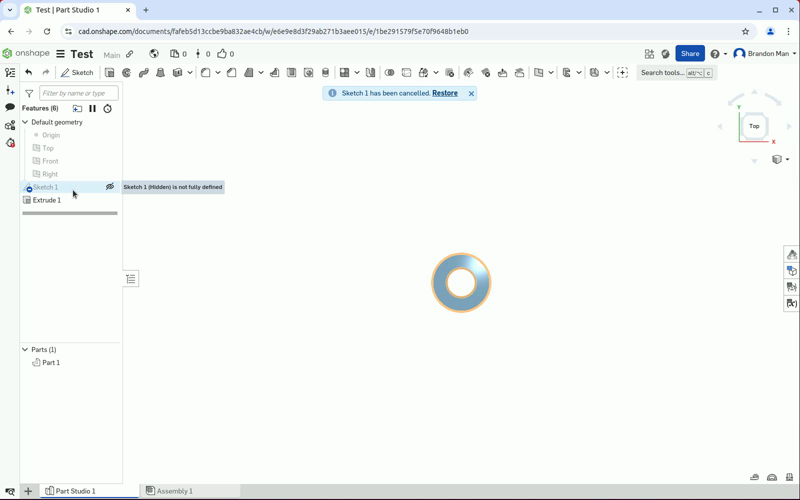
click(73, 189)
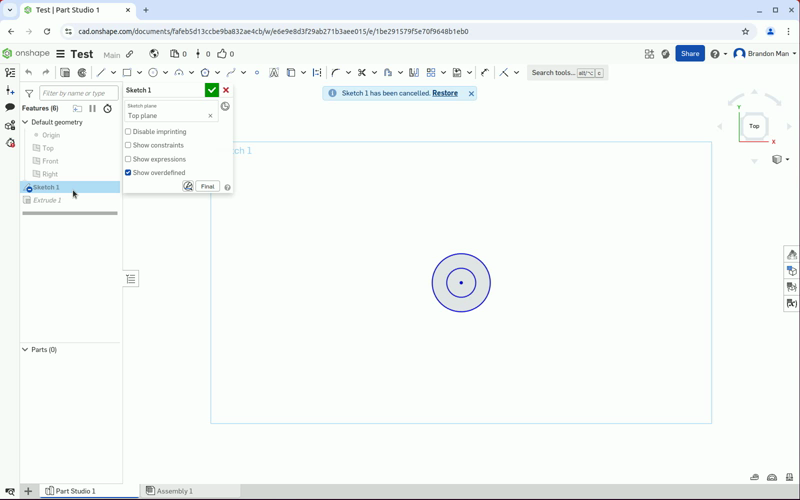
mouse_move(229, 92)
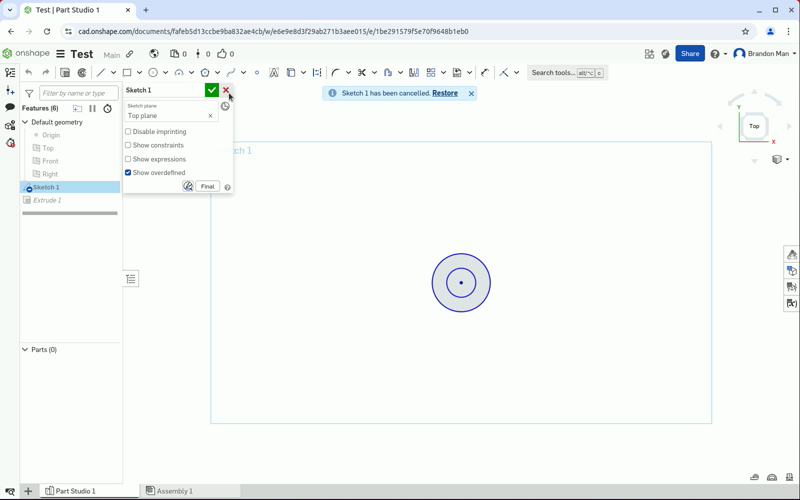
click(229, 92)
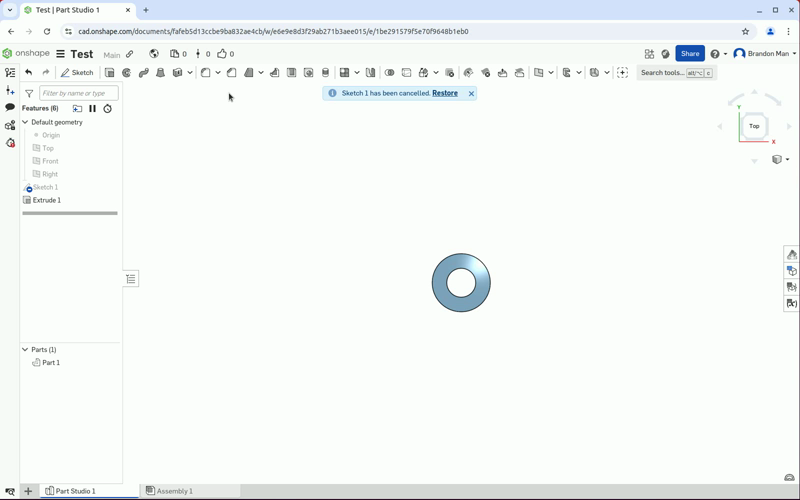
mouse_move(541, 75)
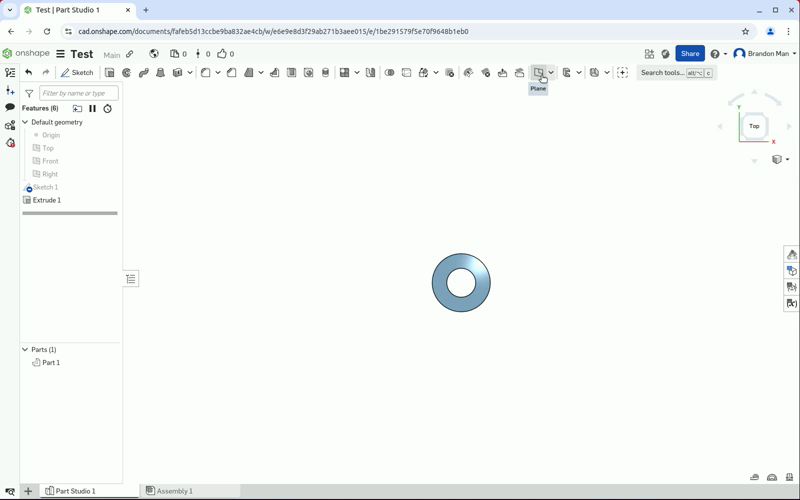
click(541, 75)
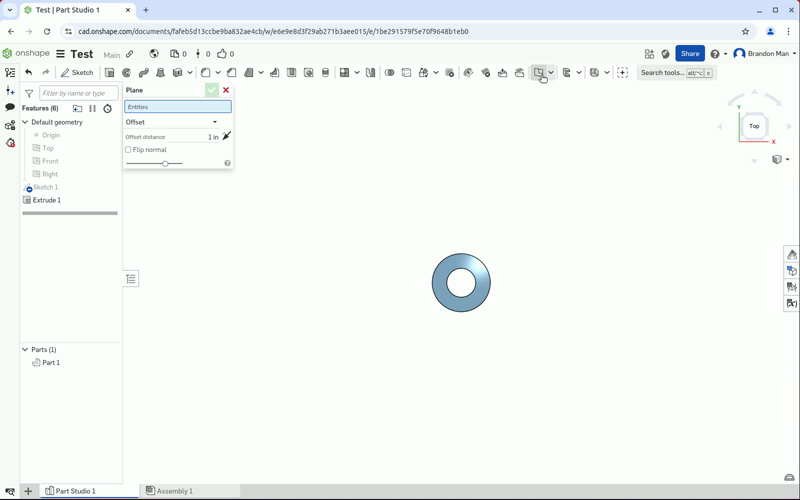
mouse_move(73, 150)
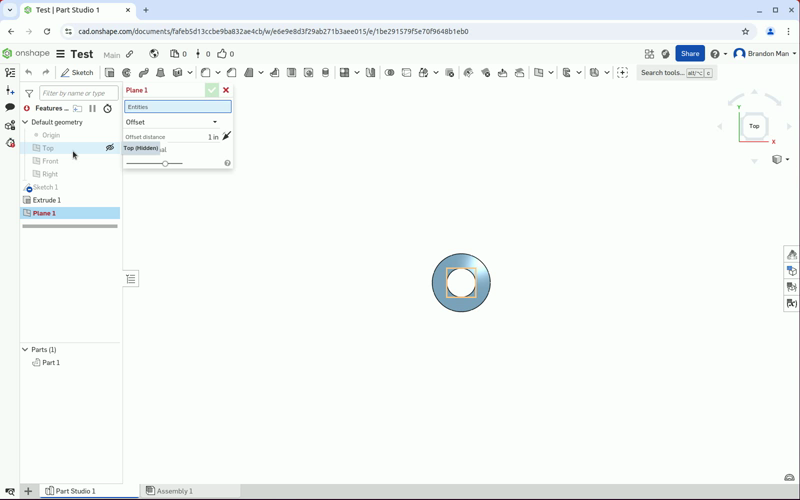
click(73, 150)
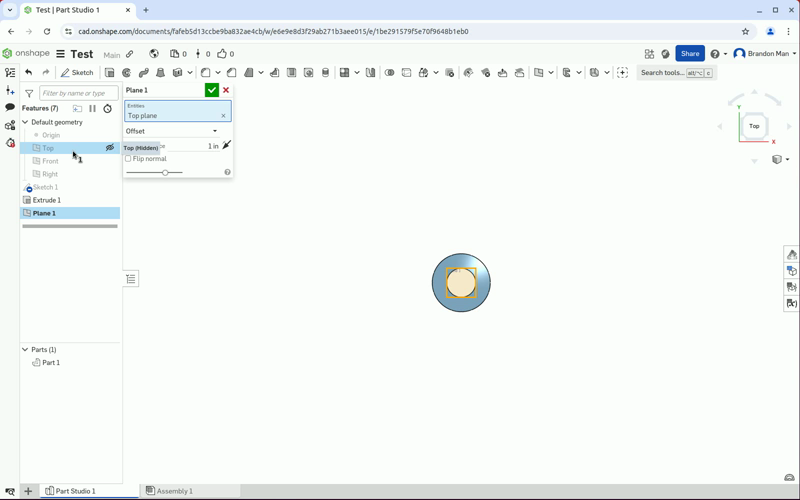
key(tab, 2)
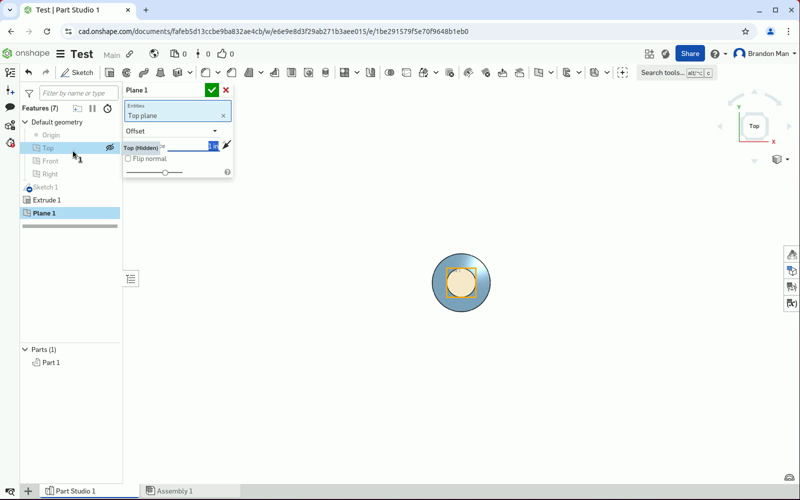
text(17.316)
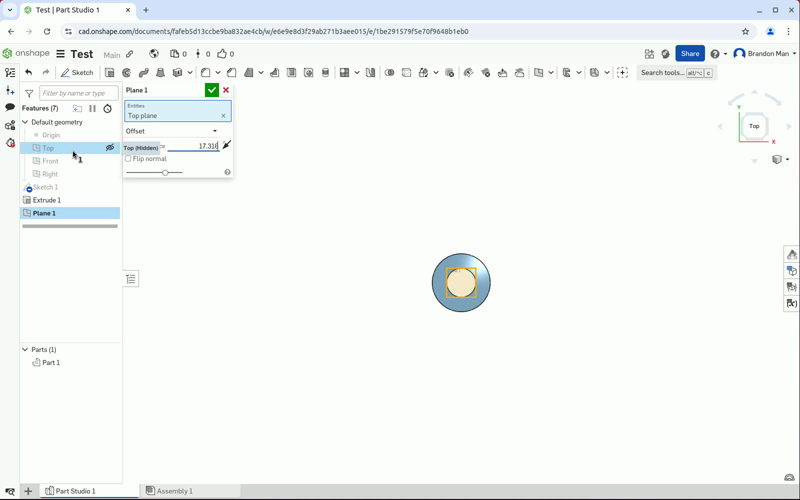
key(enter, 2)
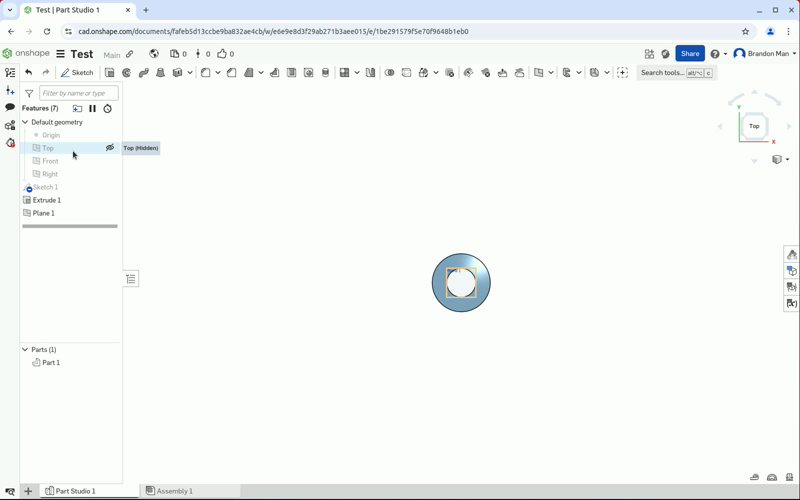
key(shift+s)
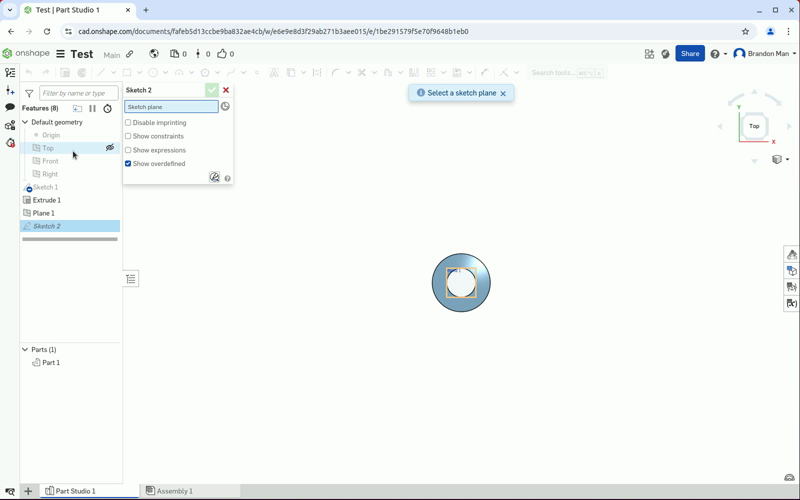
mouse_move(73, 215)
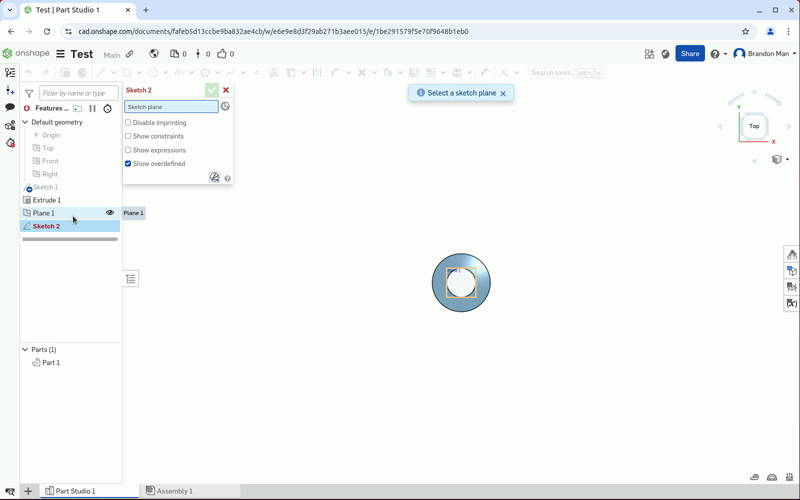
click(73, 215)
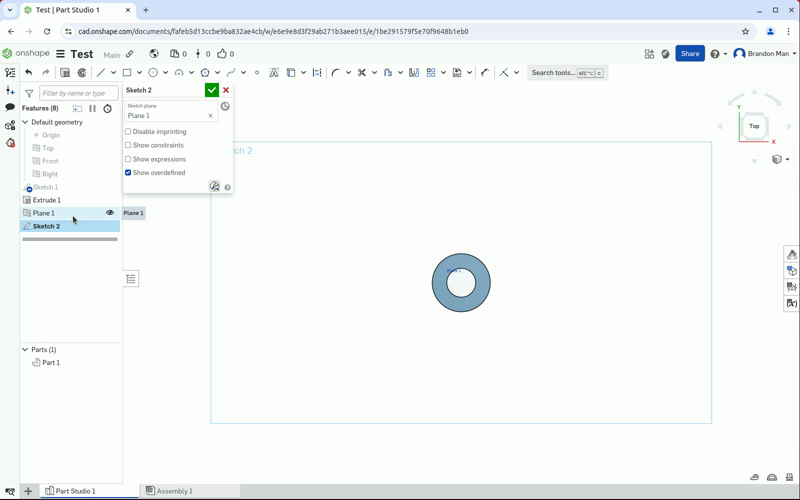
mouse_move(73, 352)
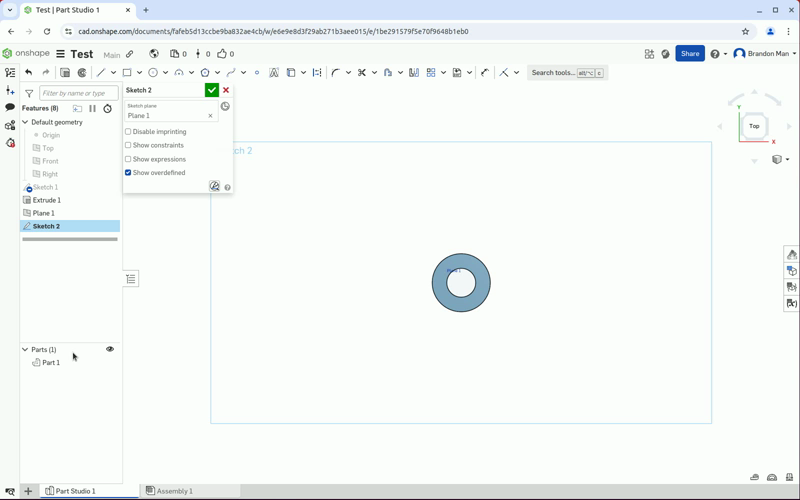
key(y)
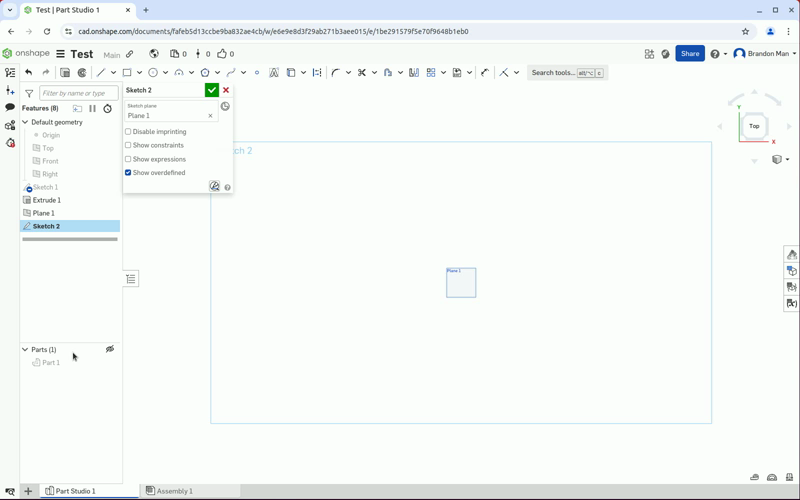
key(c)
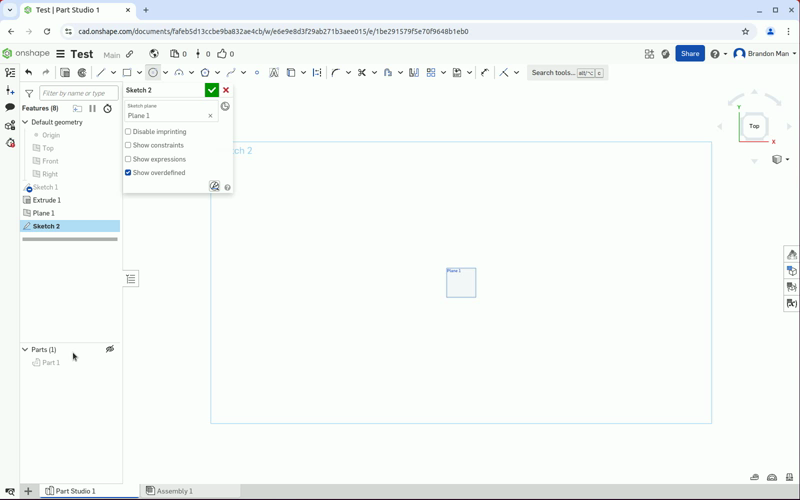
key_down(shift)
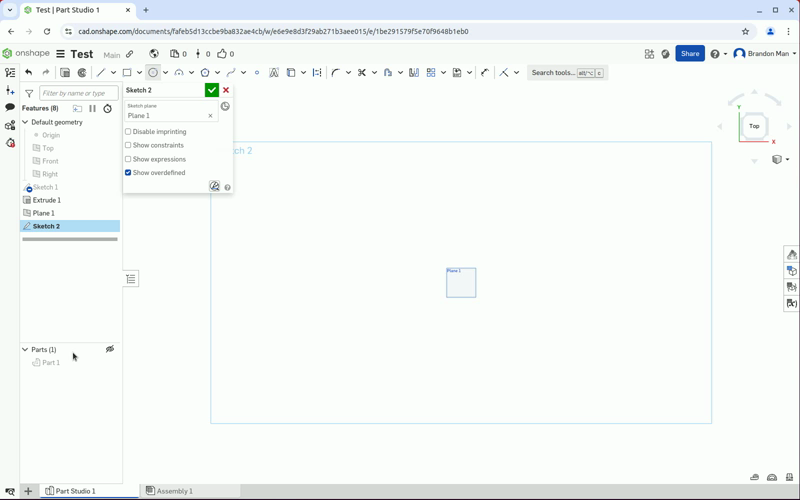
mouse_move(461, 282)
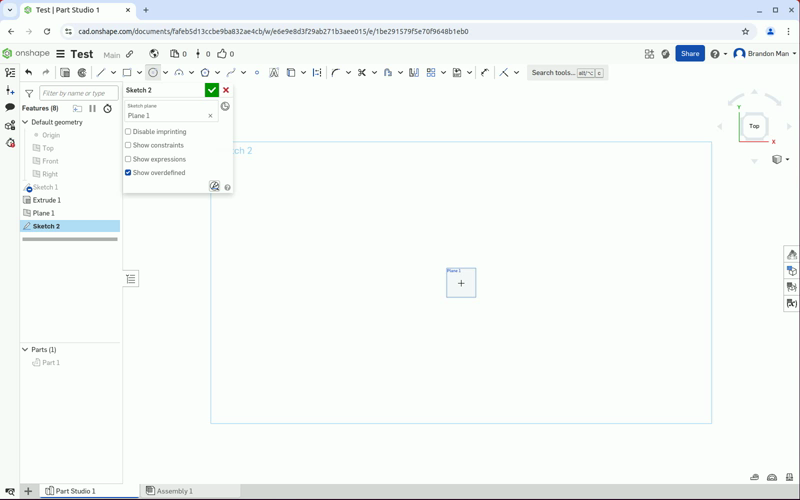
click(461, 282)
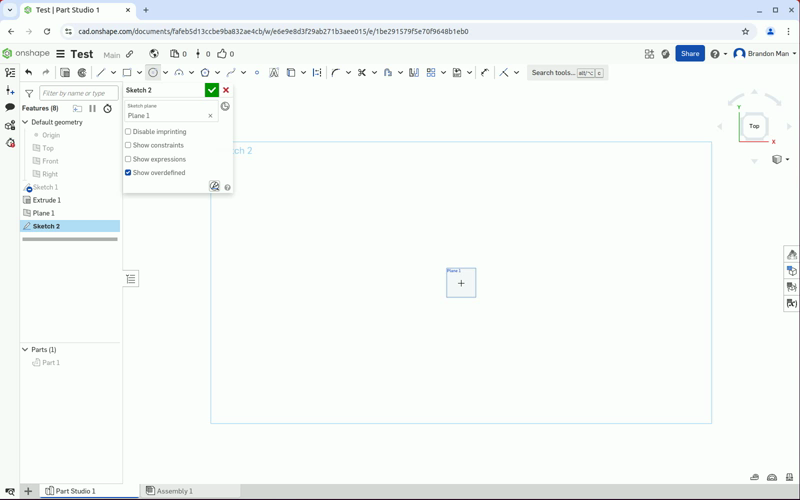
key_up(shift)
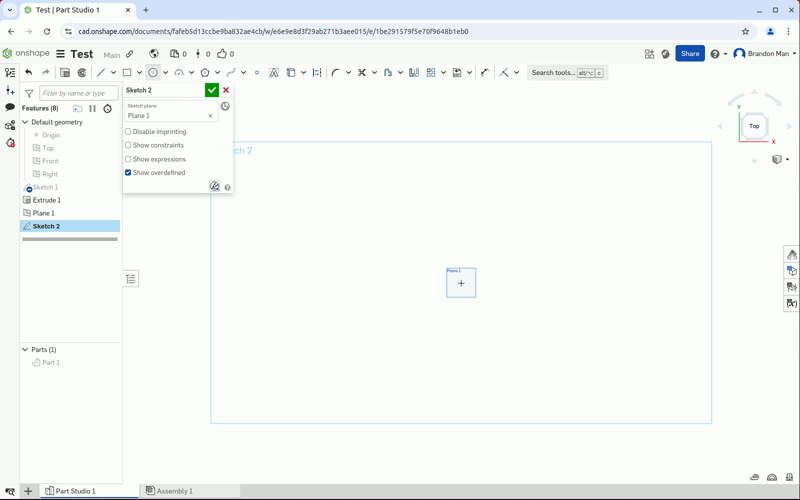
mouse_move(518, 282)
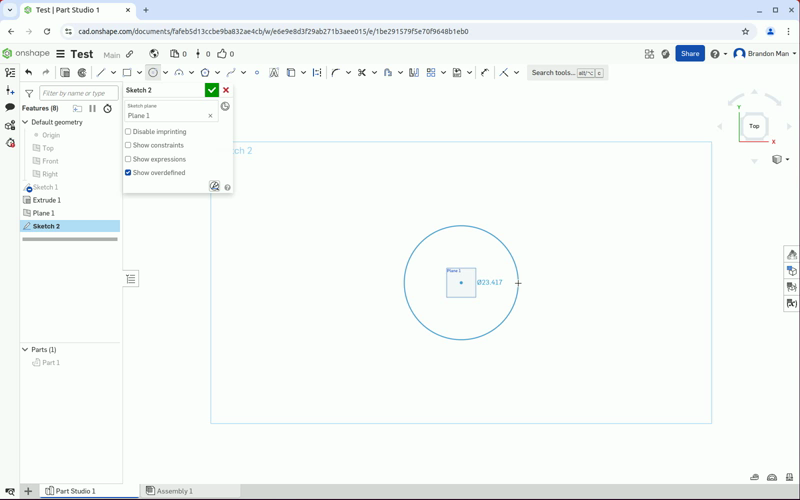
click(518, 282)
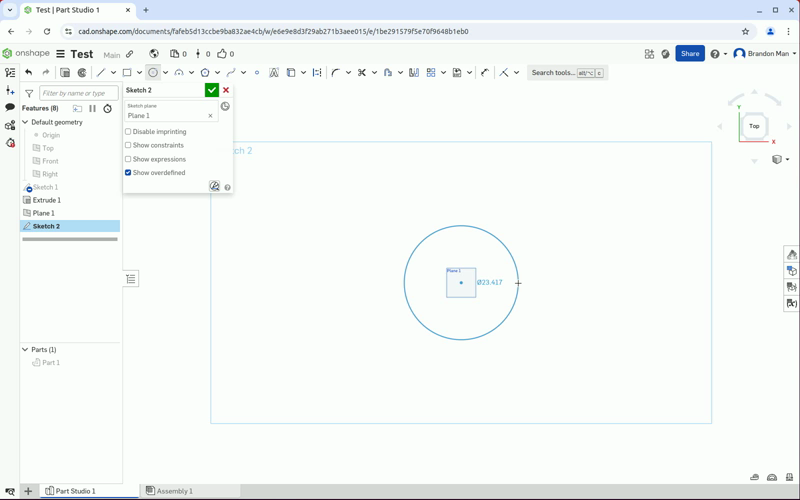
key(esc)
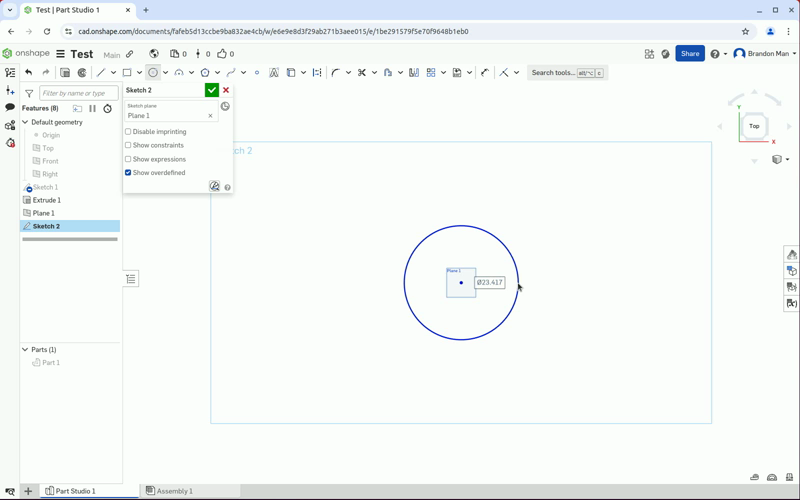
key(c)
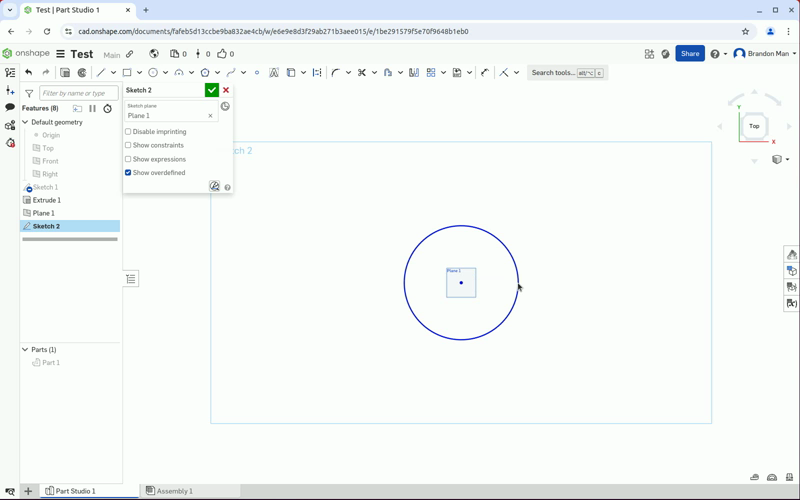
key_down(shift)
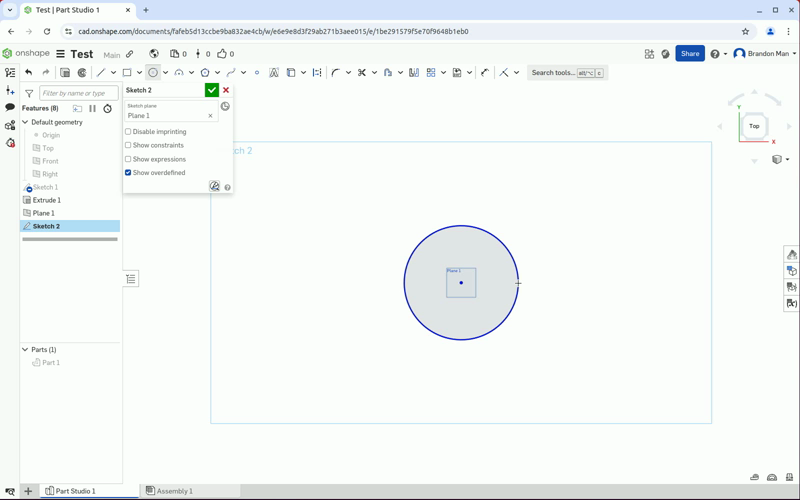
mouse_move(461, 282)
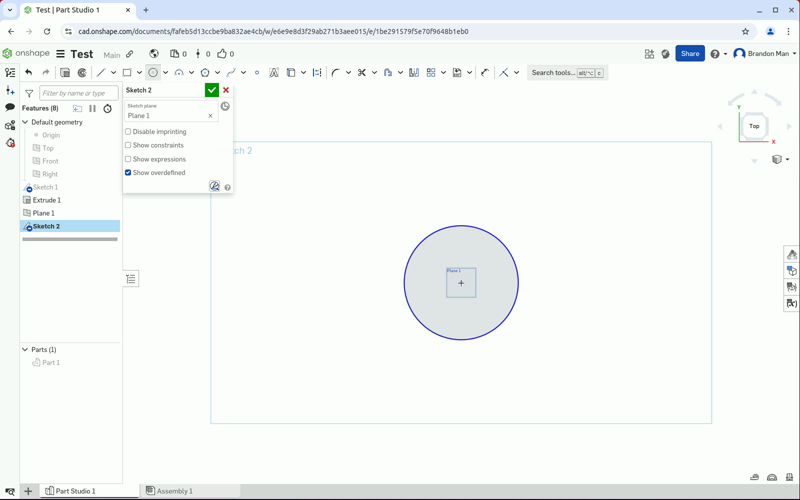
click(461, 282)
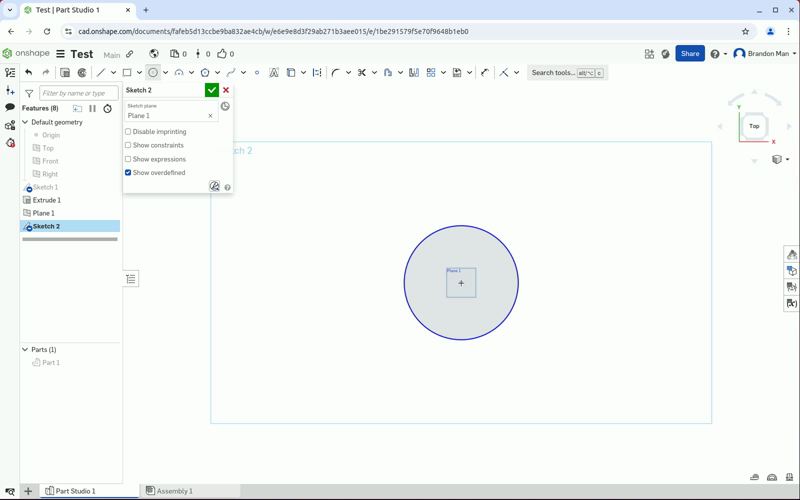
key_up(shift)
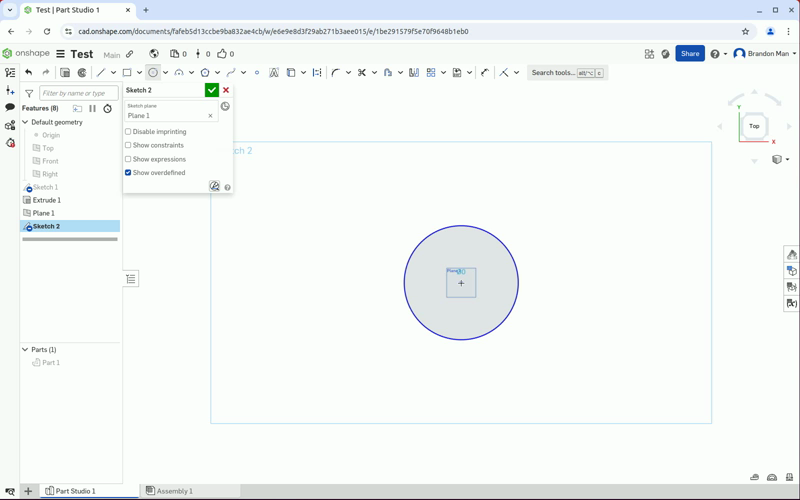
mouse_move(489, 282)
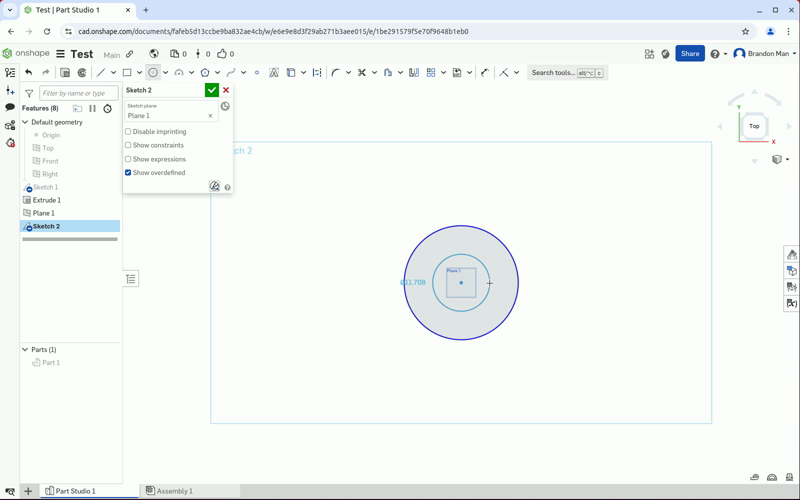
click(489, 282)
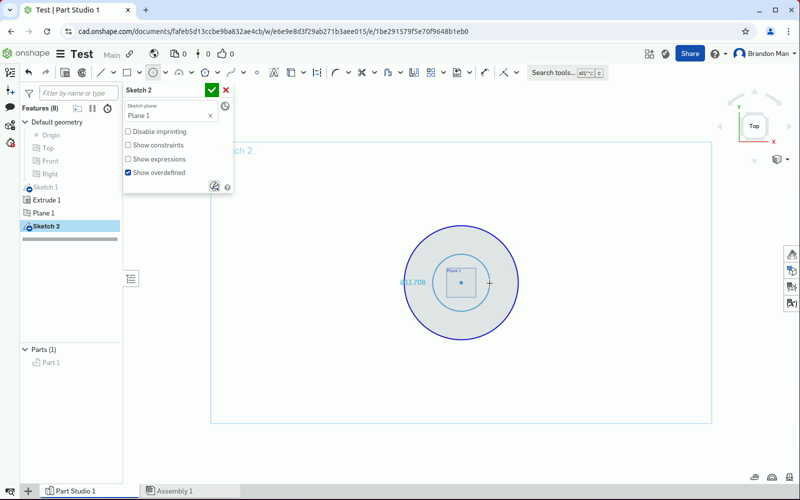
key(esc)
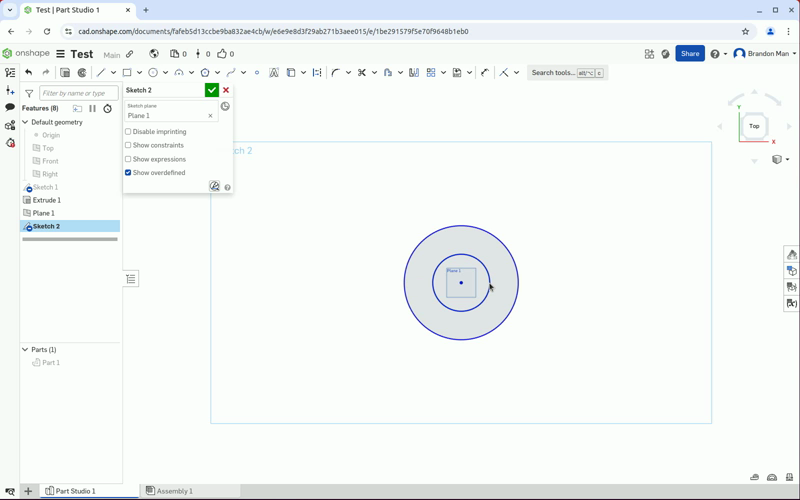
mouse_move(438, 317)
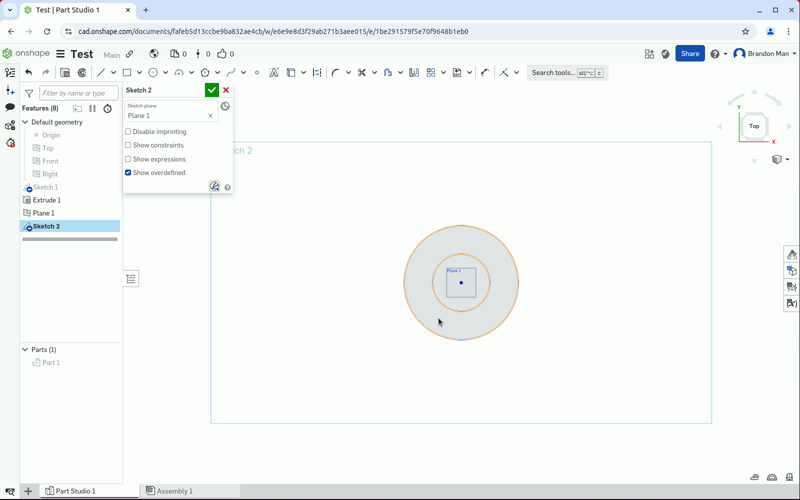
click(438, 317)
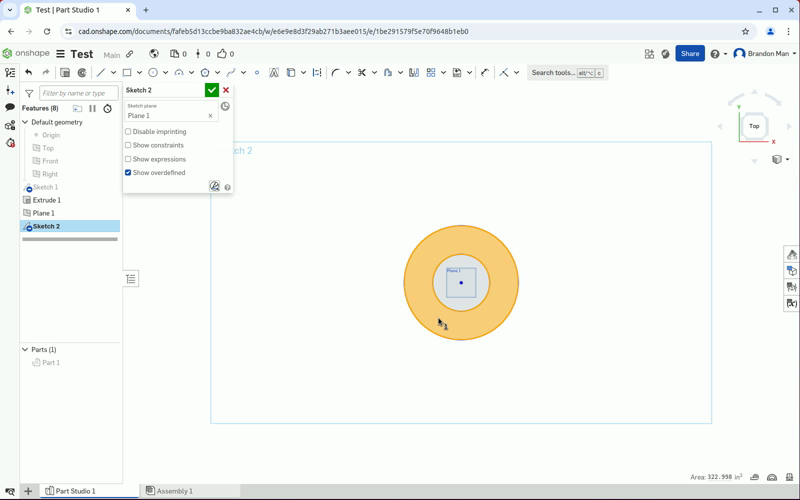
mouse_move(73, 352)
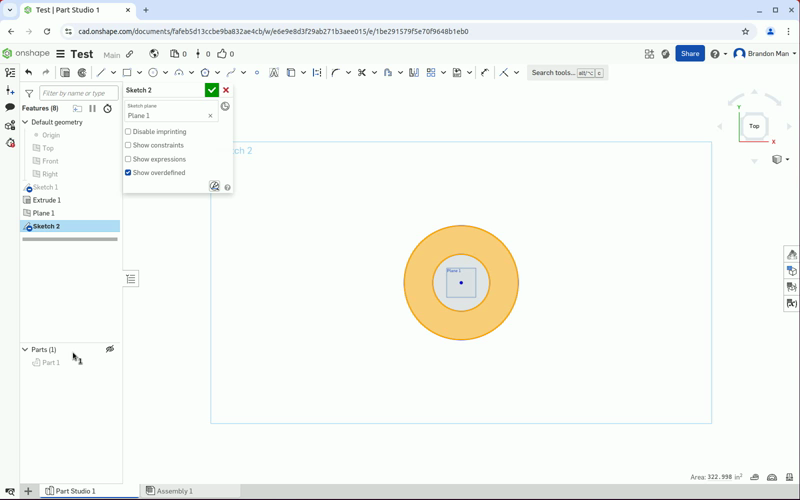
key(shift+y)
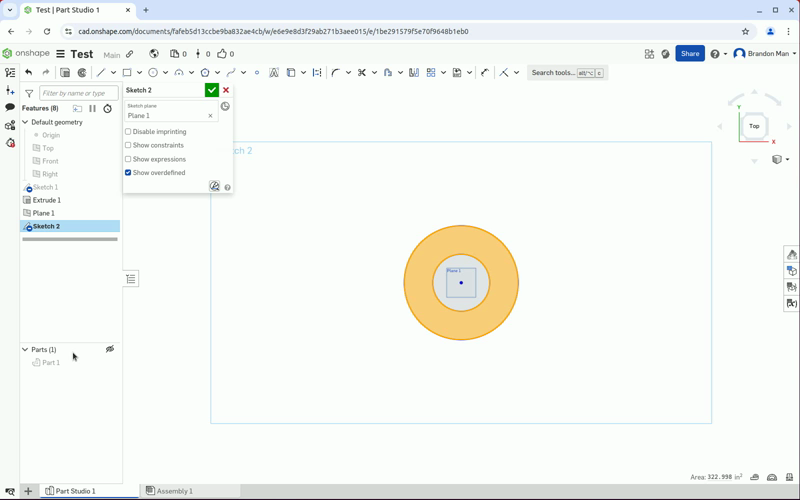
key(shift+e)
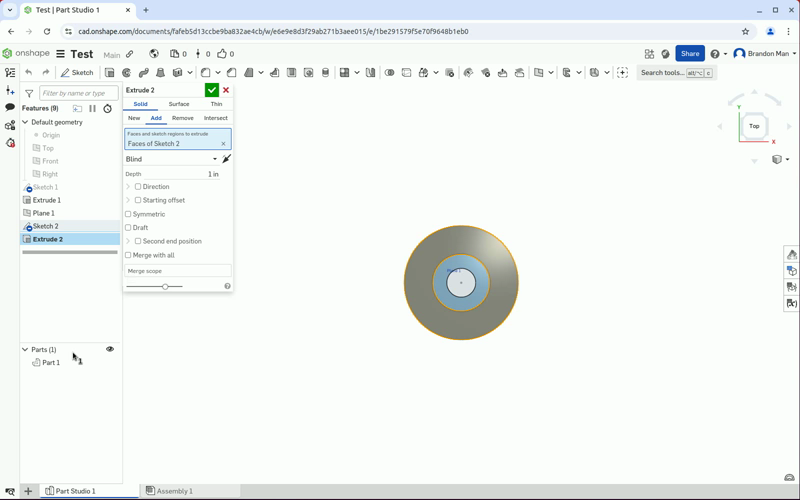
mouse_move(143, 106)
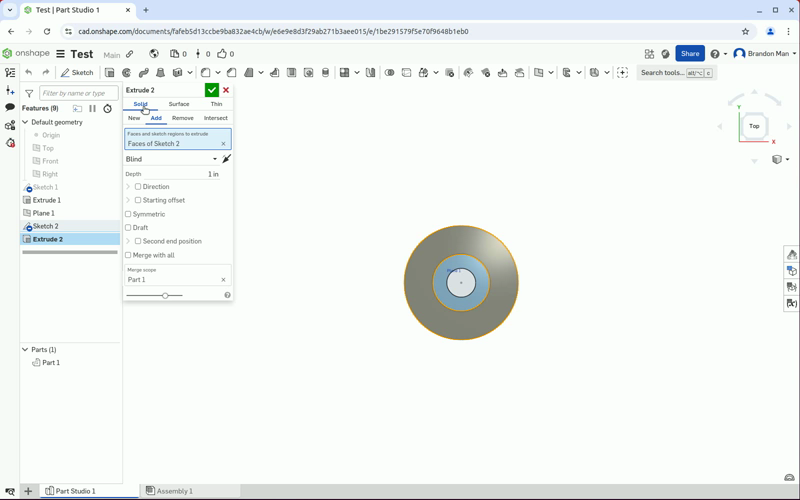
click(143, 106)
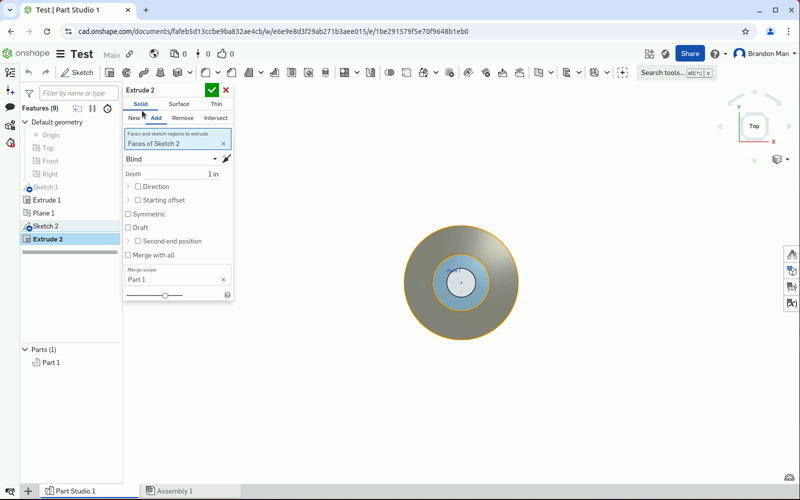
mouse_move(137, 120)
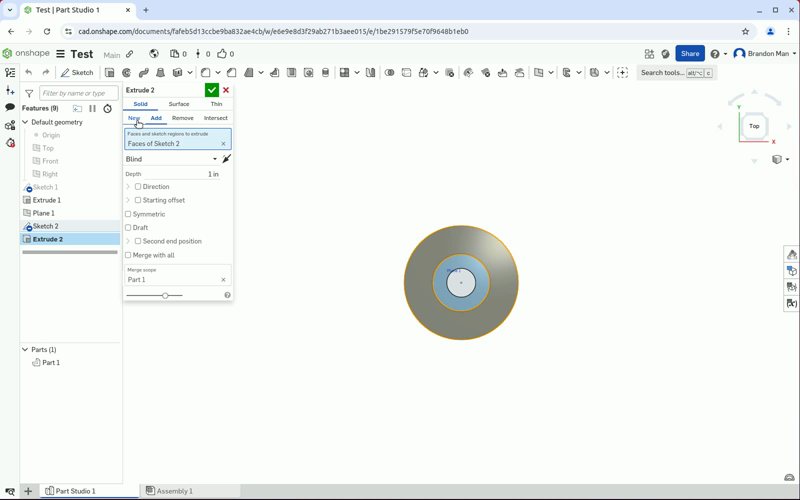
click(137, 120)
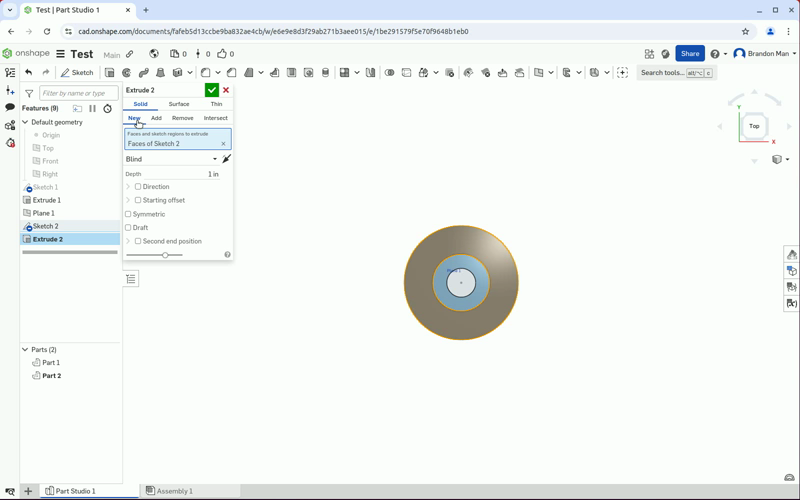
key(tab, 4)
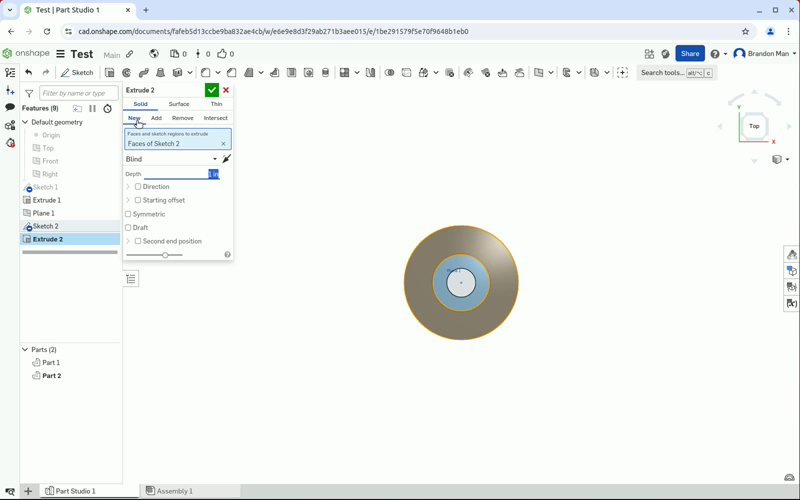
text(5.777)
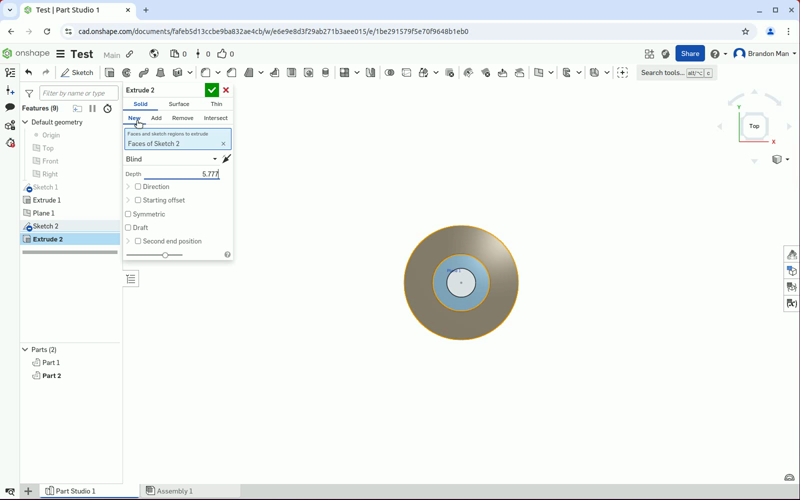
key(enter)
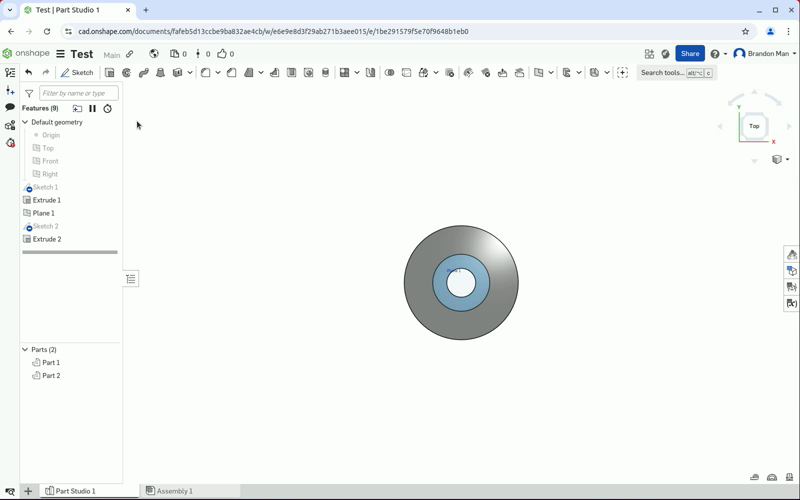
key(shift+h)
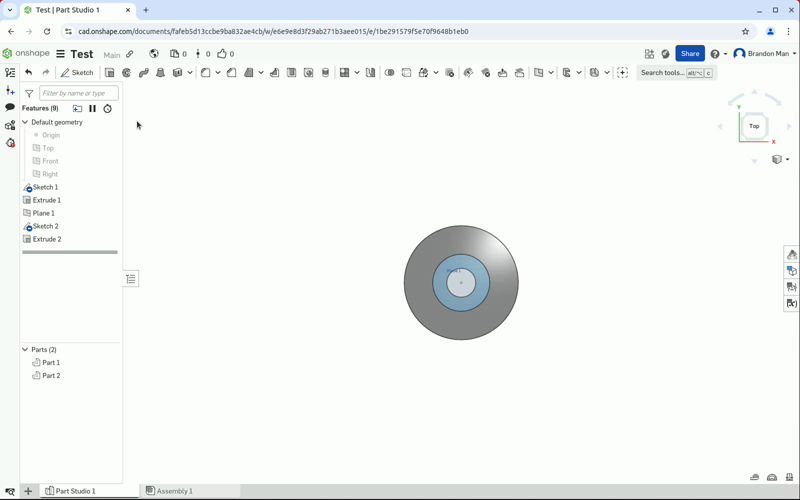
key(shift+h)
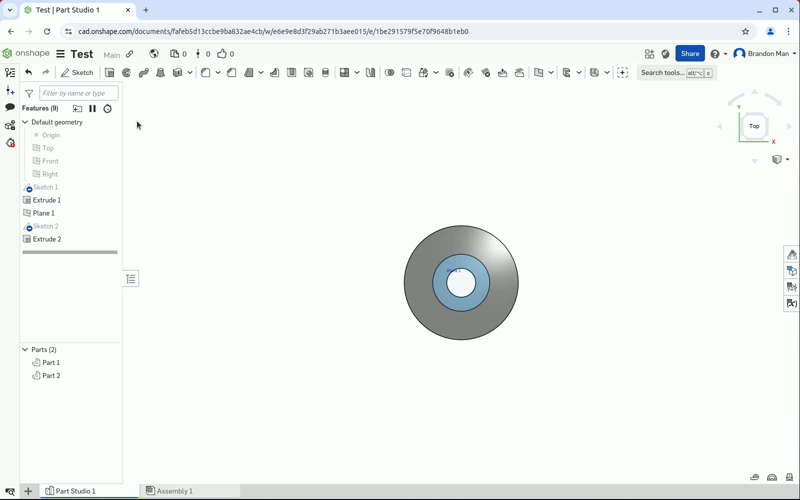
mouse_move(73, 189)
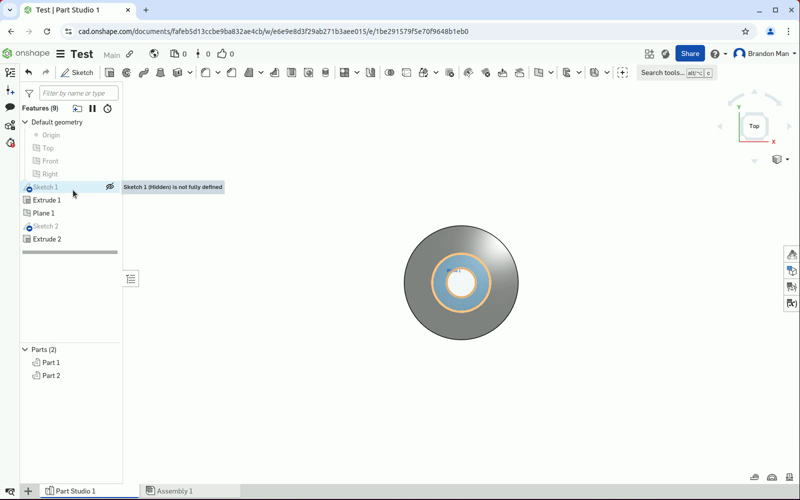
click(73, 189)
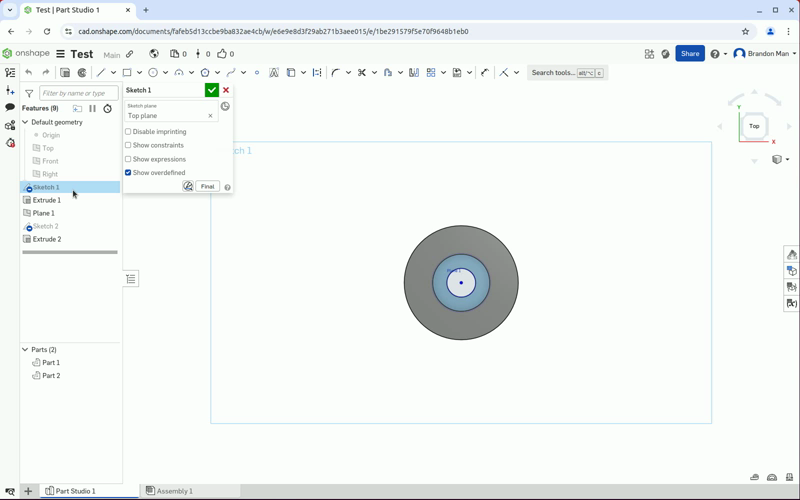
mouse_move(229, 92)
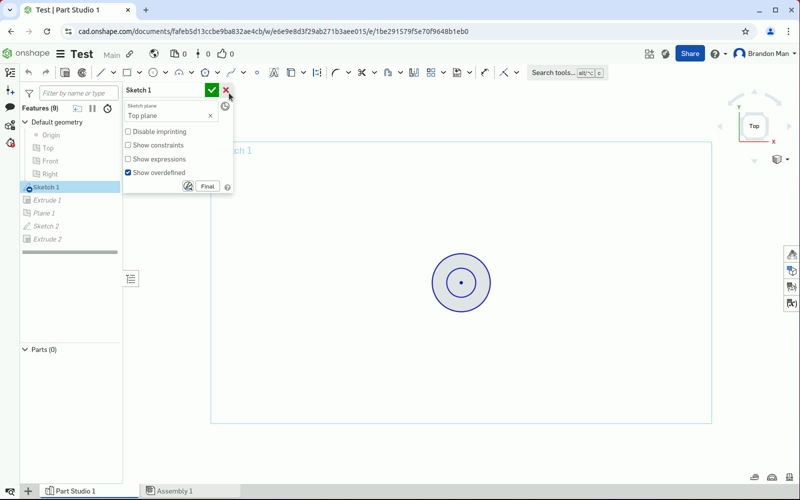
click(229, 92)
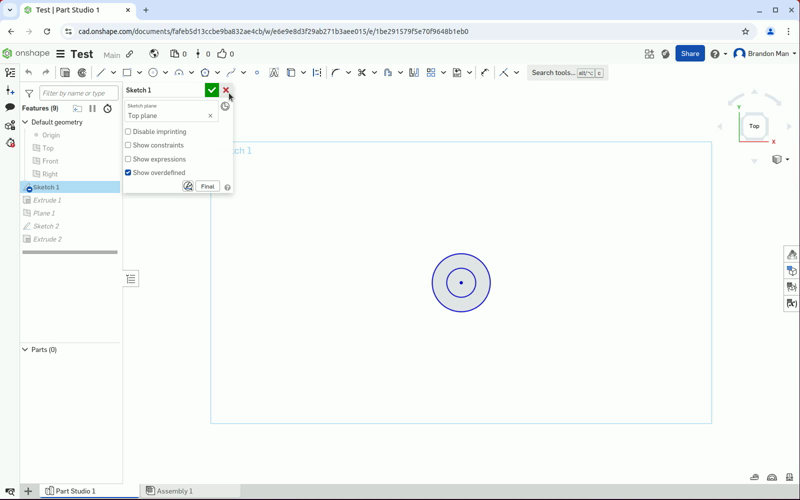
key(shift+s)
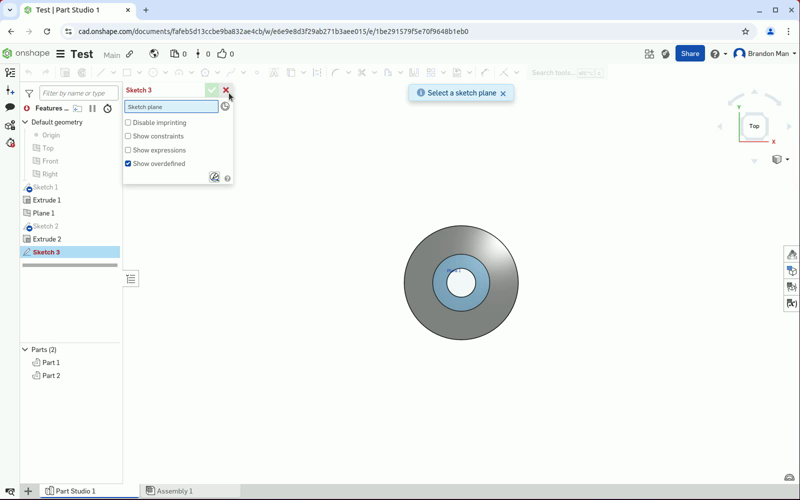
mouse_move(73, 150)
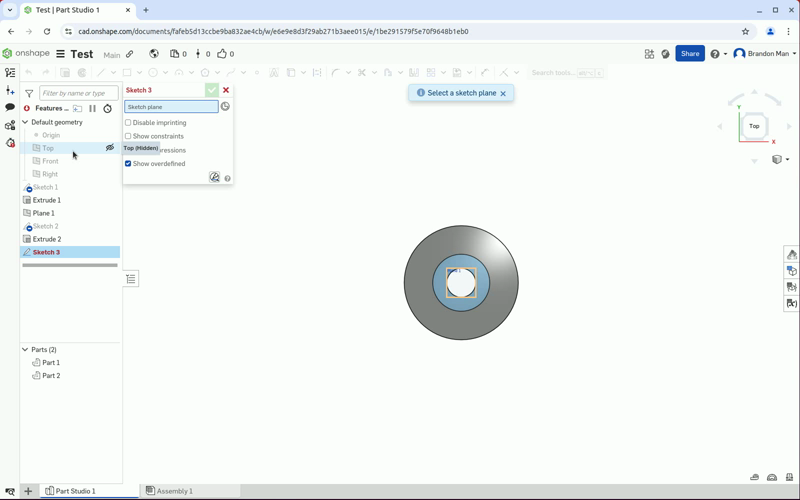
click(73, 150)
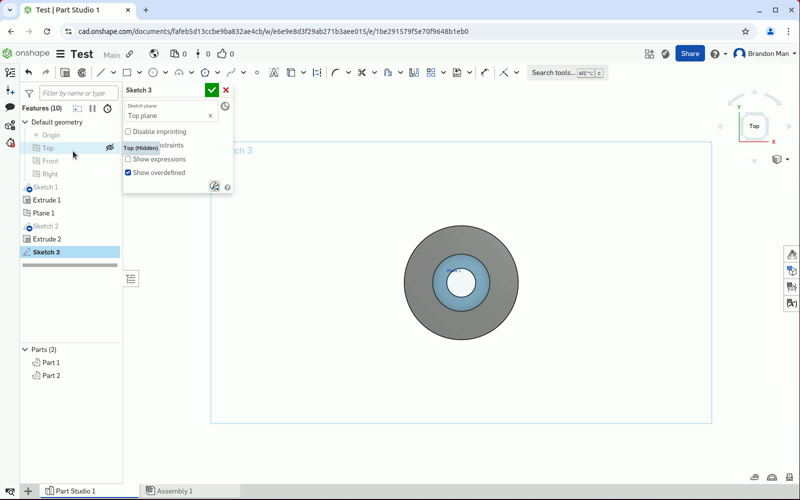
mouse_move(73, 352)
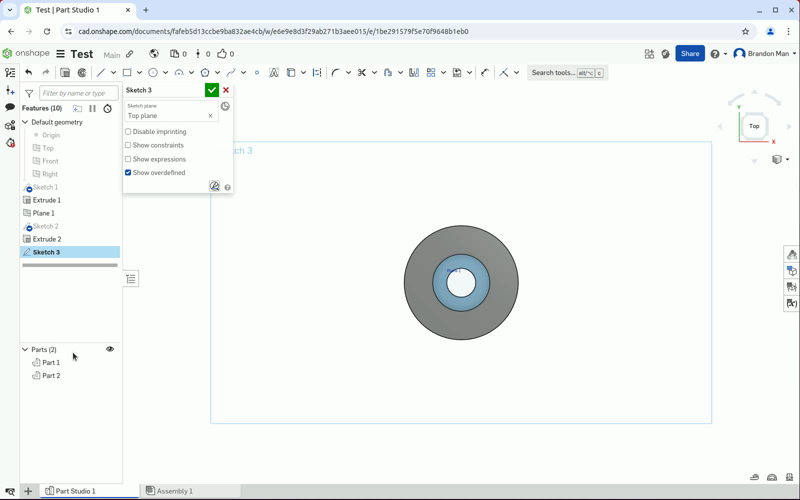
key(y)
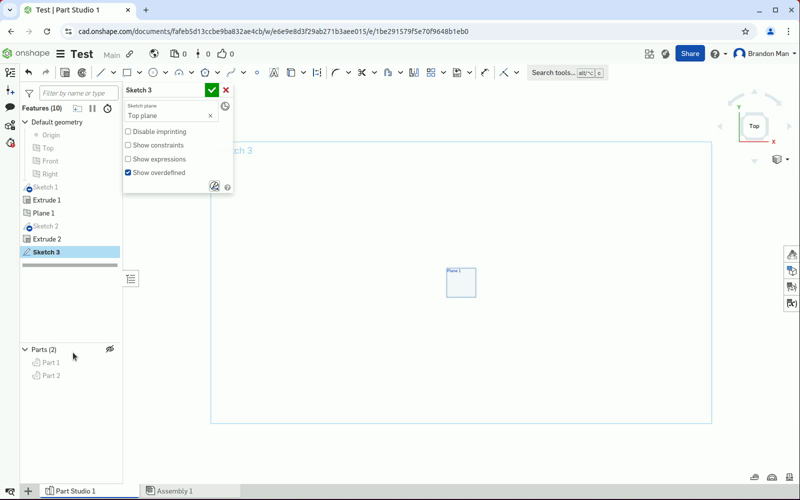
key(c)
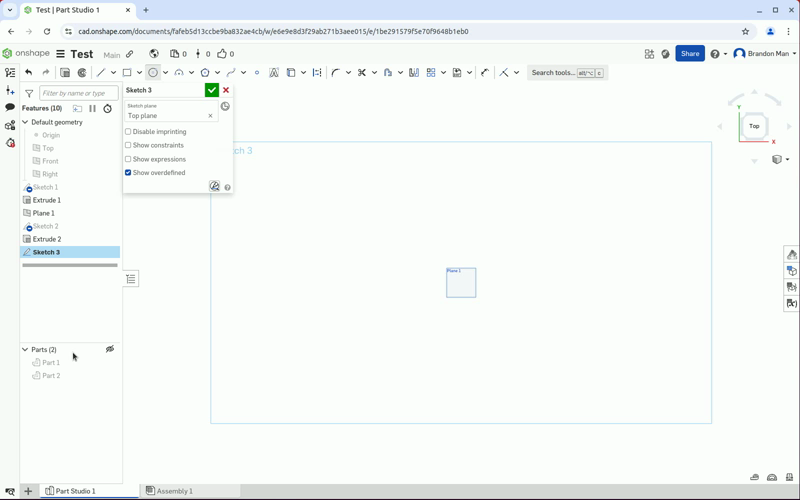
key_down(shift)
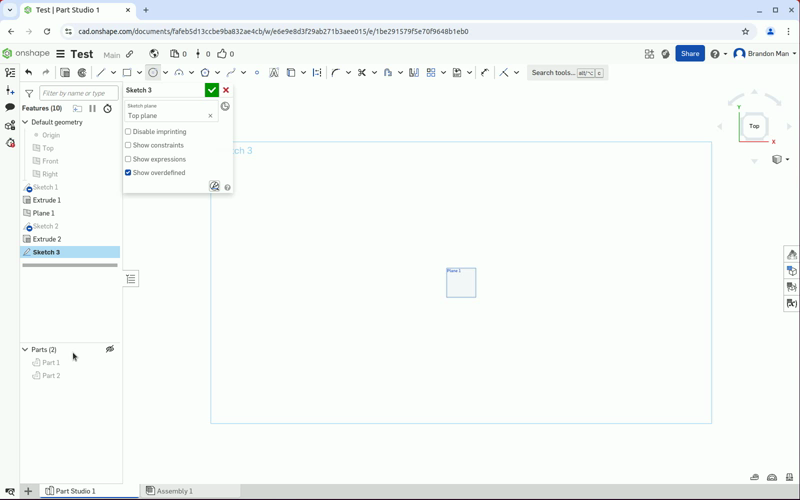
mouse_move(461, 282)
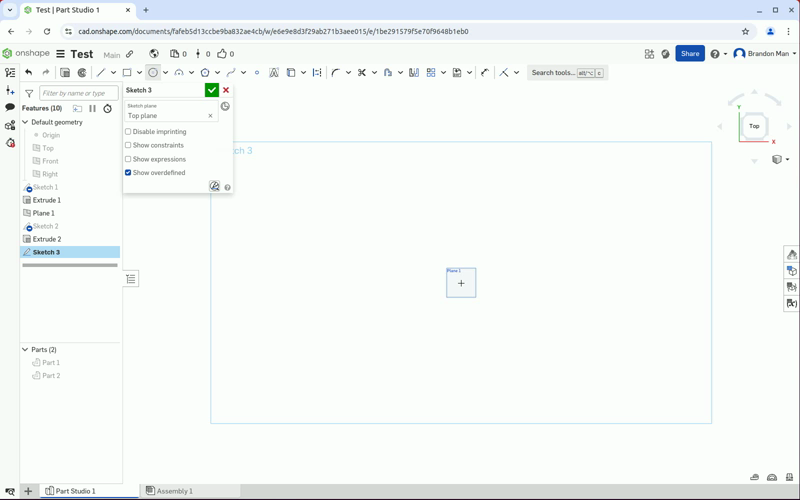
click(461, 282)
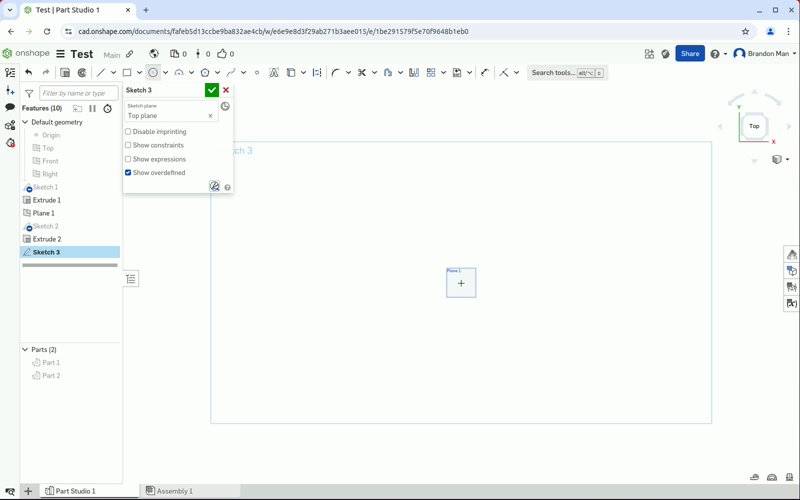
key_up(shift)
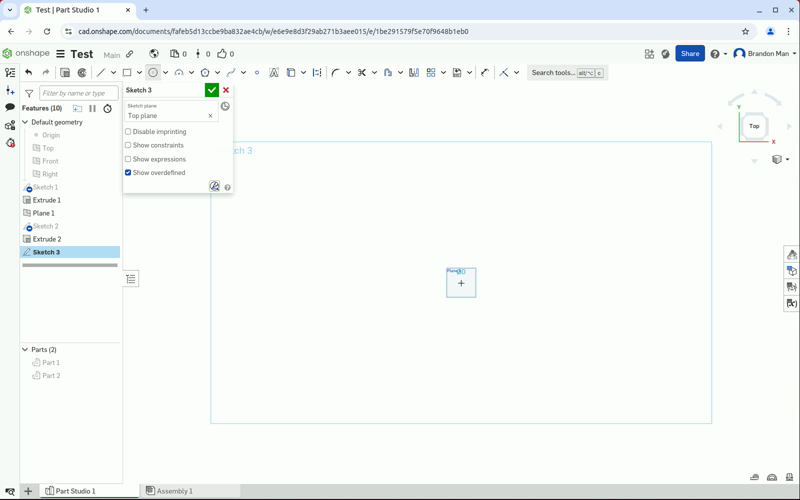
mouse_move(490, 282)
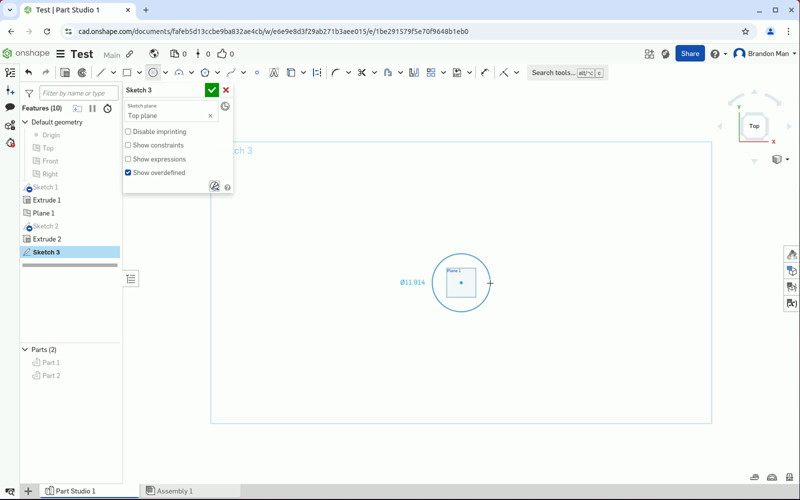
click(490, 282)
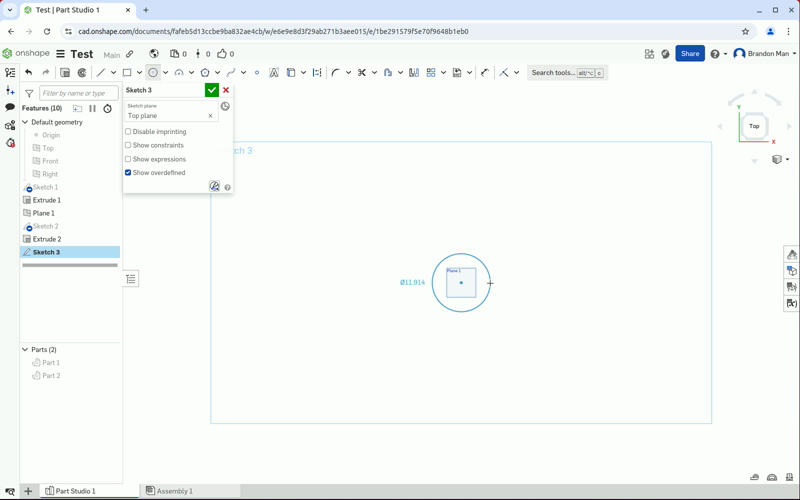
key(esc)
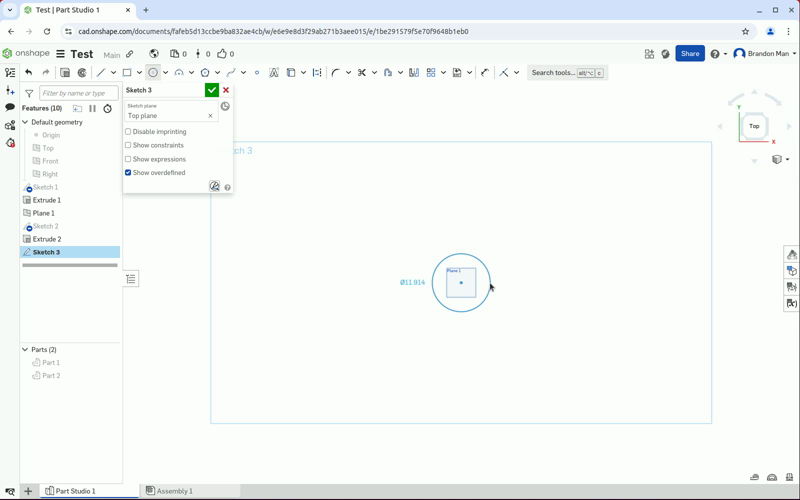
key(c)
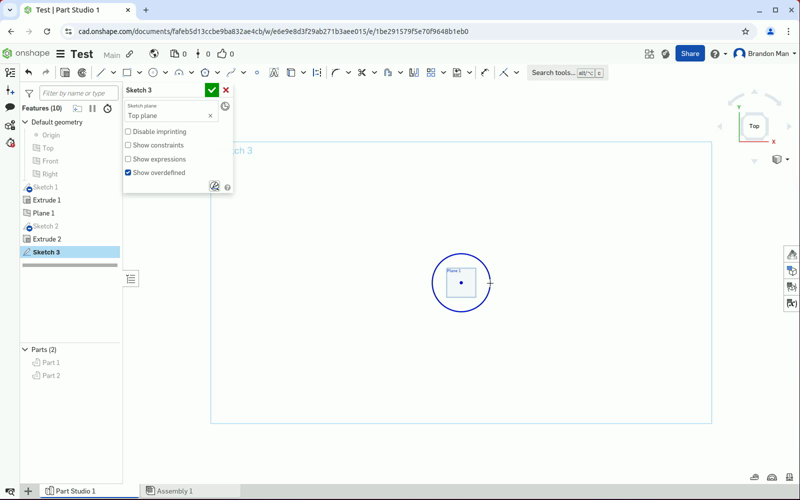
key_down(shift)
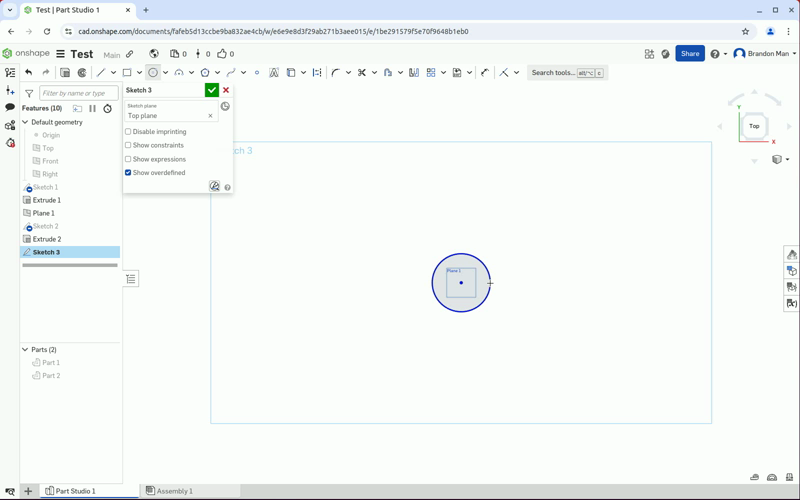
mouse_move(461, 282)
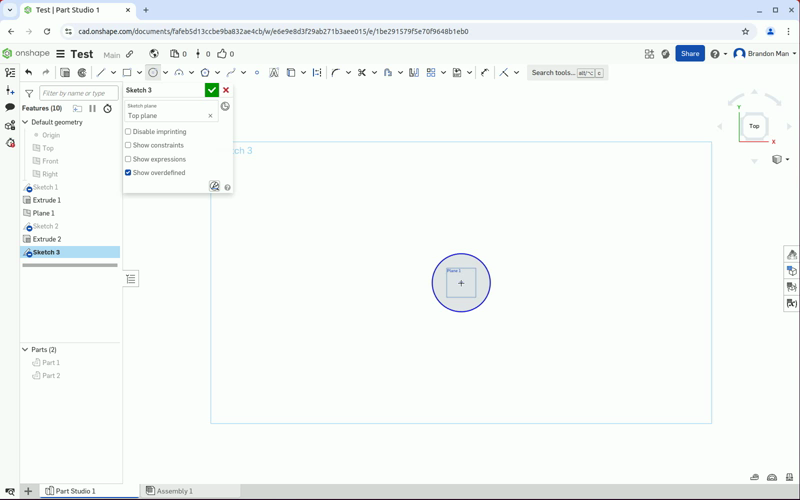
click(461, 282)
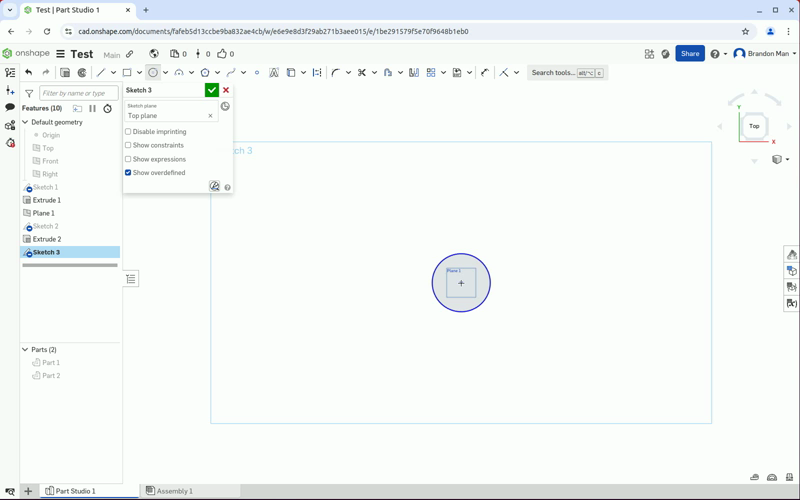
key_up(shift)
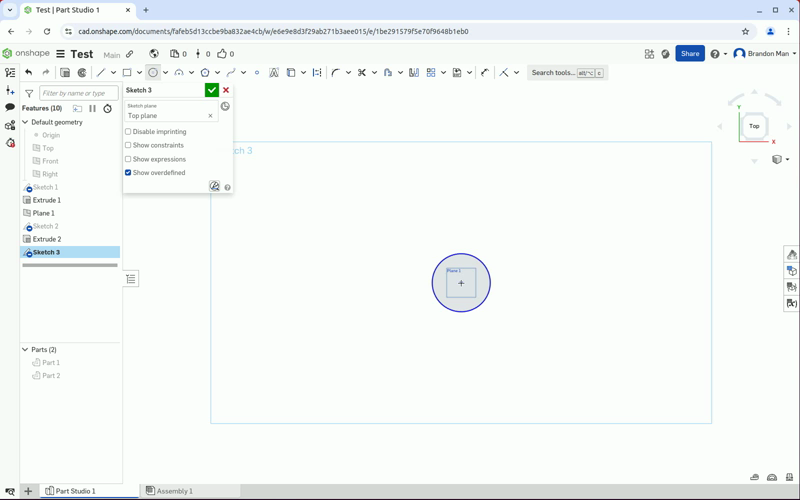
mouse_move(475, 282)
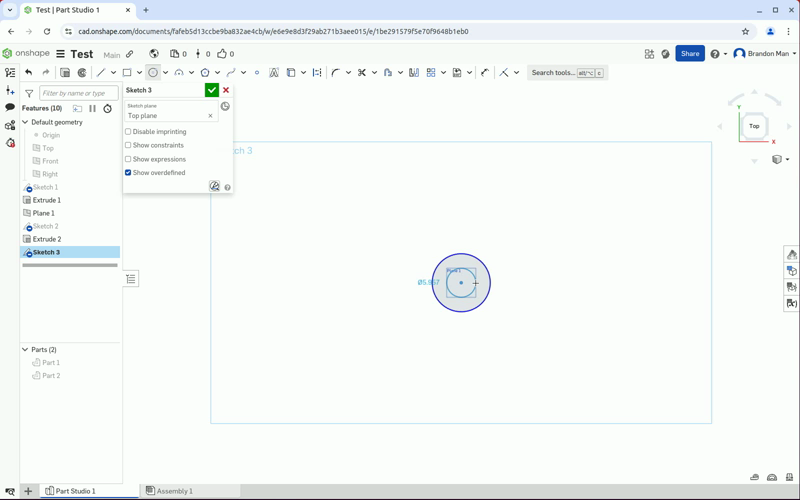
click(475, 282)
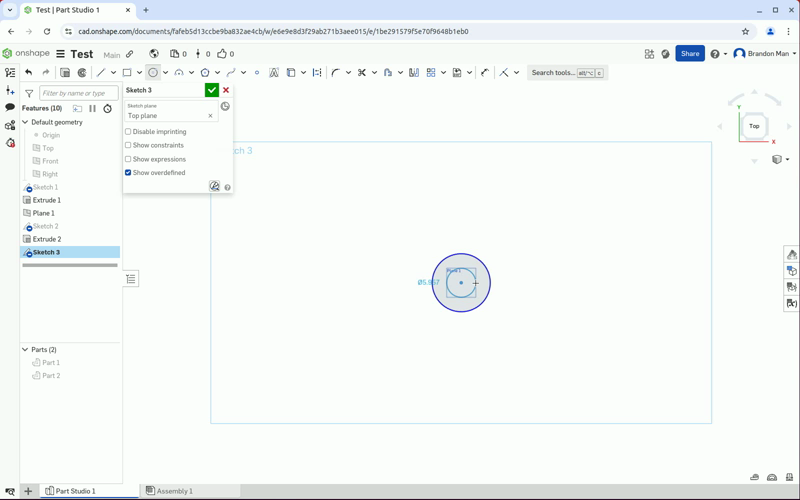
key(esc)
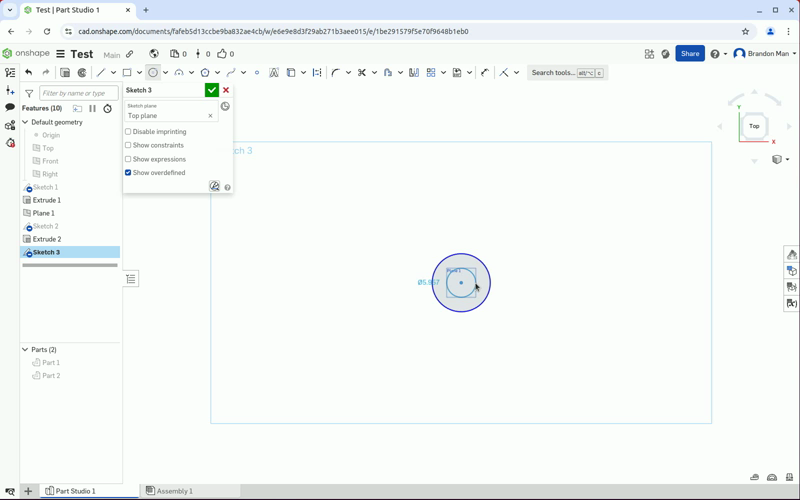
mouse_move(453, 301)
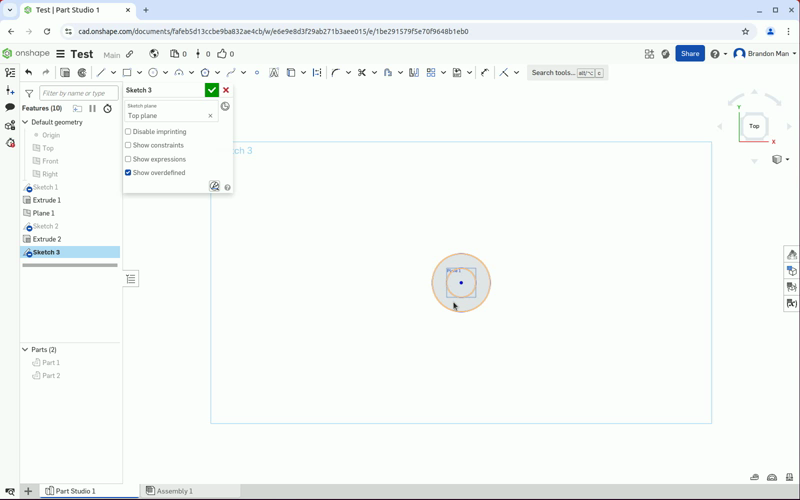
click(453, 301)
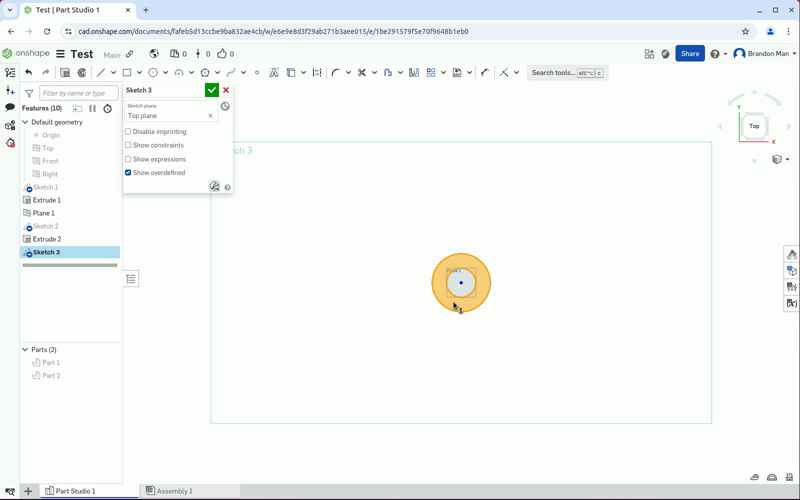
mouse_move(73, 352)
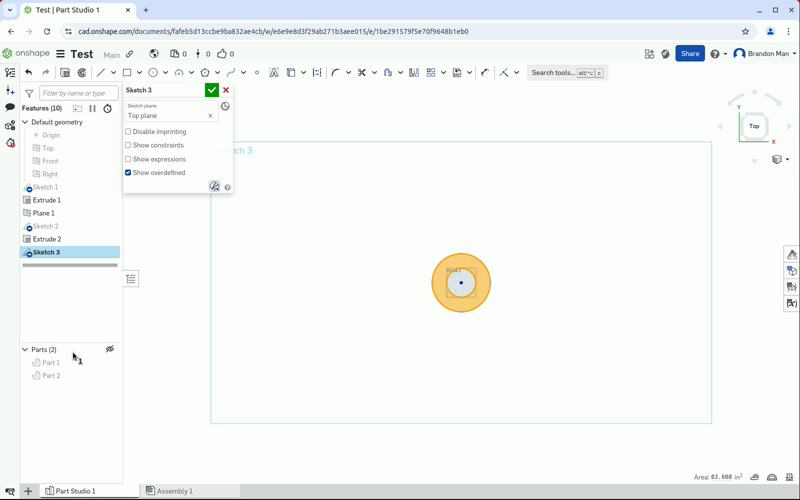
key(shift+y)
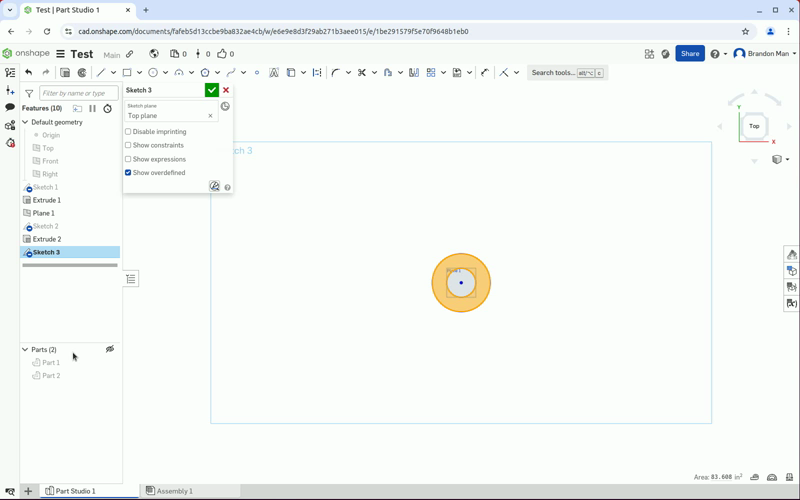
key(shift+e)
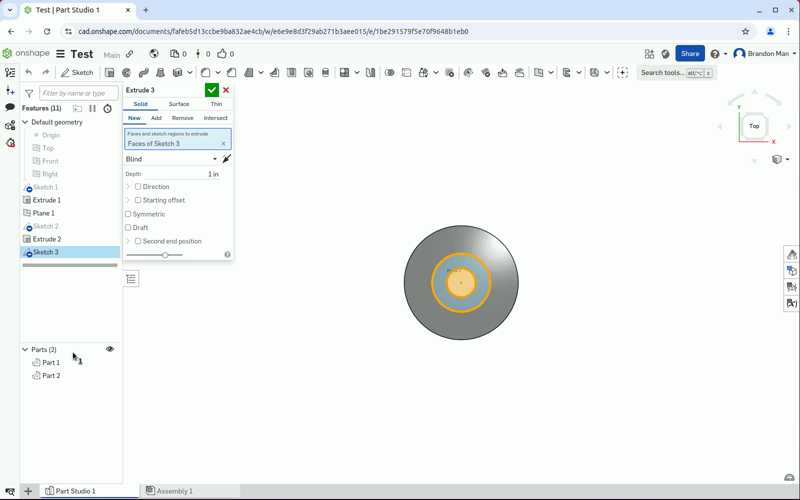
mouse_move(143, 106)
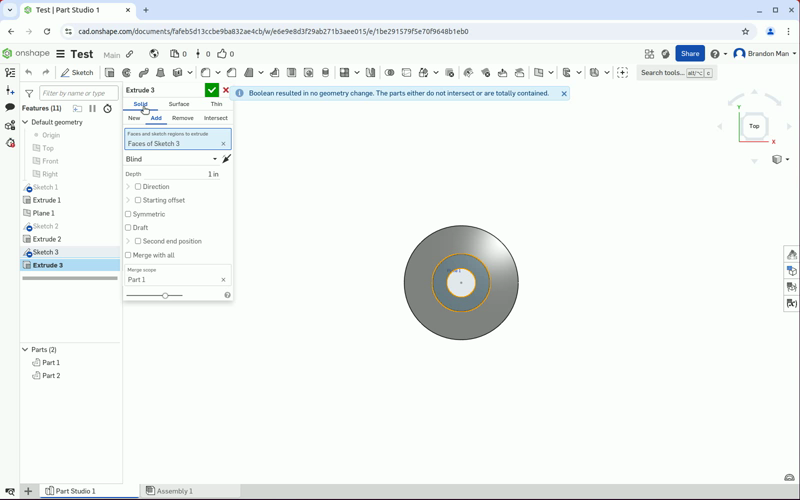
click(143, 106)
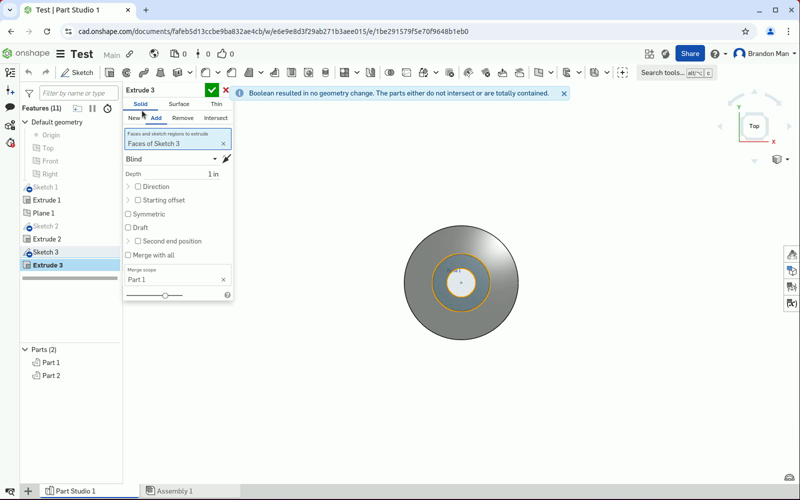
mouse_move(137, 120)
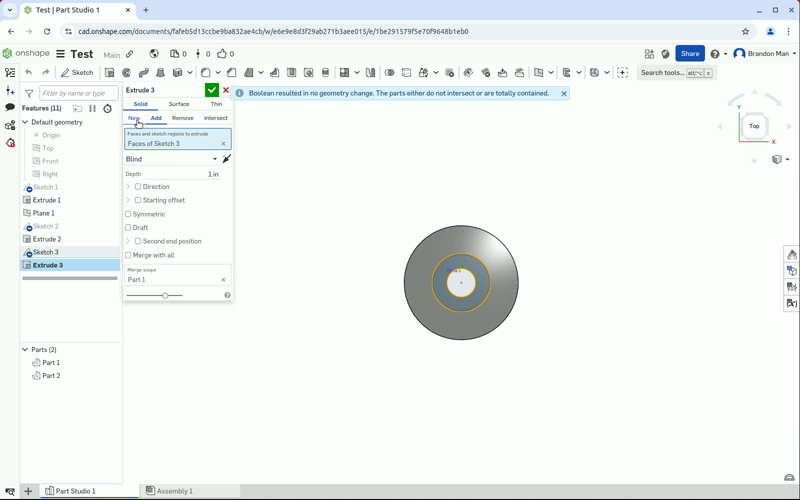
click(137, 120)
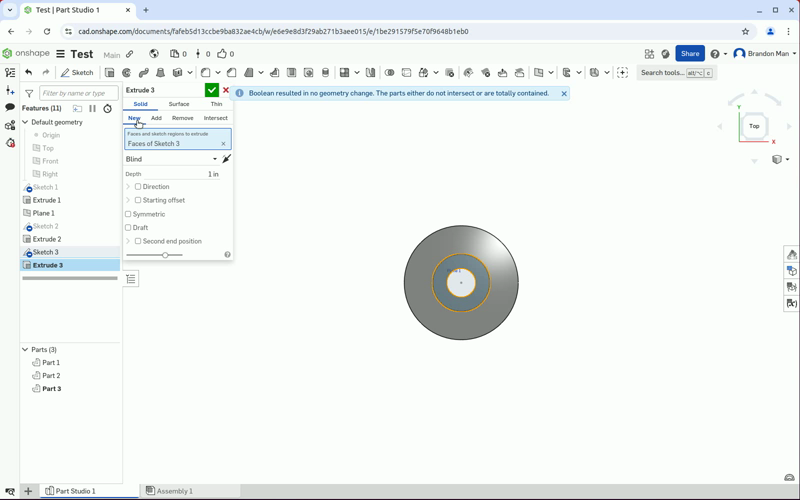
key(tab, 4)
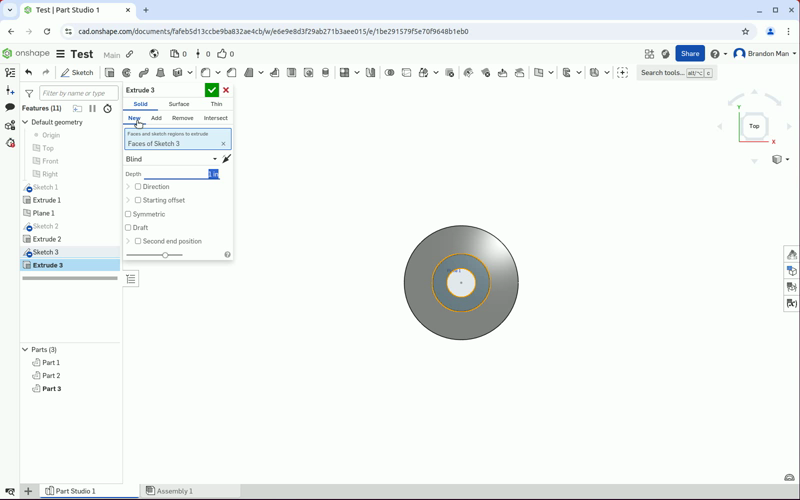
text(5.777)
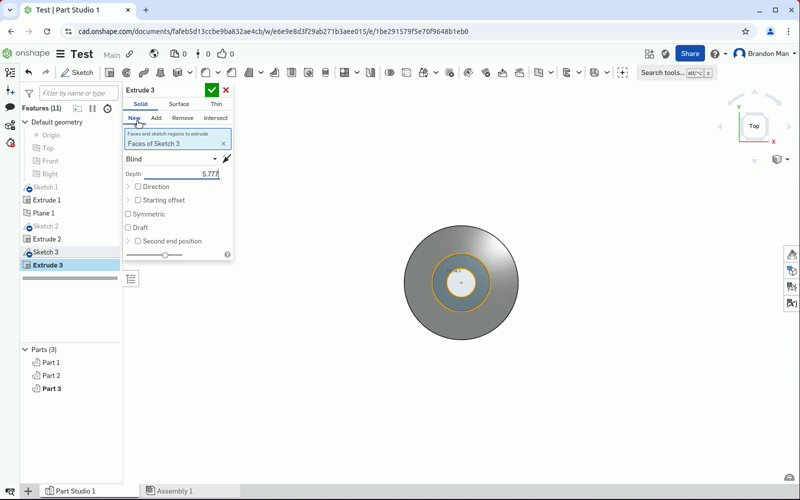
key(enter)
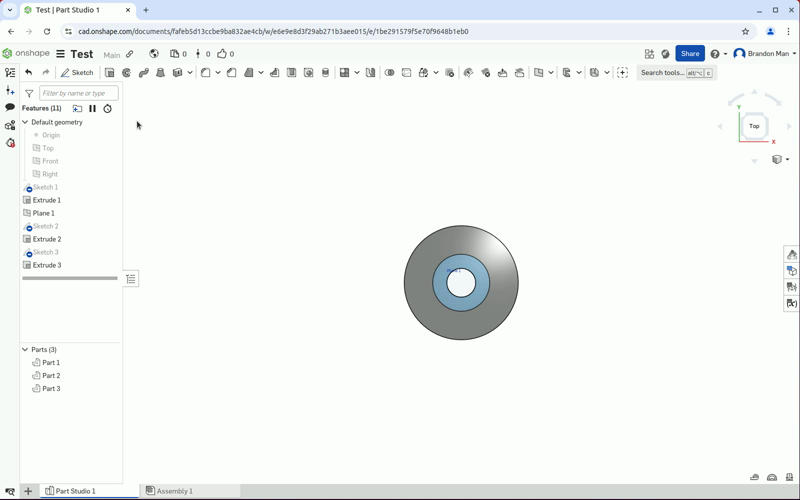
key(shift+h)
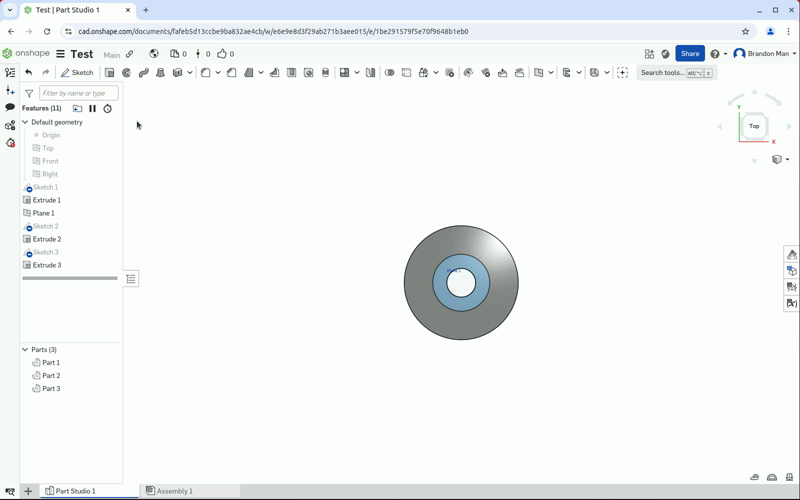
key(shift+h)
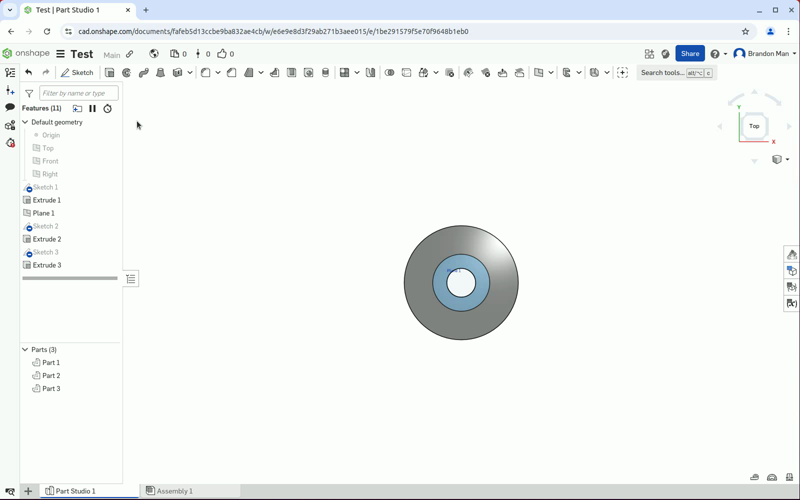
mouse_move(73, 189)
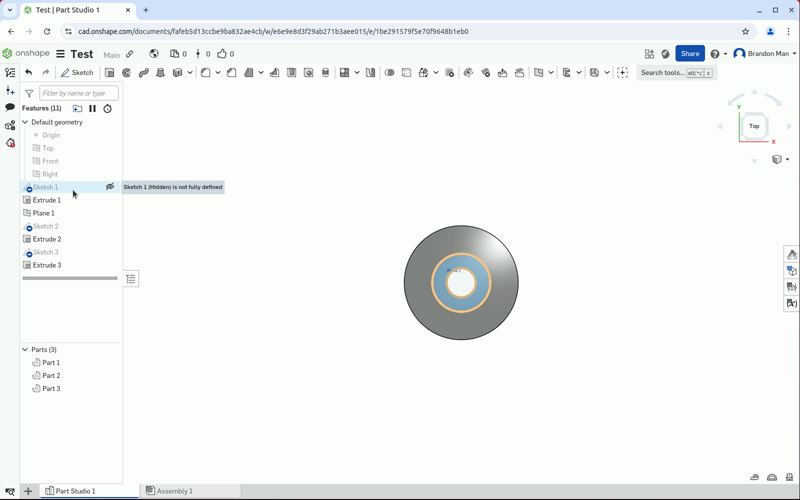
click(73, 189)
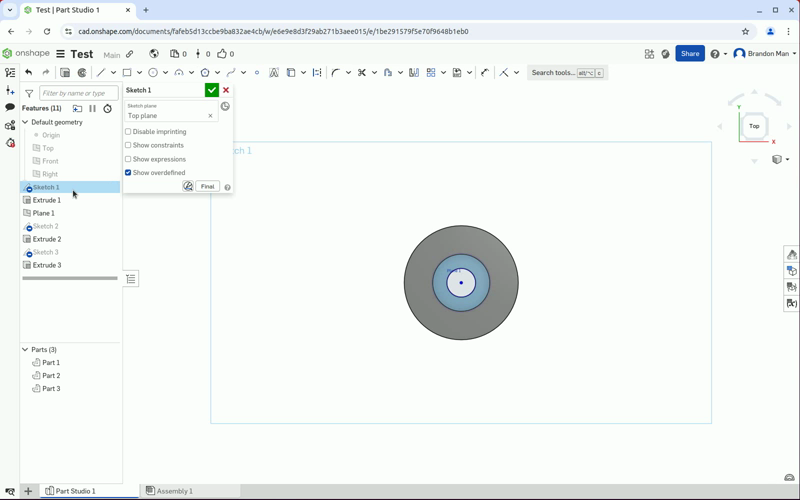
mouse_move(229, 92)
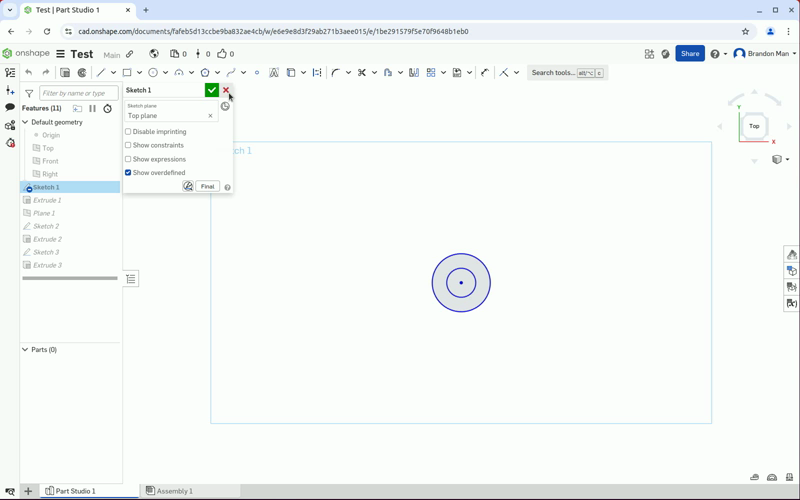
click(229, 92)
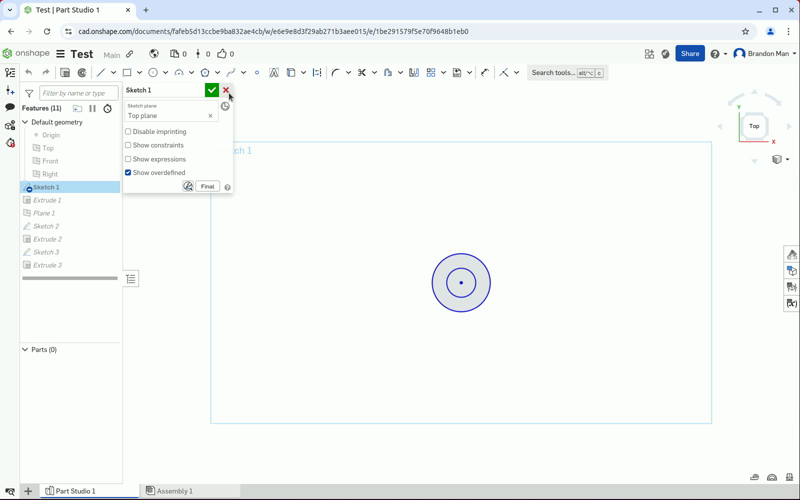
key(shift+s)
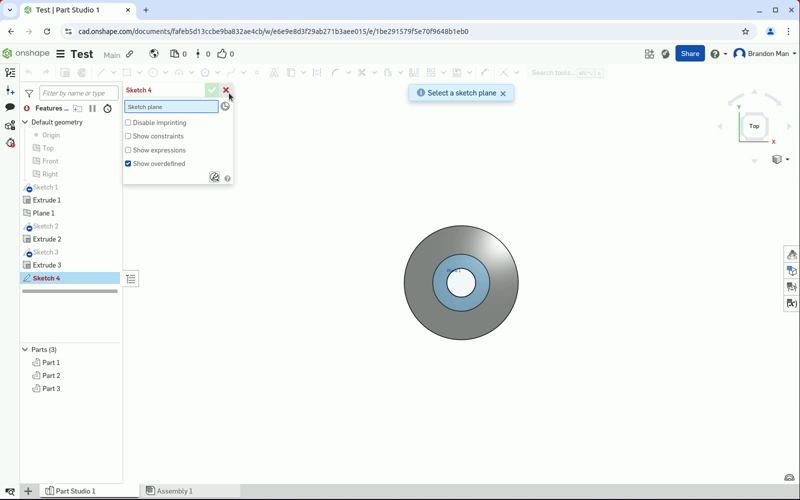
mouse_move(73, 150)
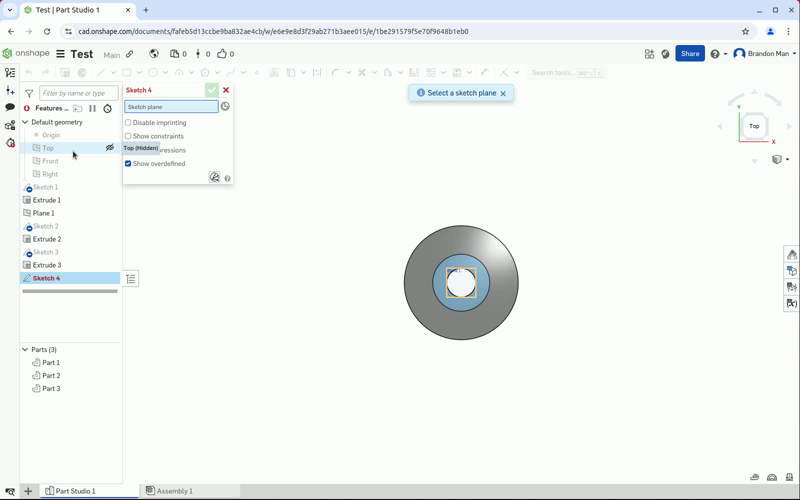
click(73, 150)
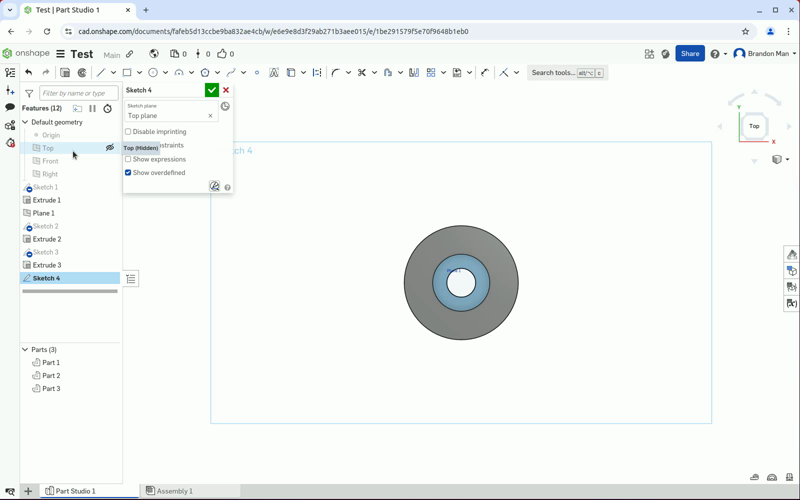
mouse_move(73, 352)
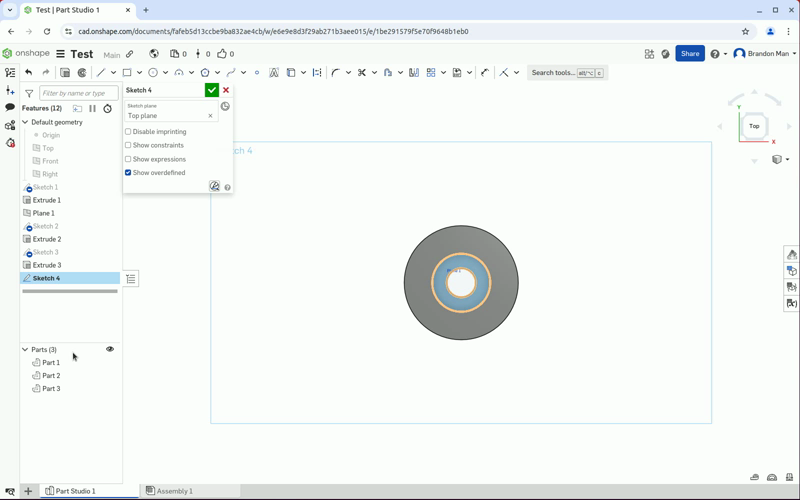
key(y)
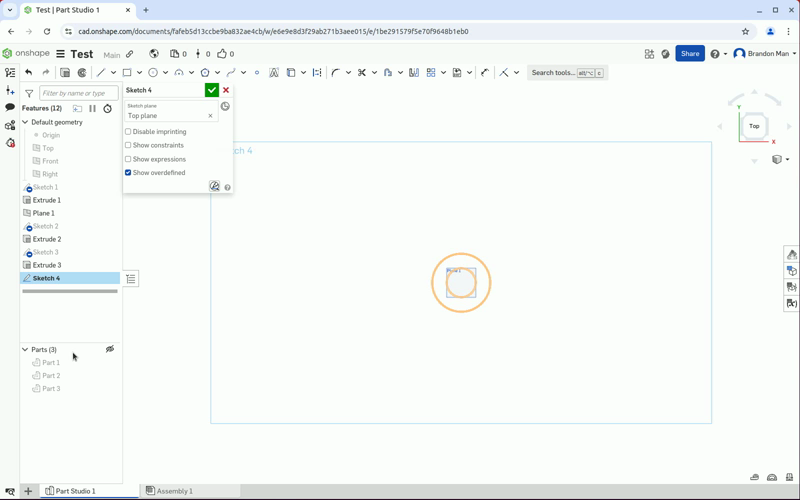
key(c)
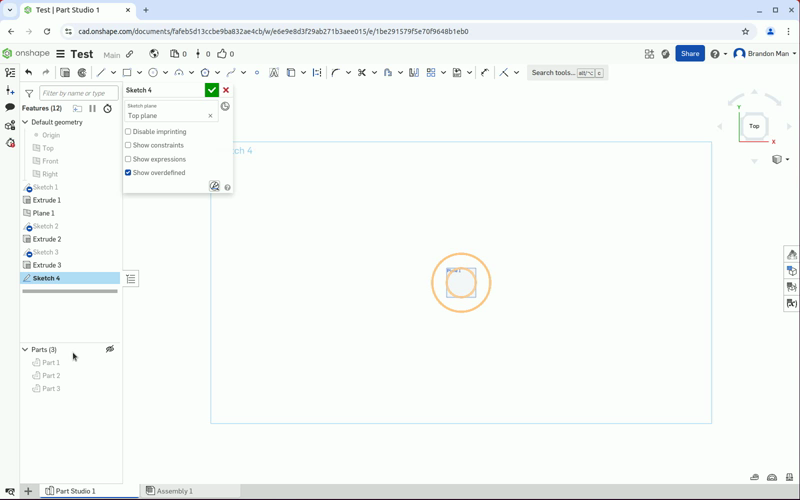
key_down(shift)
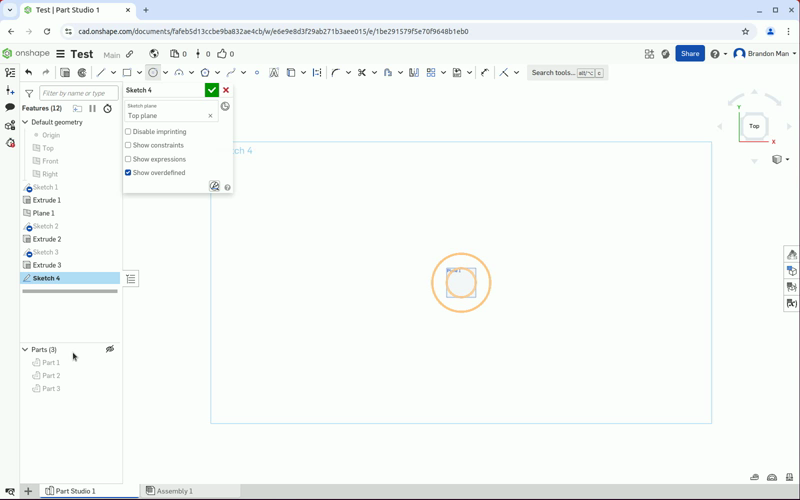
mouse_move(461, 282)
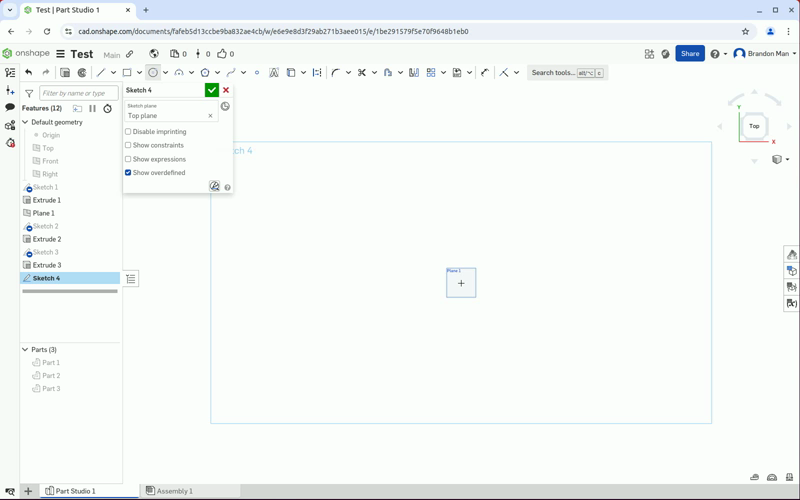
click(461, 282)
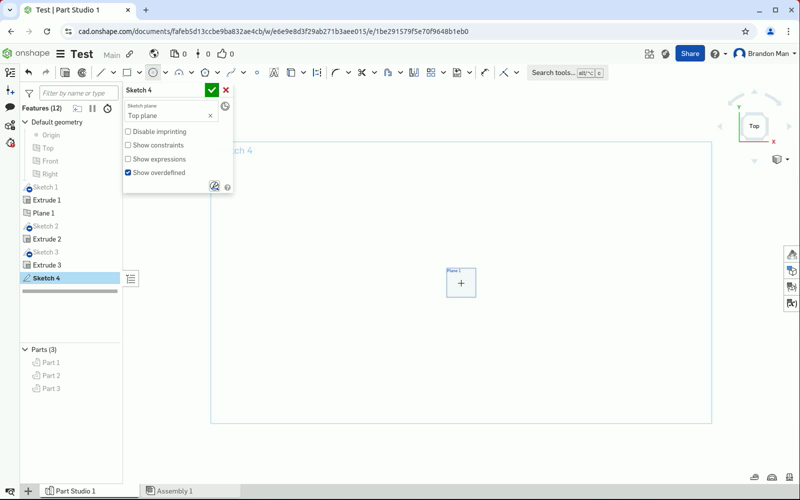
key_up(shift)
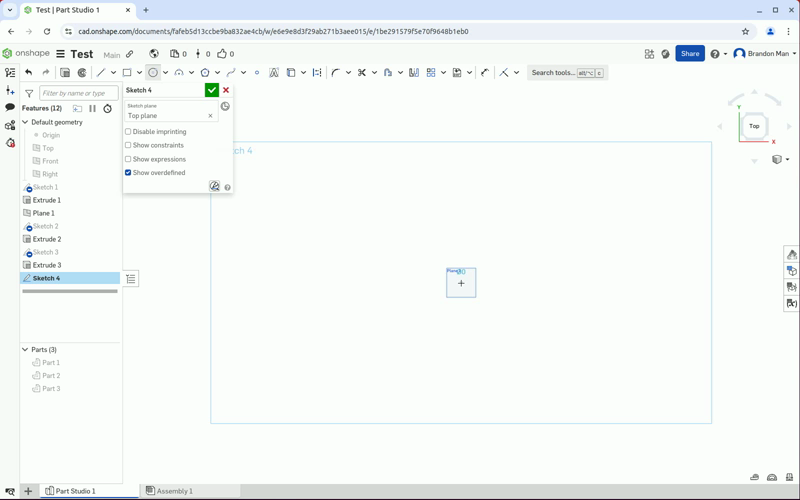
mouse_move(490, 282)
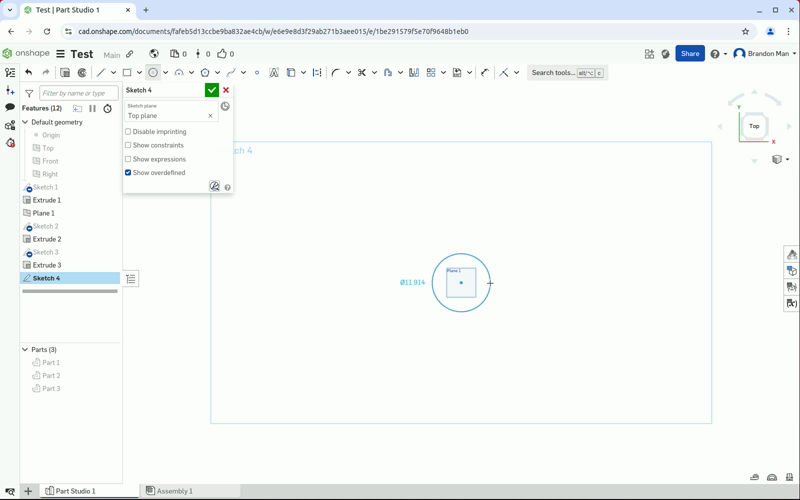
click(490, 282)
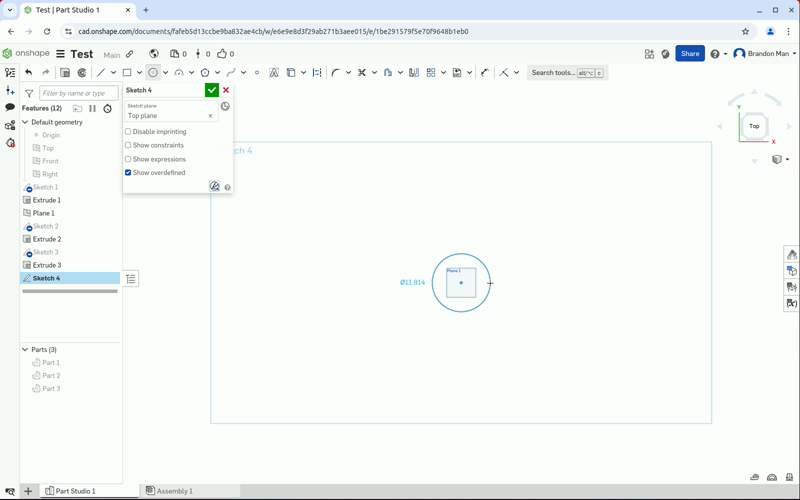
key(esc)
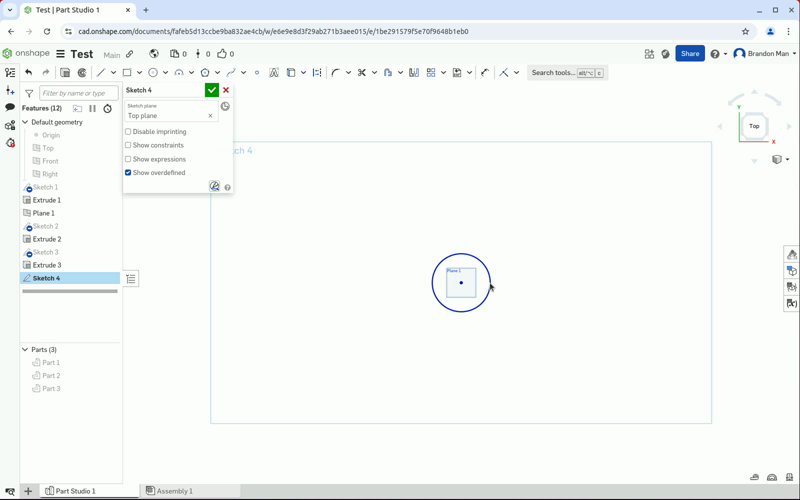
key(c)
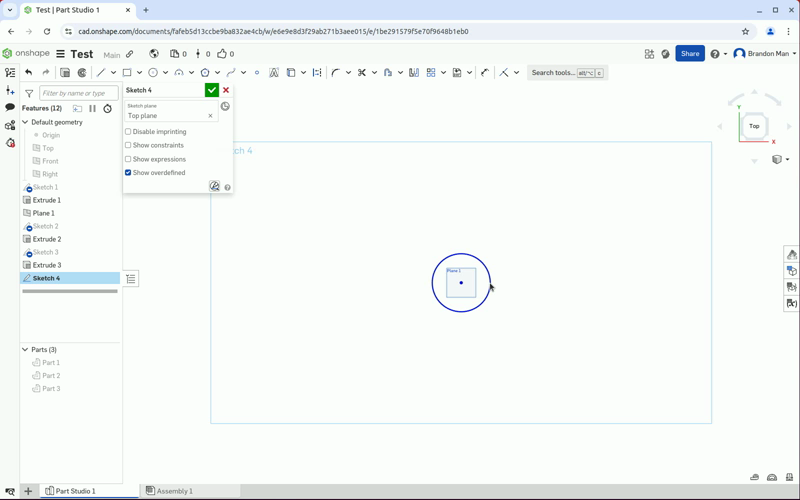
key_down(shift)
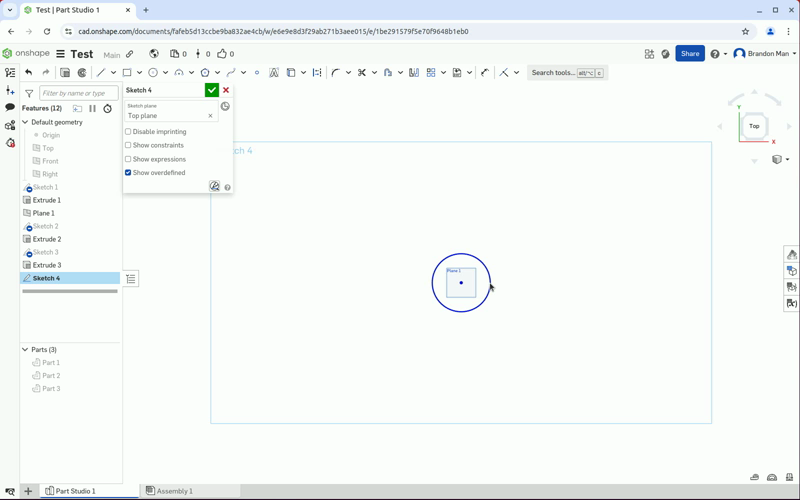
mouse_move(461, 282)
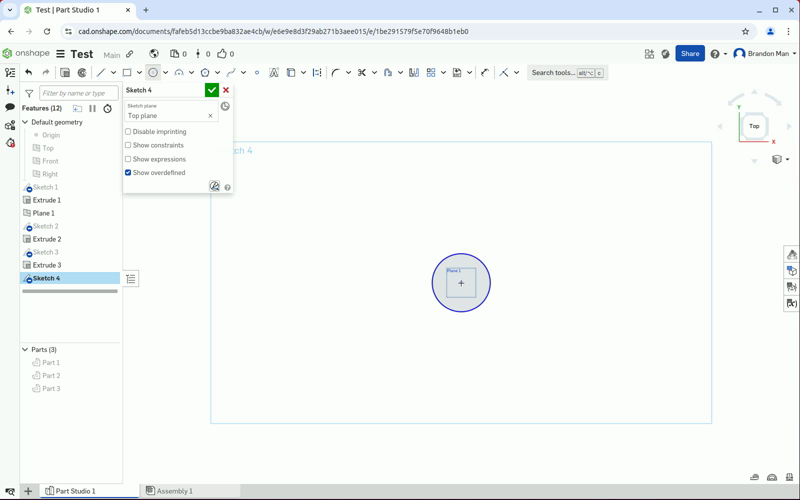
click(461, 282)
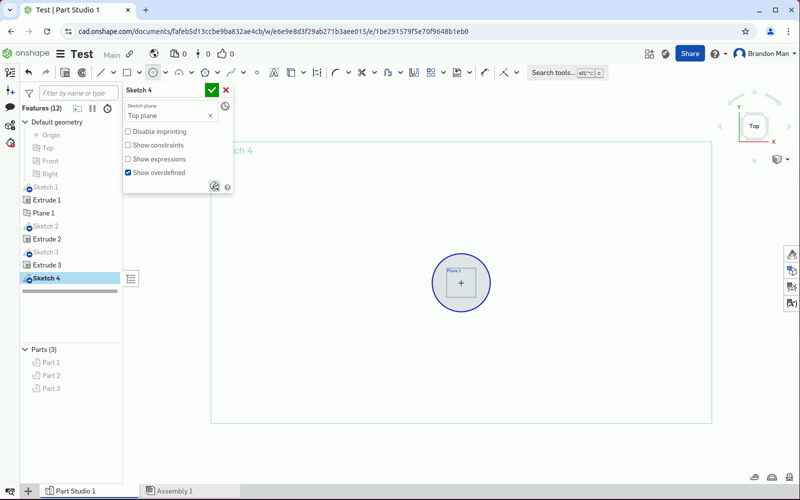
key_up(shift)
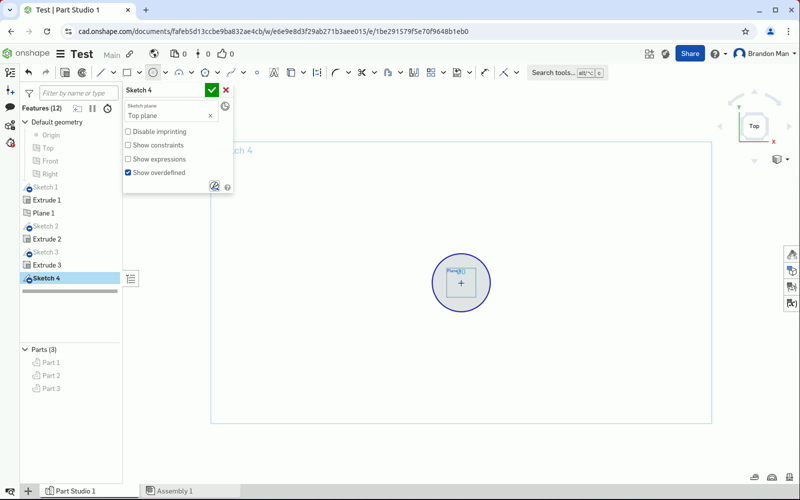
mouse_move(475, 282)
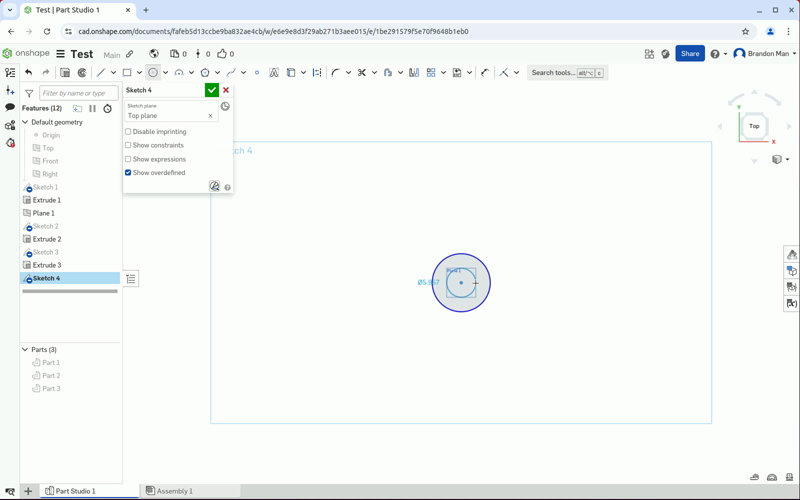
click(475, 282)
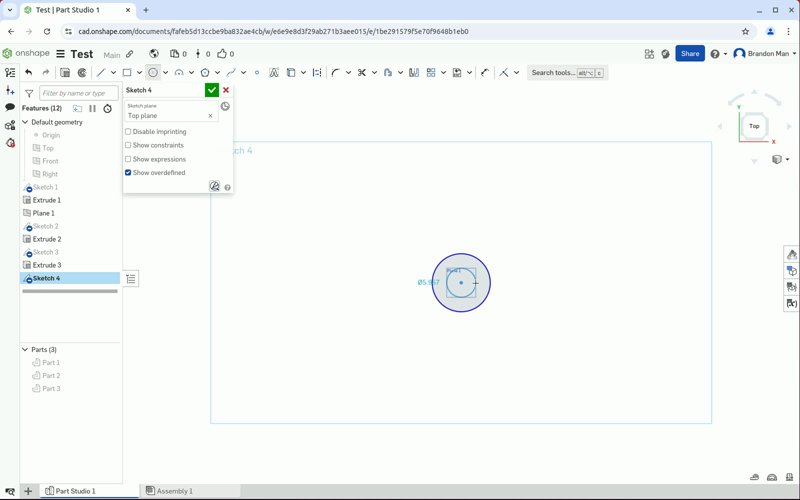
key(esc)
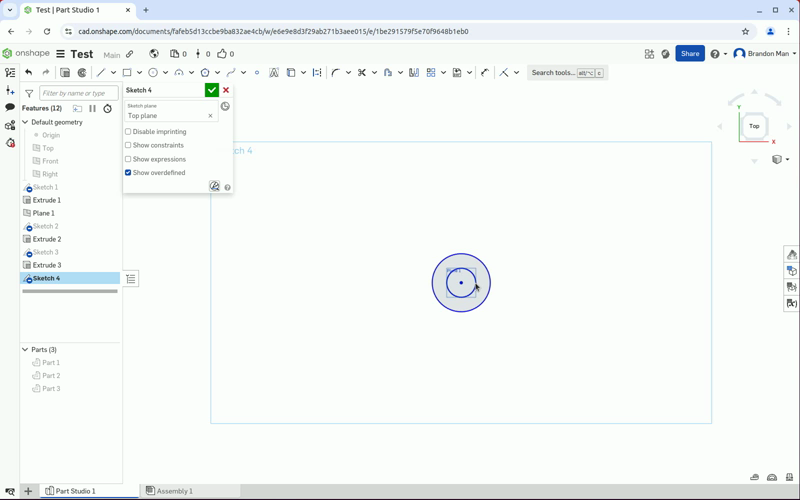
mouse_move(439, 280)
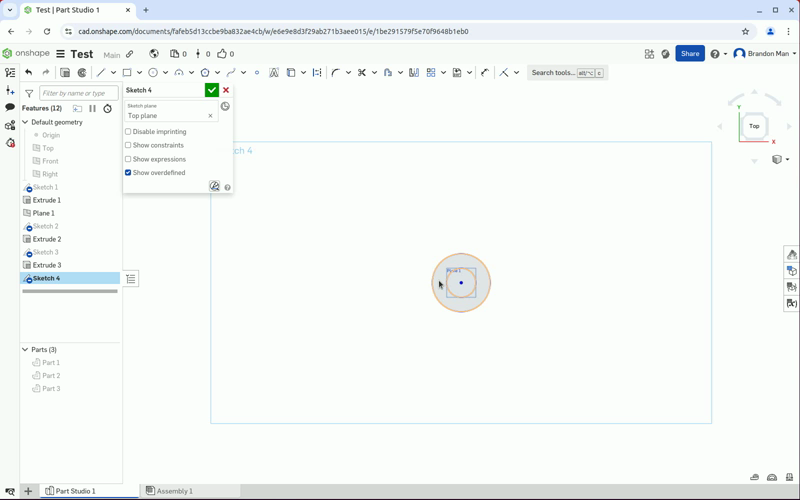
click(439, 280)
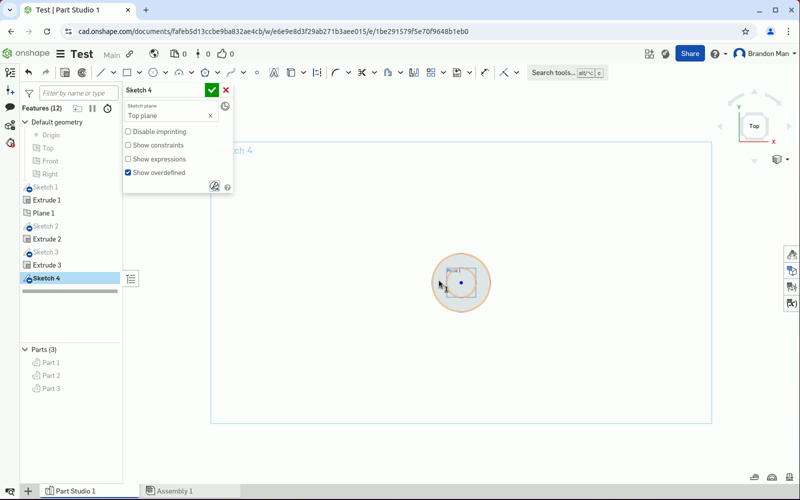
mouse_move(73, 352)
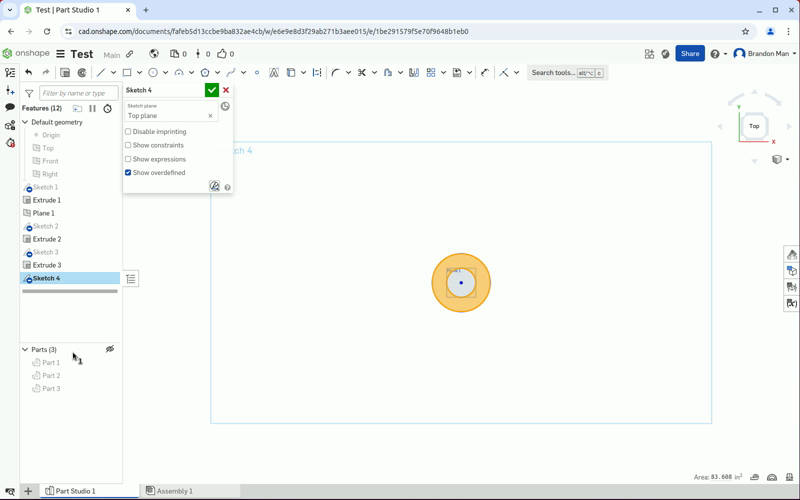
key(shift+y)
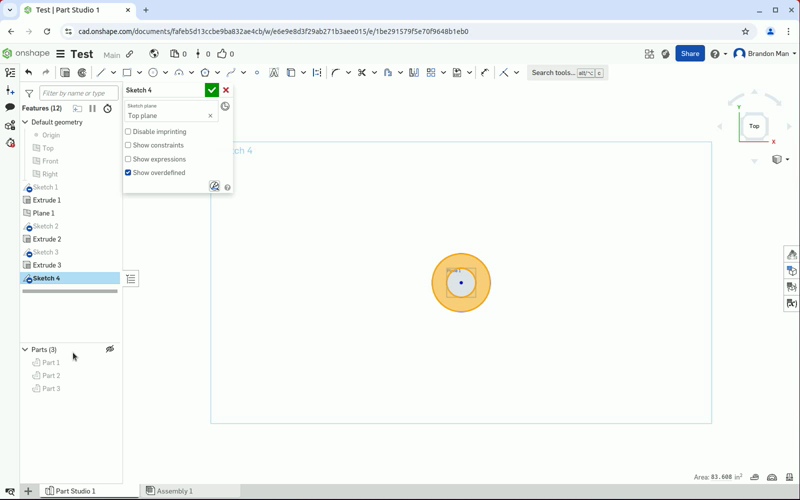
key(shift+e)
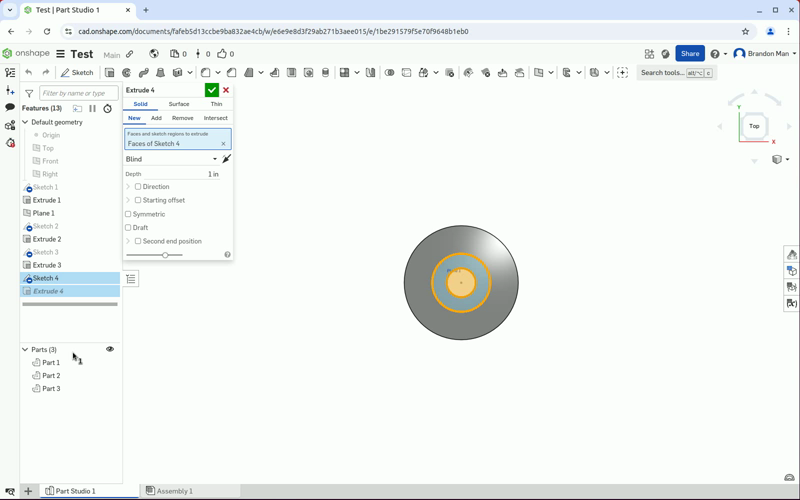
mouse_move(143, 106)
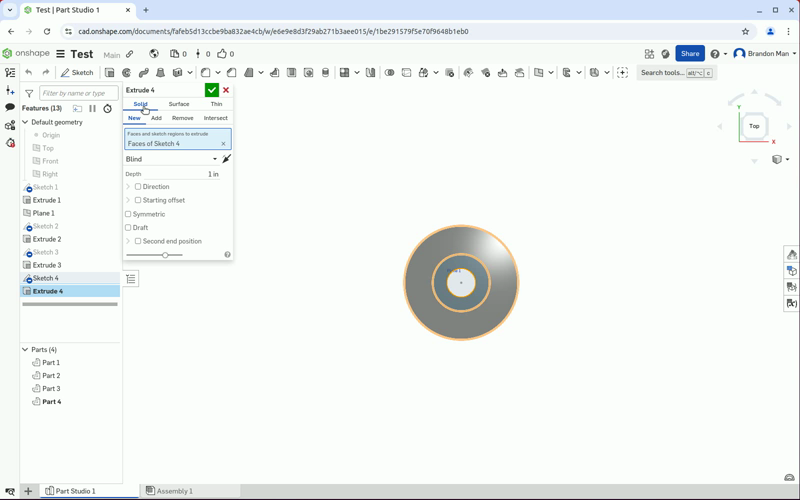
click(143, 106)
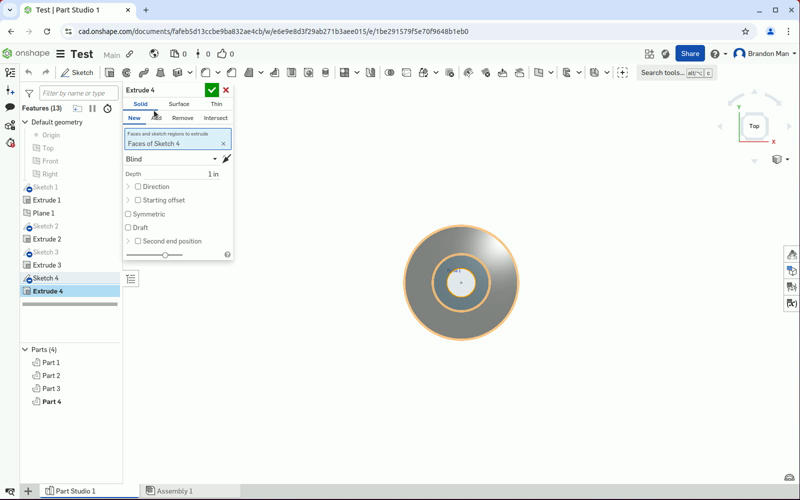
mouse_move(186, 120)
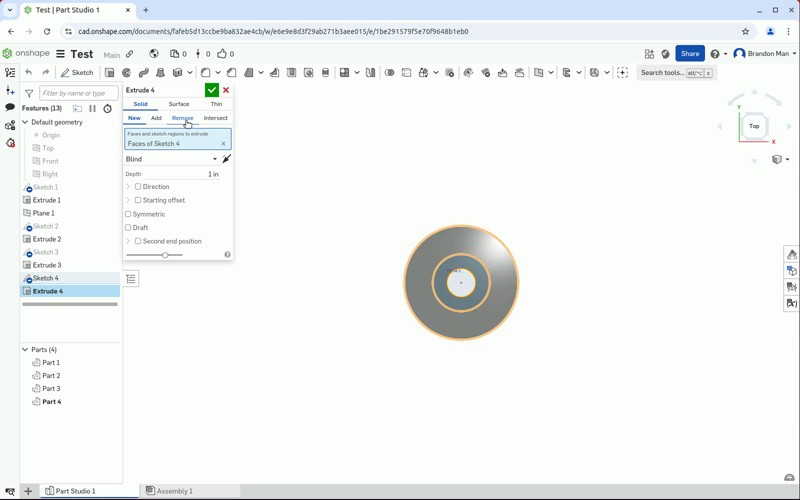
click(186, 120)
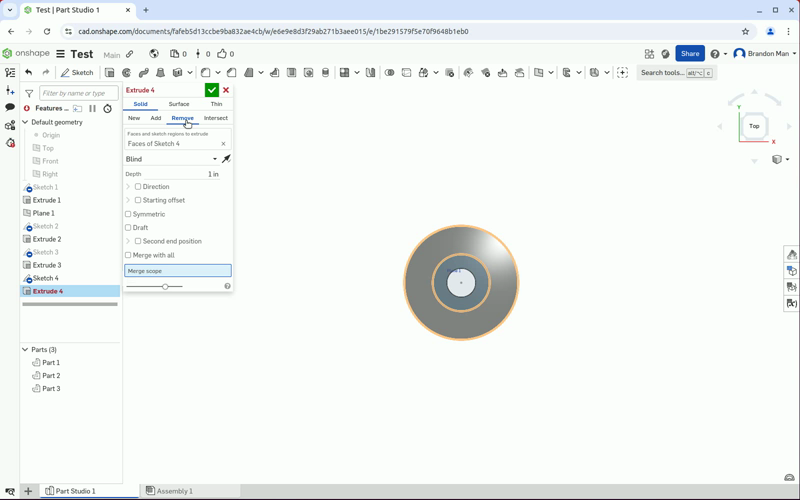
key(tab, 4)
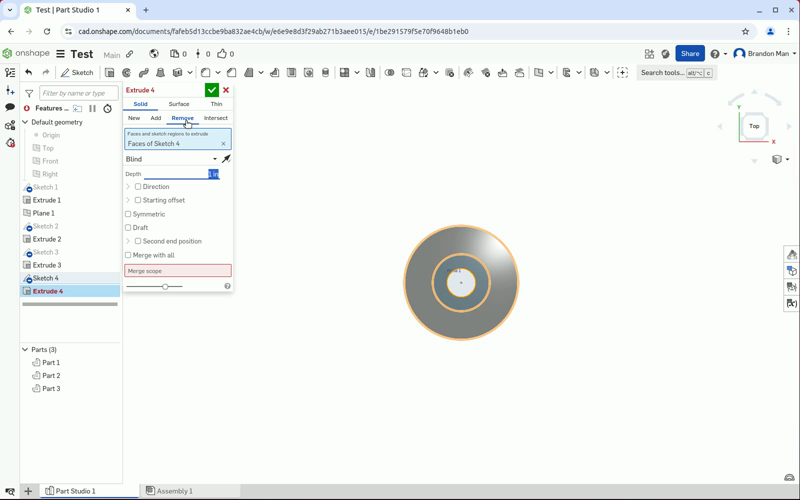
text(5.777)
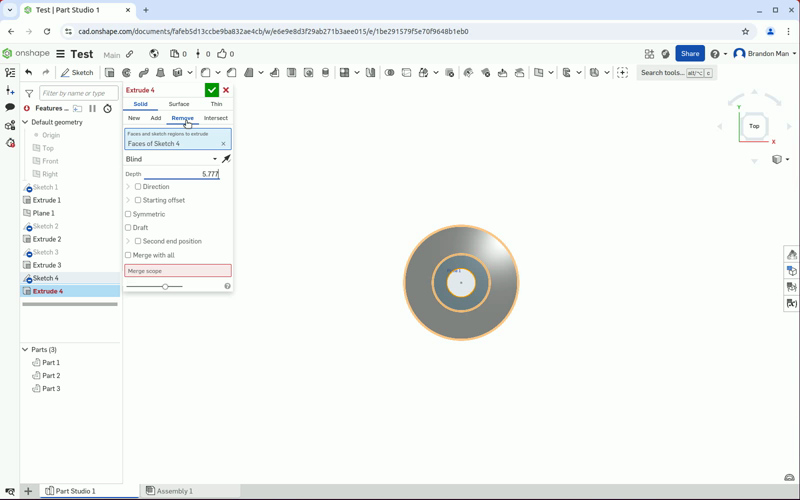
key(tab, 6)
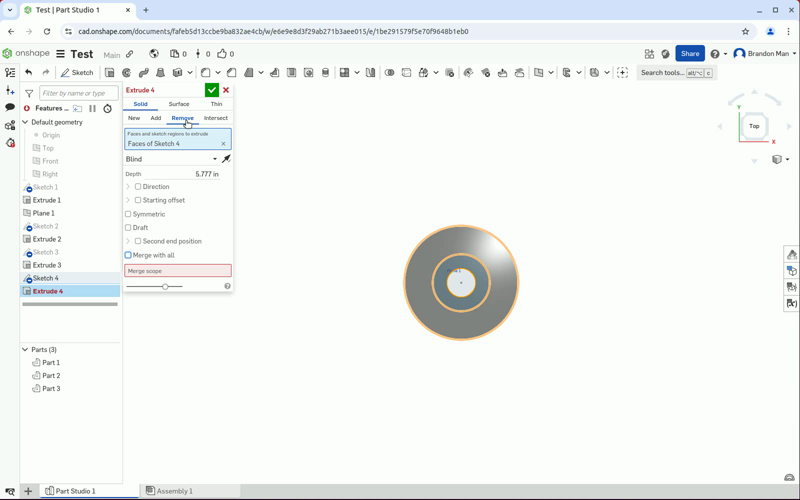
key(space)
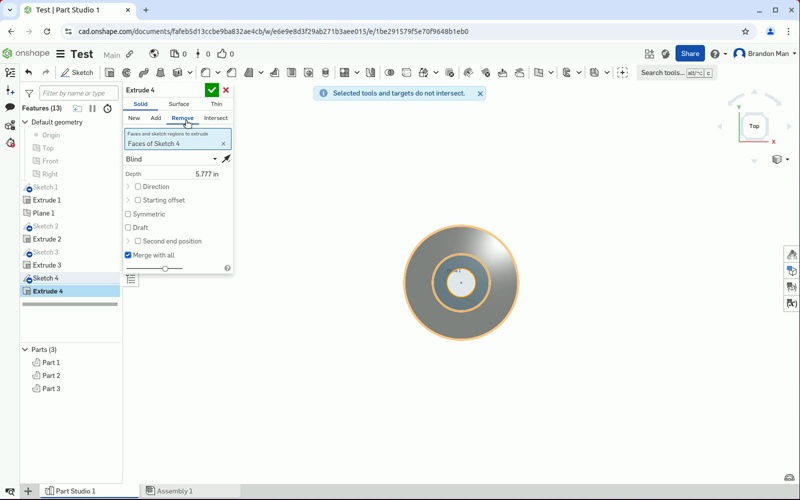
key(enter)
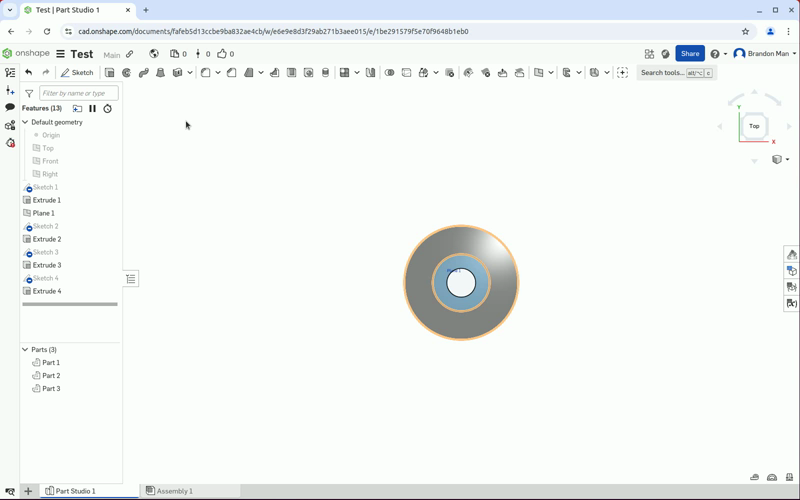
key(shift+h)
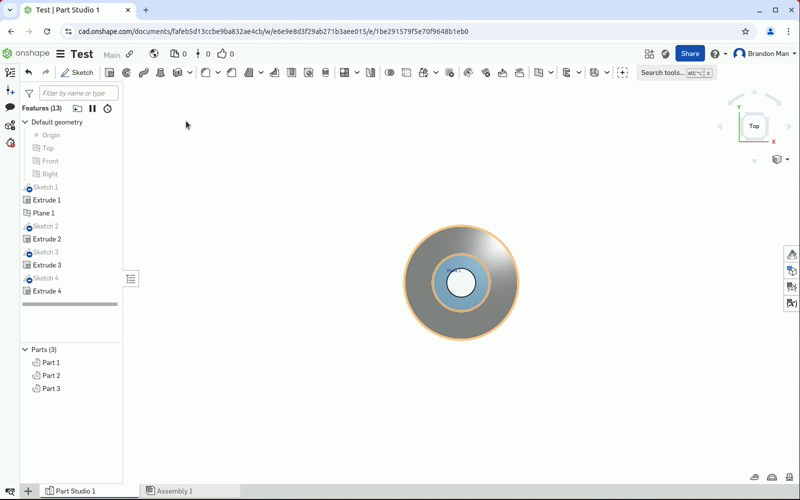
key(shift+h)
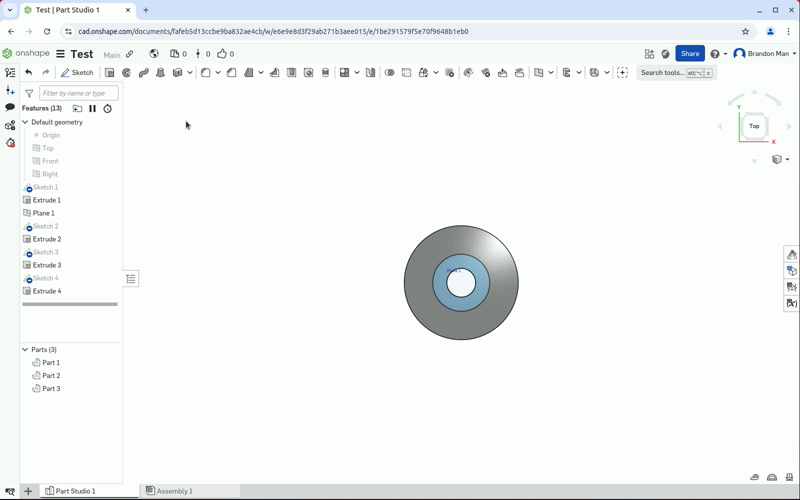
mouse_move(73, 189)
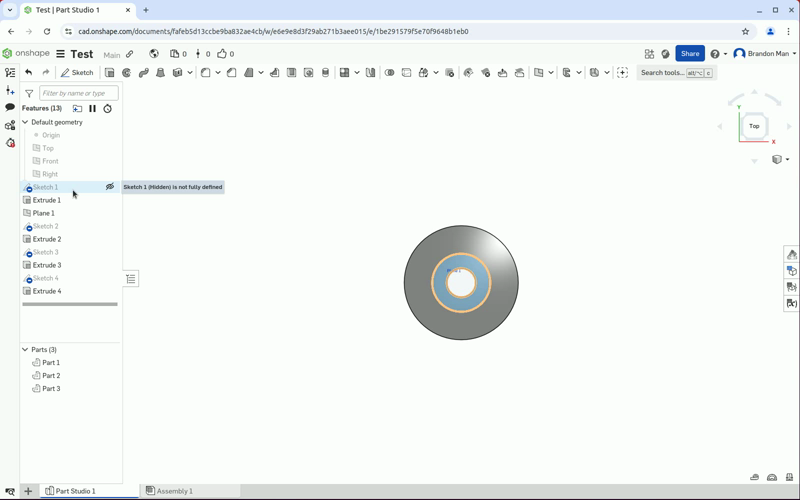
click(73, 189)
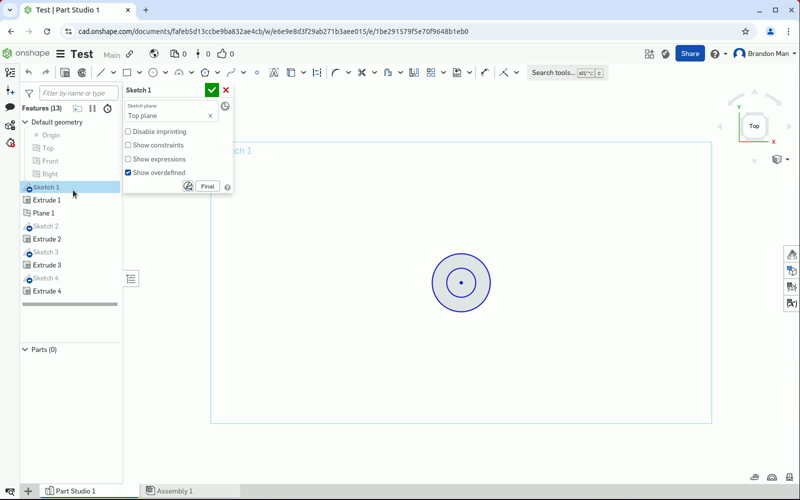
mouse_move(229, 92)
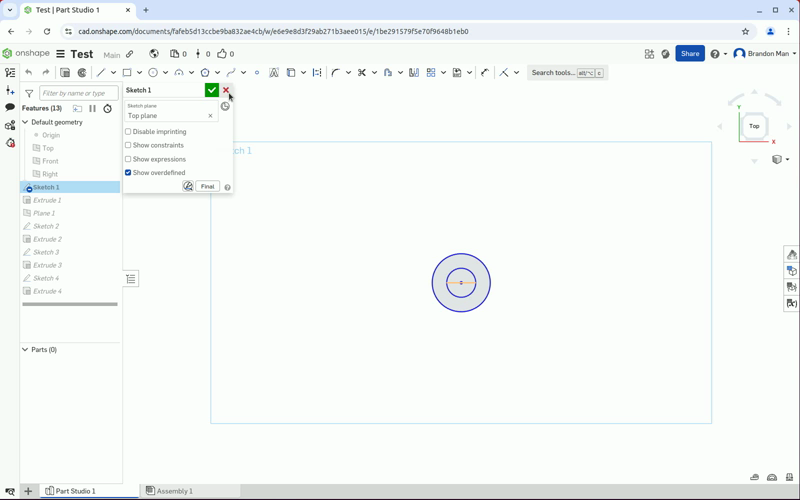
click(229, 92)
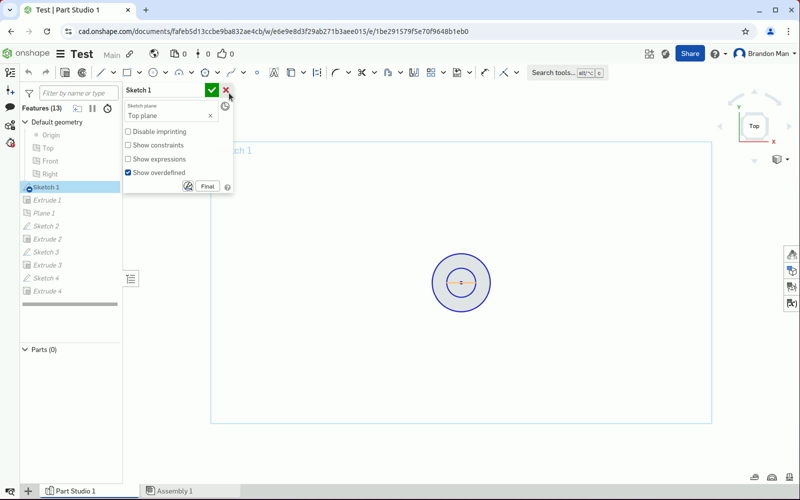
key(shift+s)
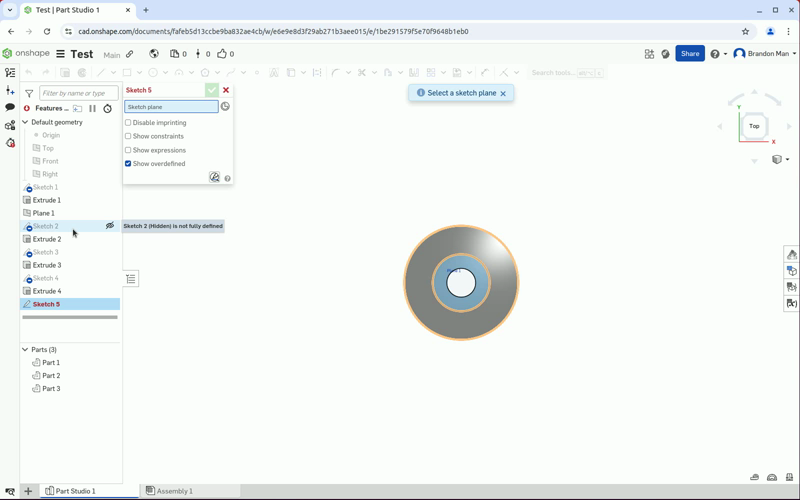
scroll(3)
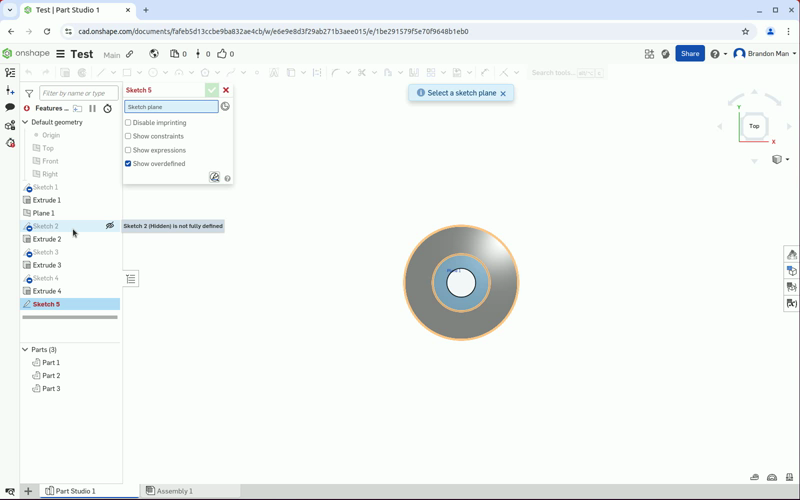
mouse_move(73, 150)
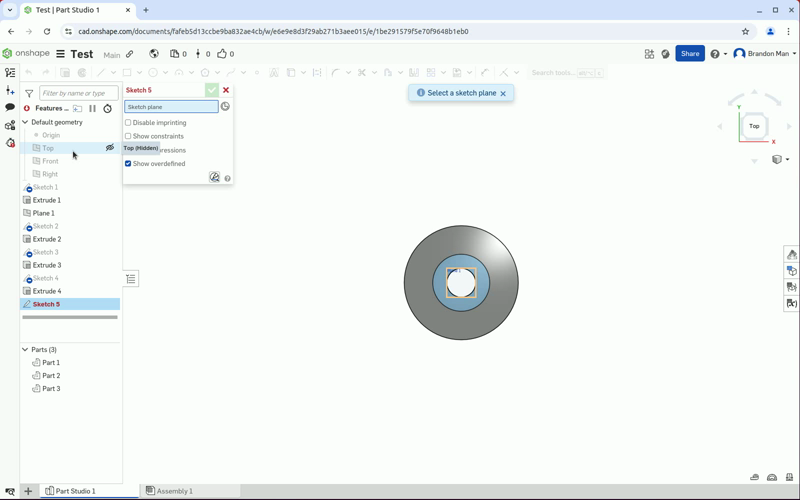
click(73, 150)
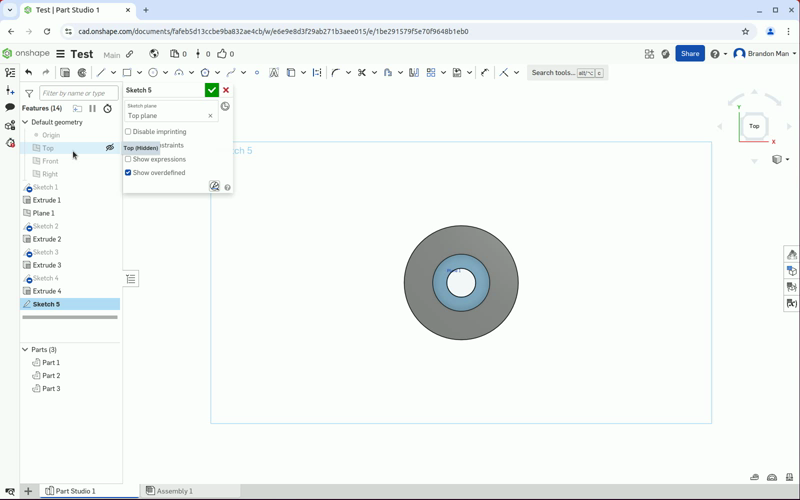
mouse_move(73, 352)
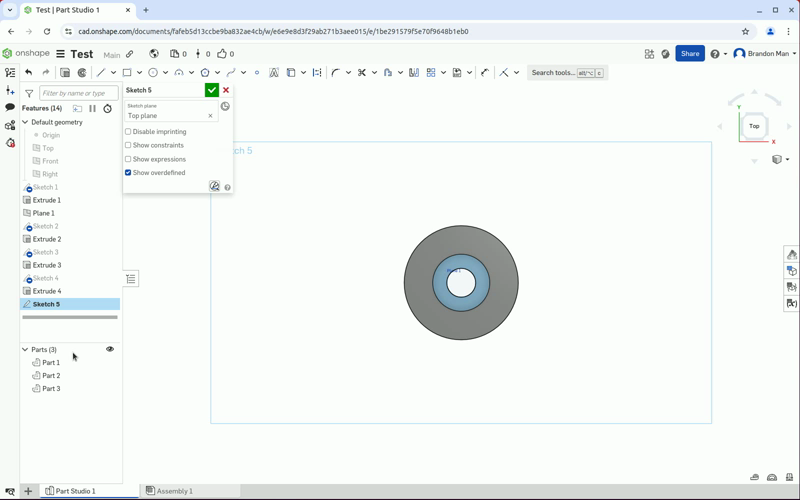
key(y)
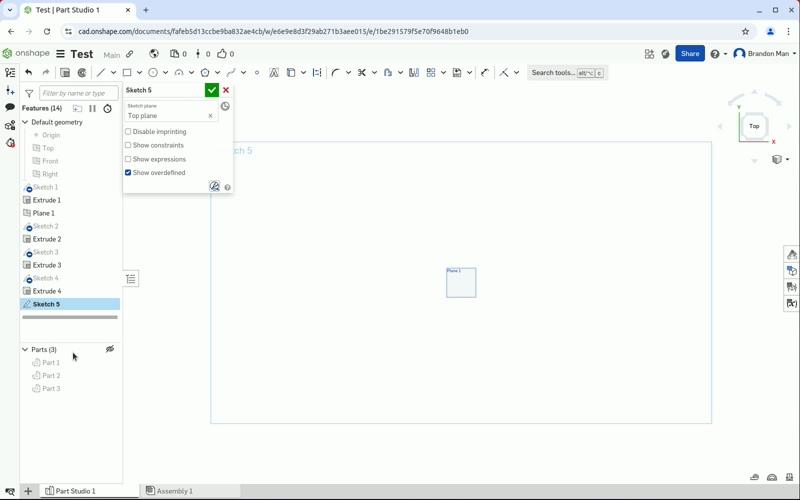
key(c)
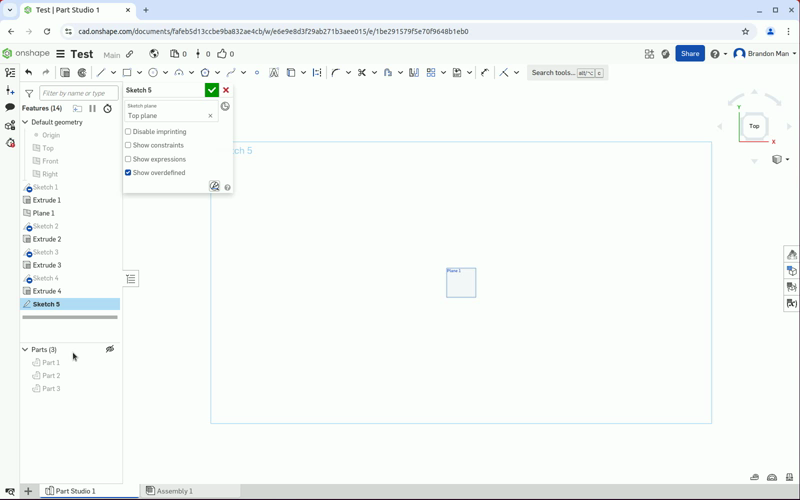
key_down(shift)
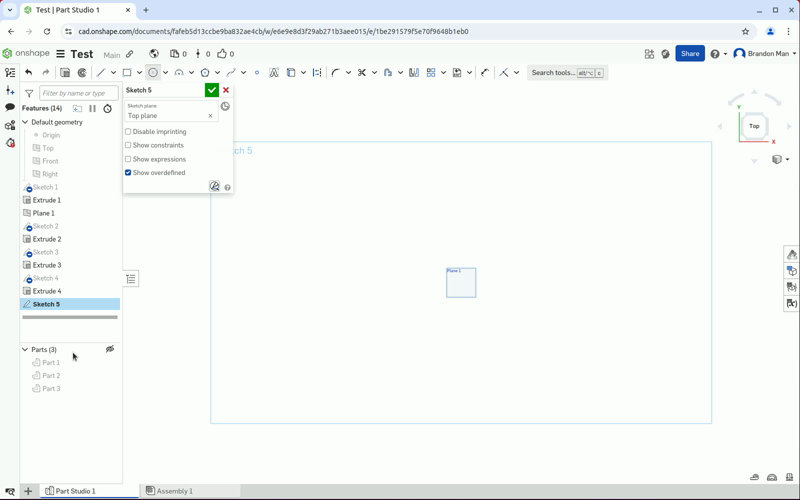
mouse_move(461, 282)
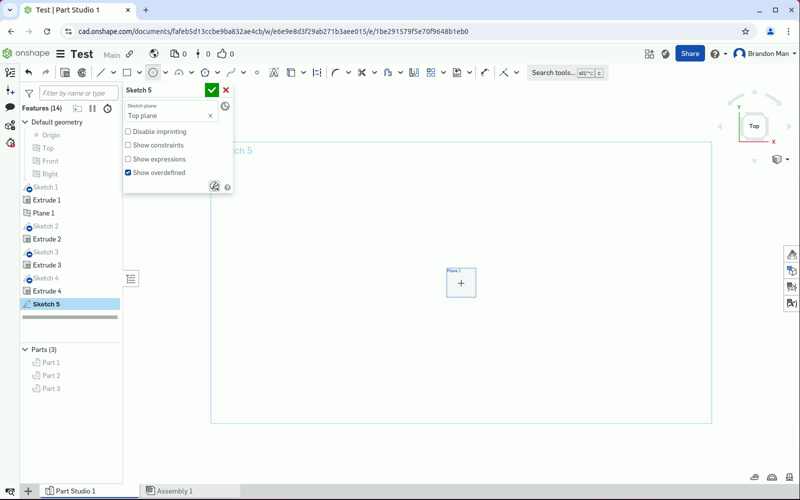
click(461, 282)
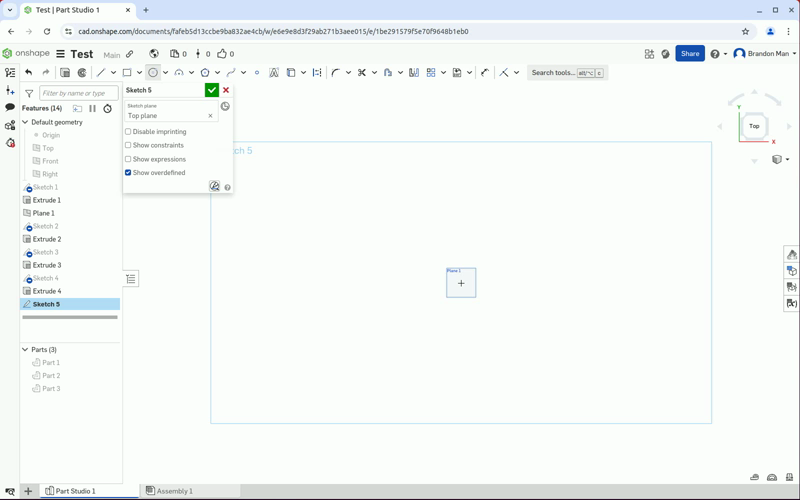
key_up(shift)
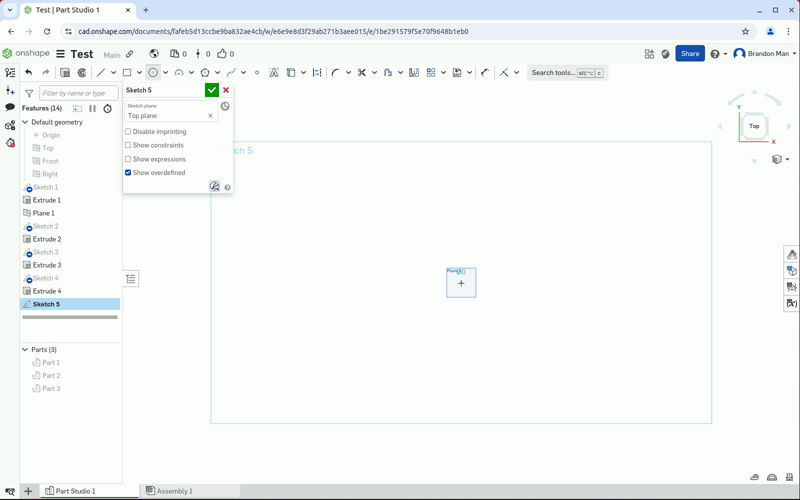
mouse_move(490, 282)
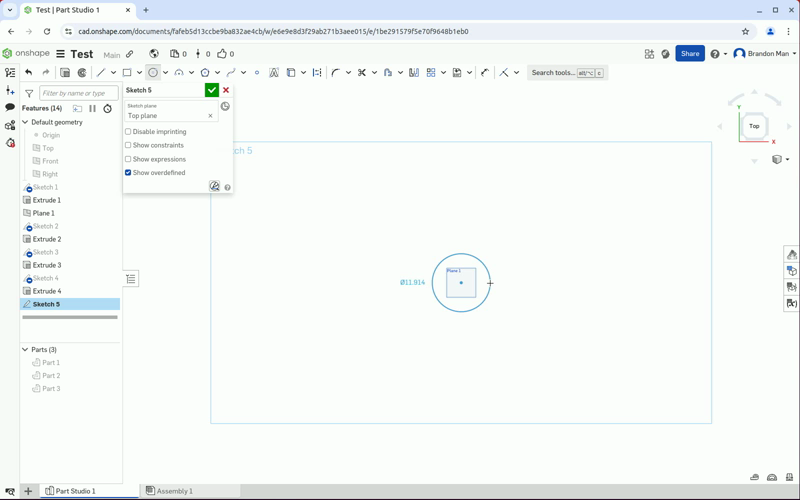
click(490, 282)
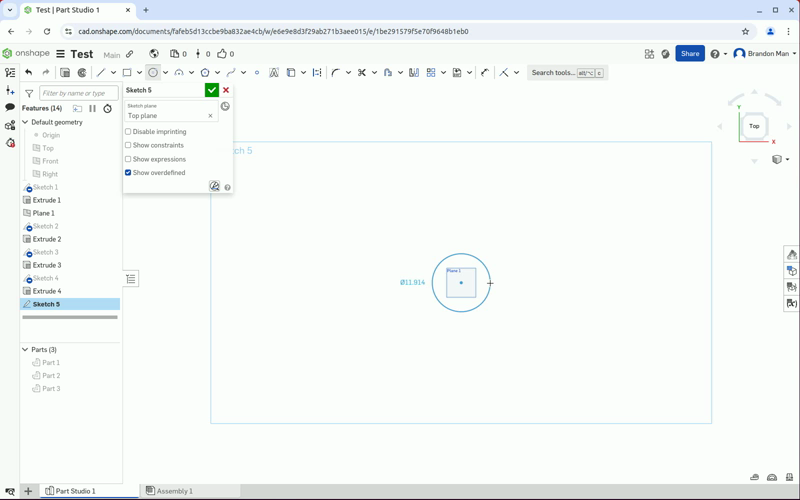
key(esc)
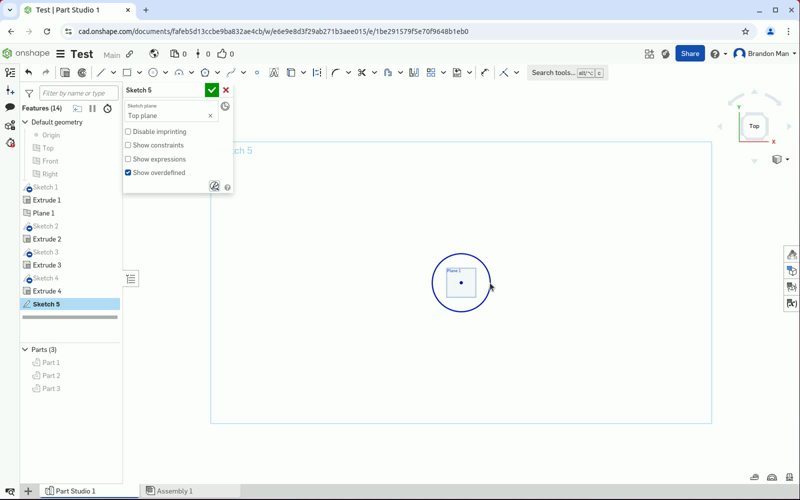
key(c)
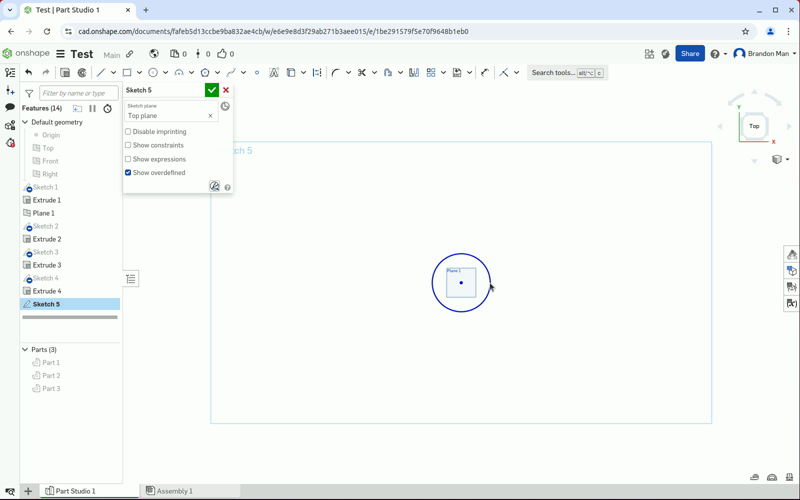
key_down(shift)
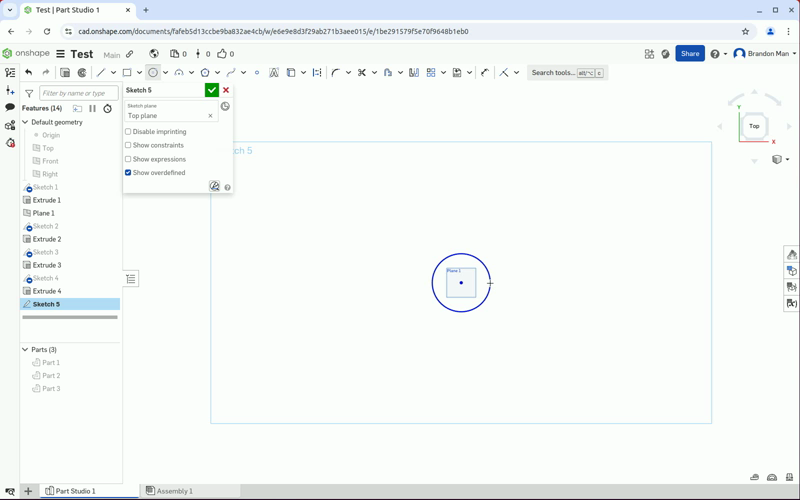
mouse_move(461, 282)
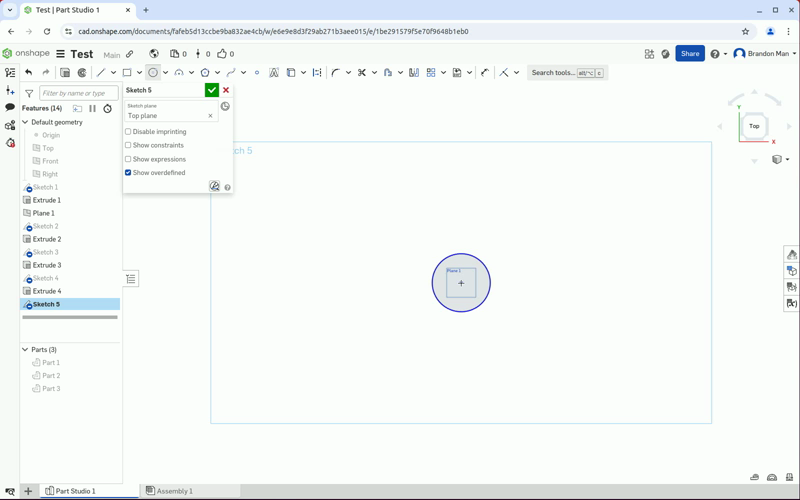
click(461, 282)
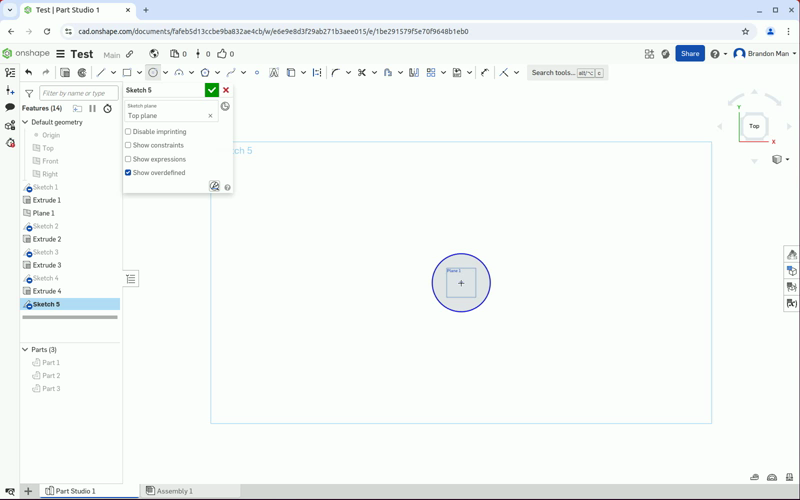
key_up(shift)
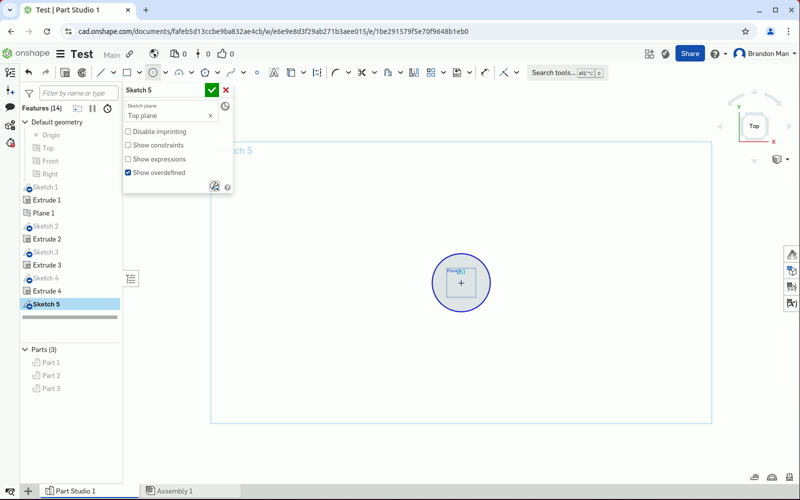
mouse_move(475, 282)
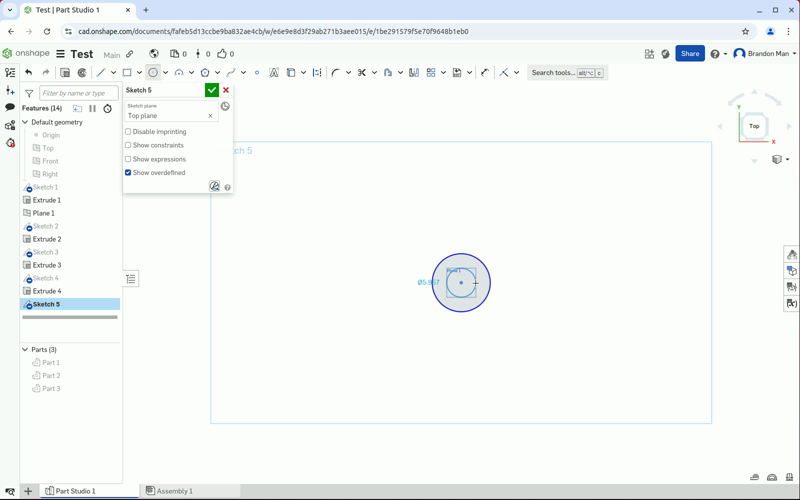
click(475, 282)
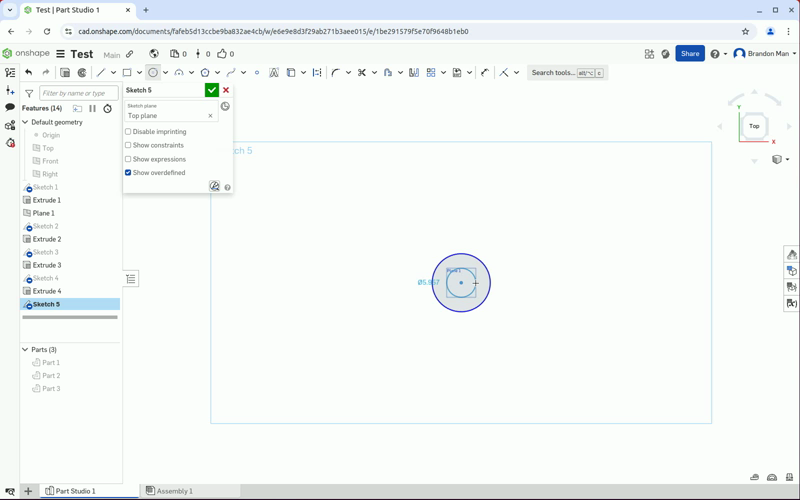
key(esc)
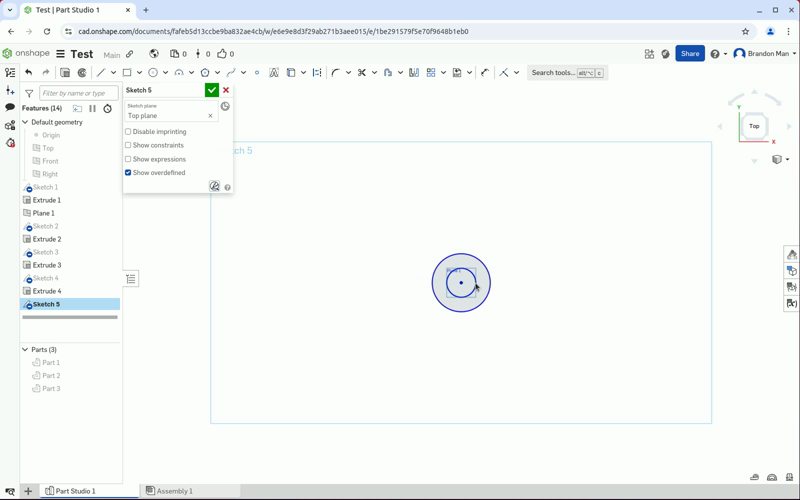
mouse_move(472, 306)
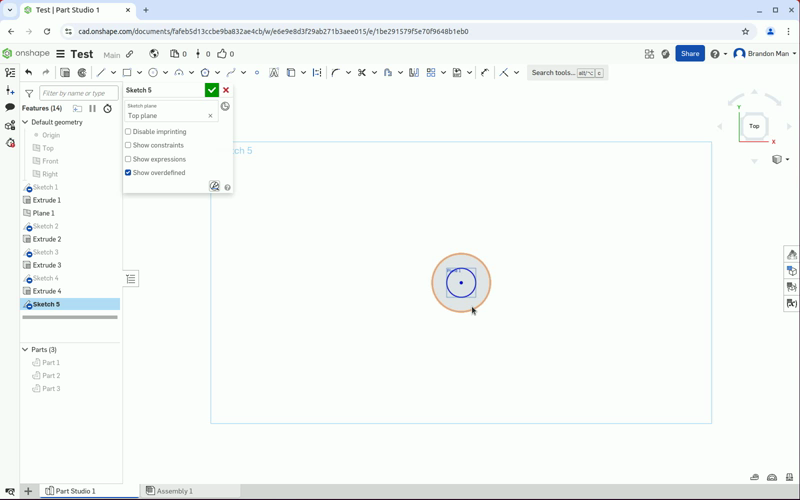
click(472, 306)
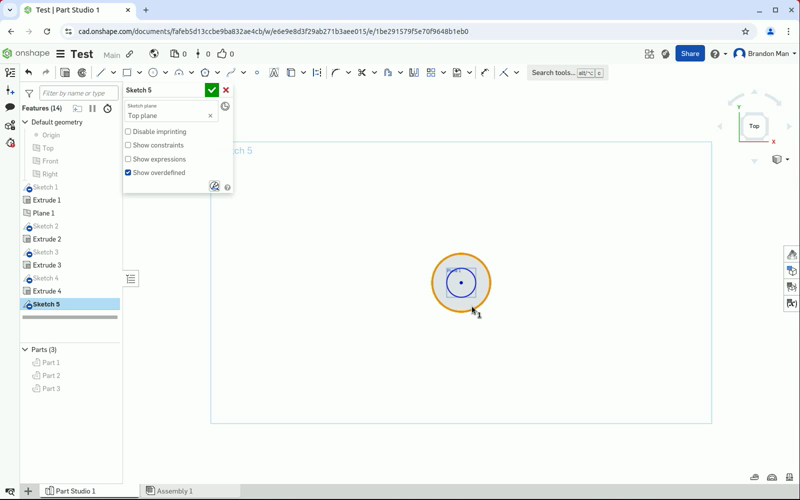
mouse_move(73, 352)
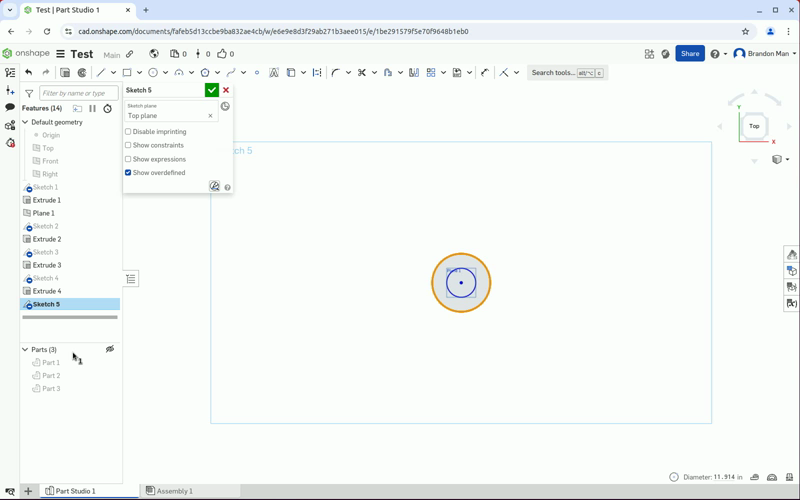
key(shift+y)
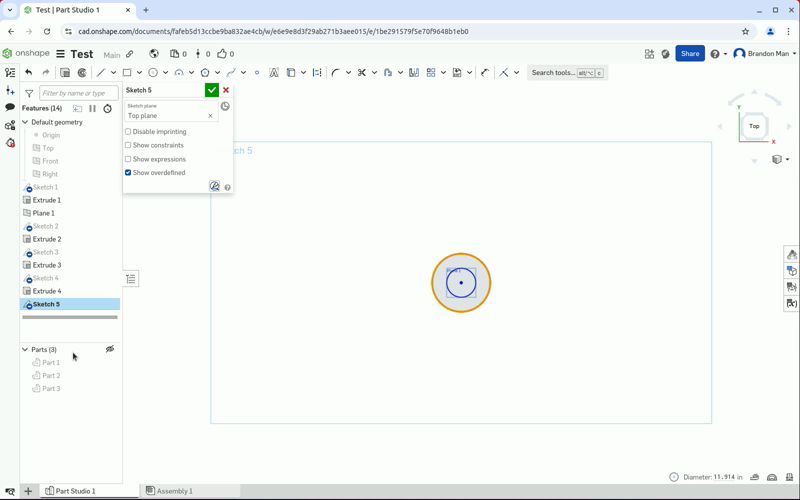
key(shift+e)
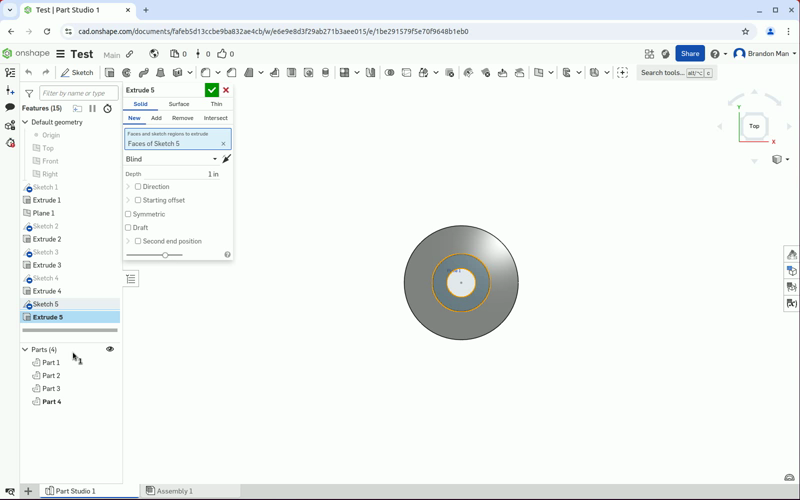
mouse_move(143, 106)
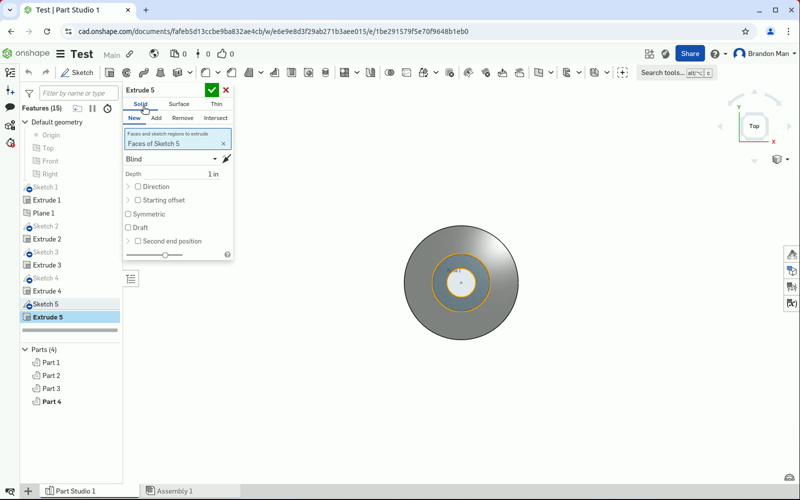
click(143, 106)
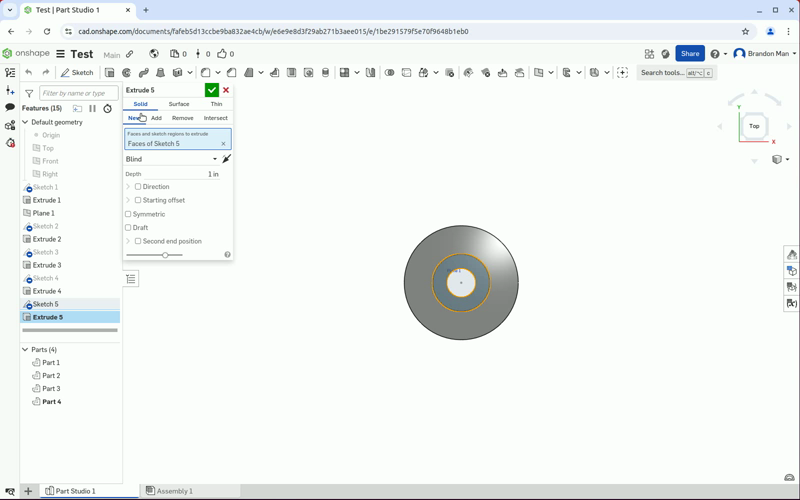
mouse_move(137, 120)
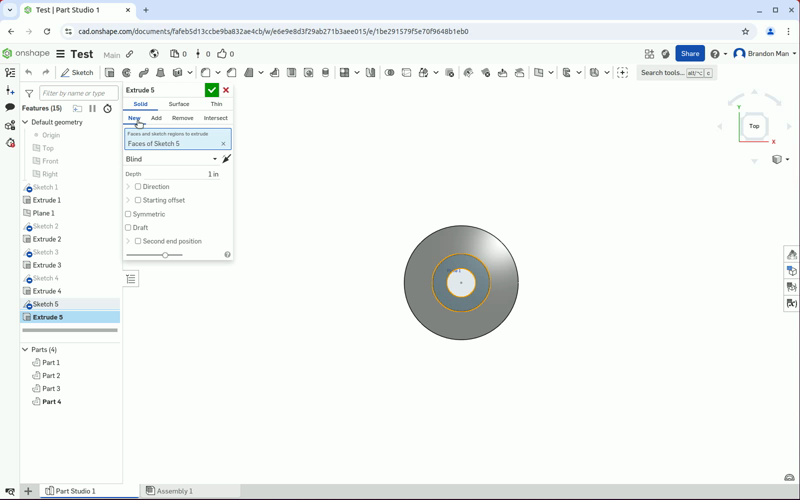
click(137, 120)
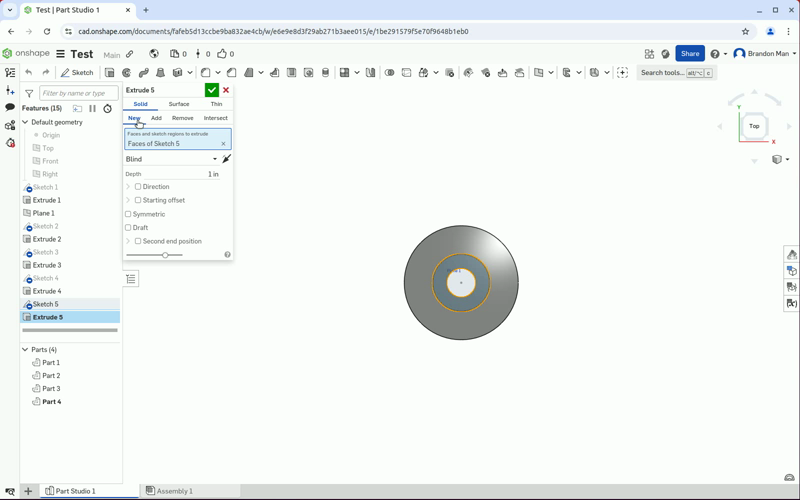
key(tab, 4)
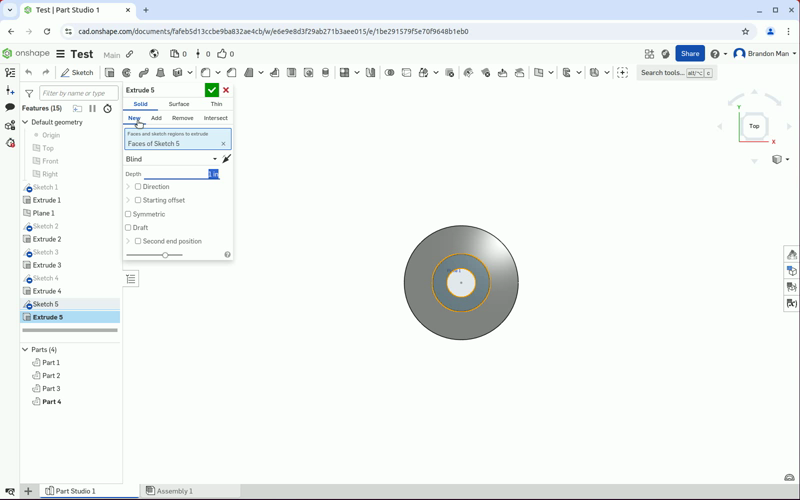
text(-5.777)
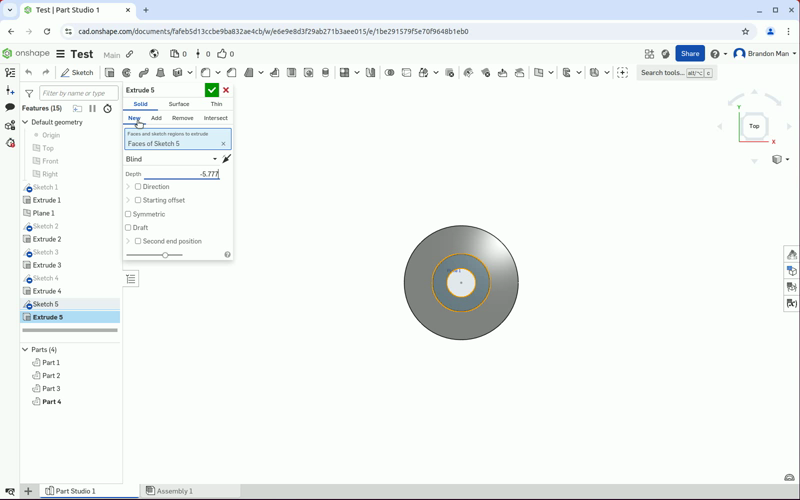
key(enter)
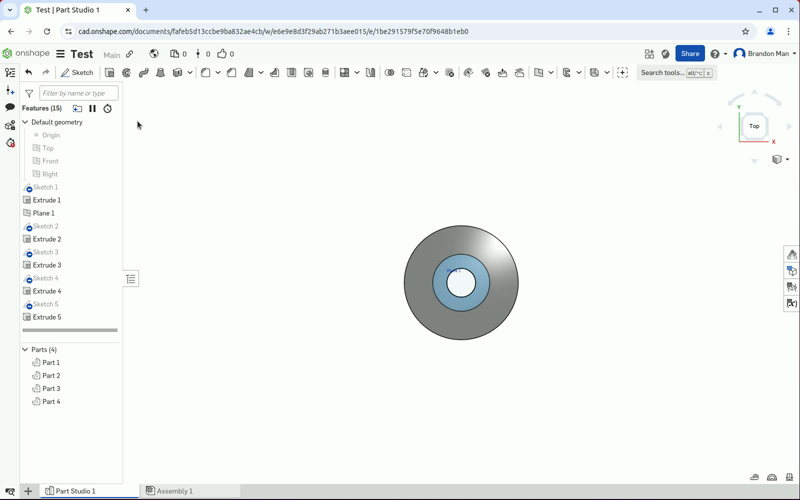
key(shift+h)
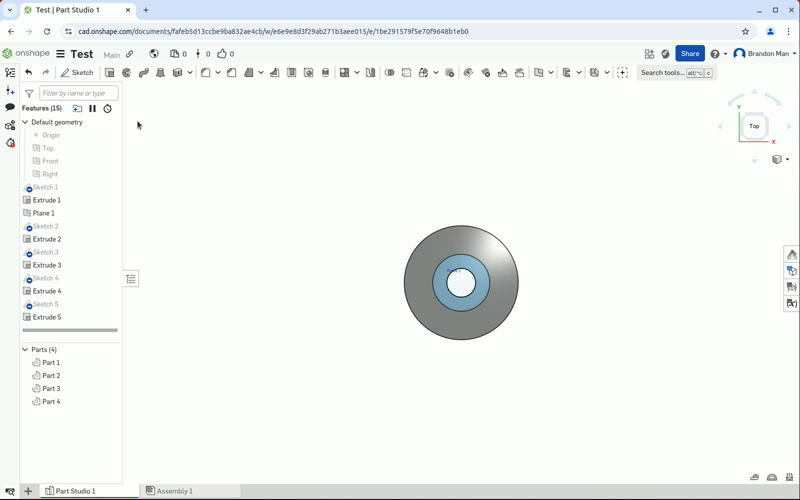
key(shift+h)
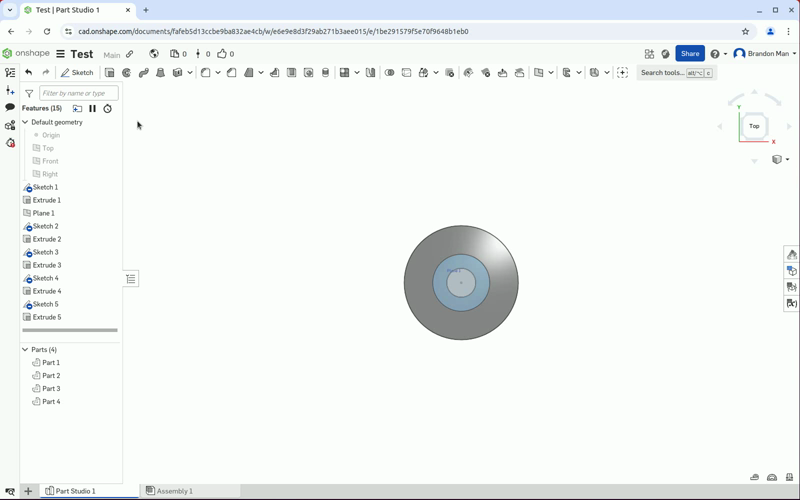
key(shift+7)
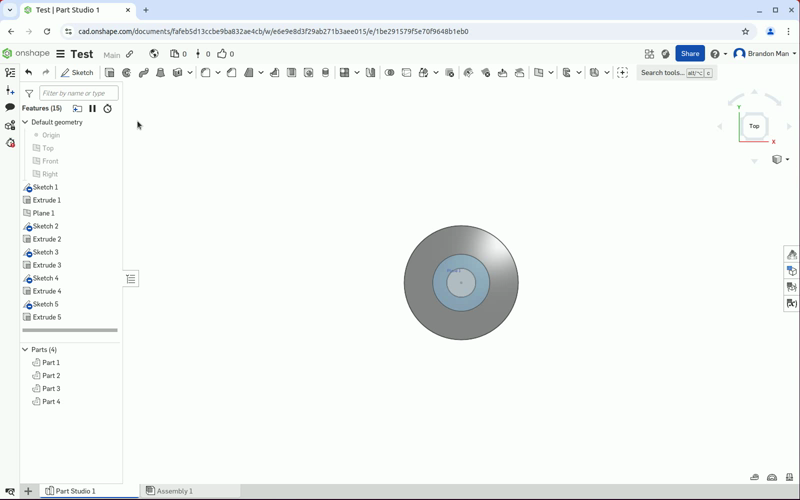
key(up, 3)
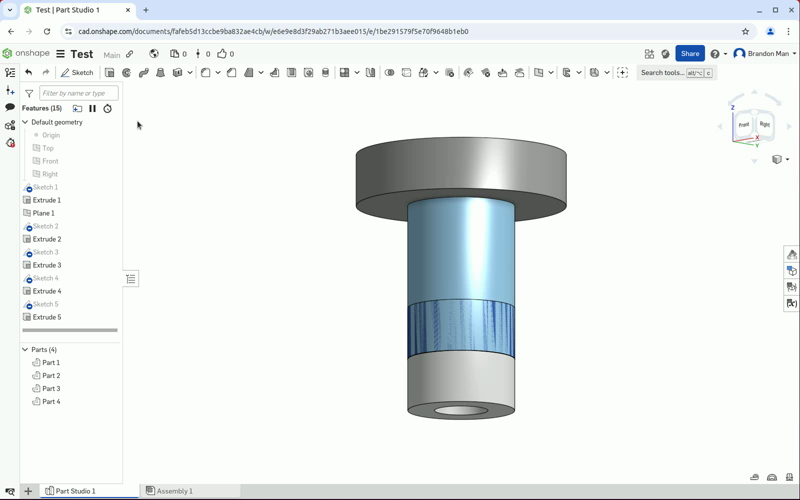
key(left, 3)
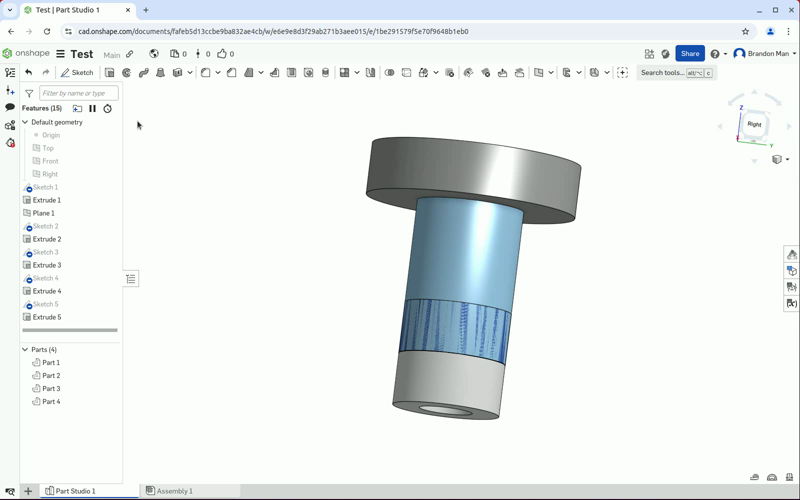
key(right, 3)
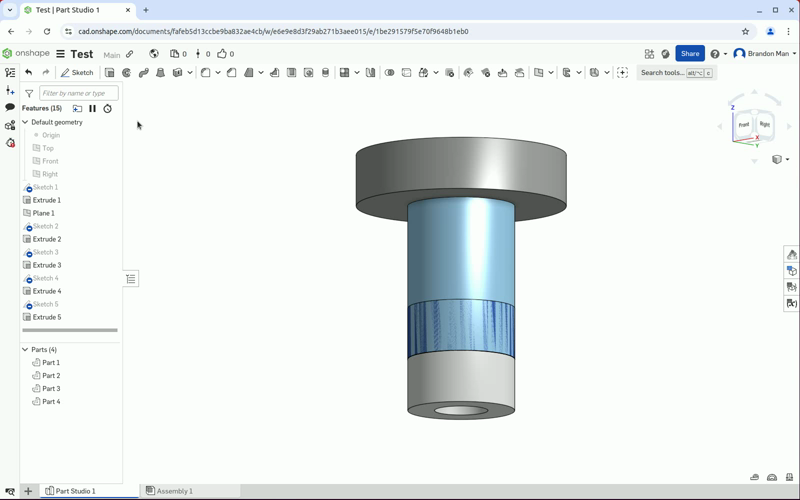
key(down, 3)
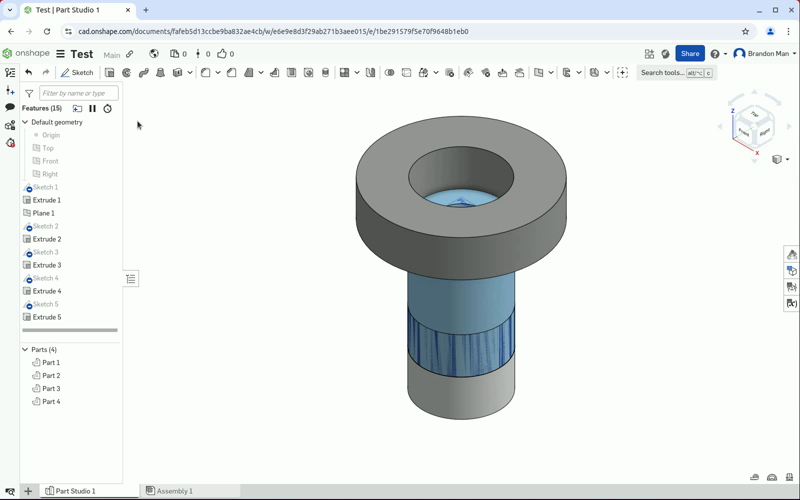
mouse_move(73, 189)
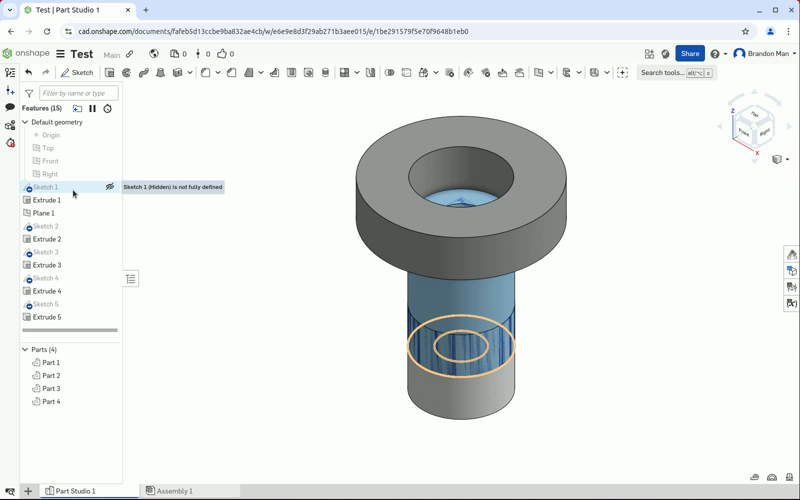
click(73, 189)